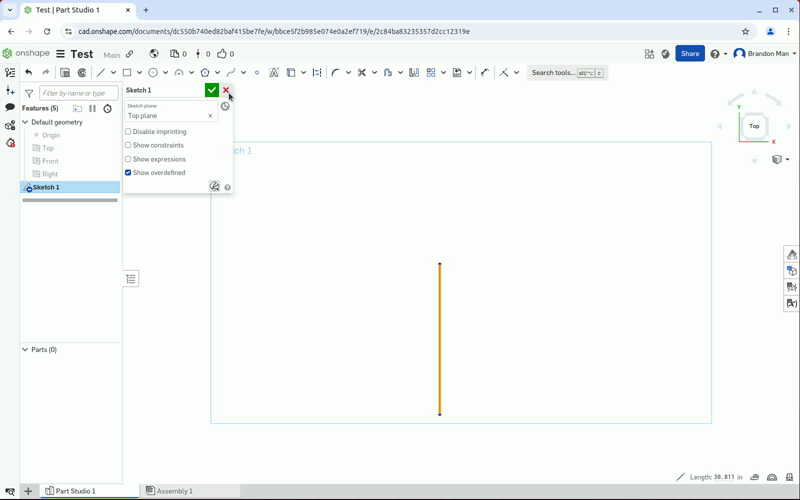
key(shift+h)
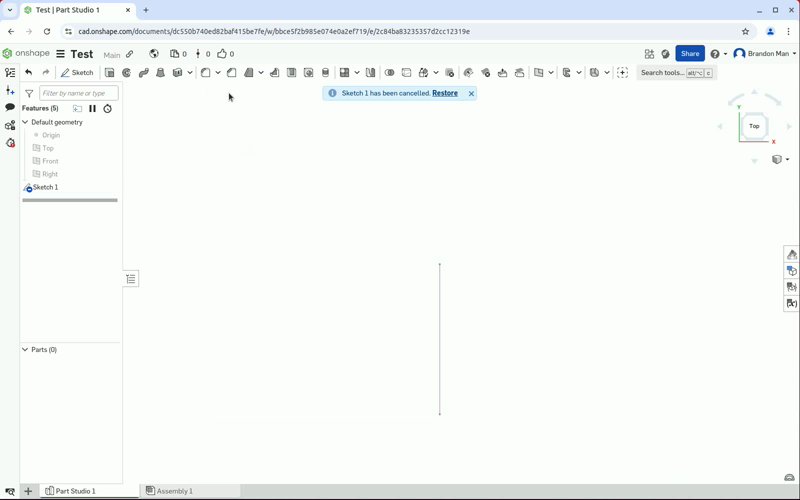
key(shift+s)
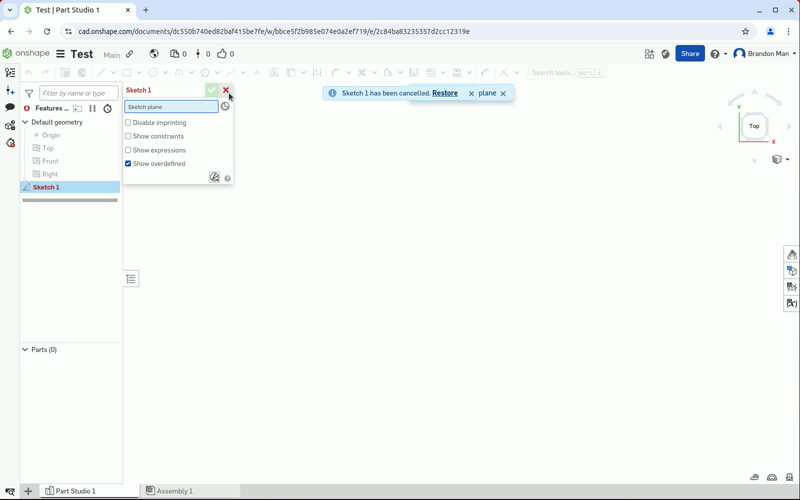
mouse_move(73, 150)
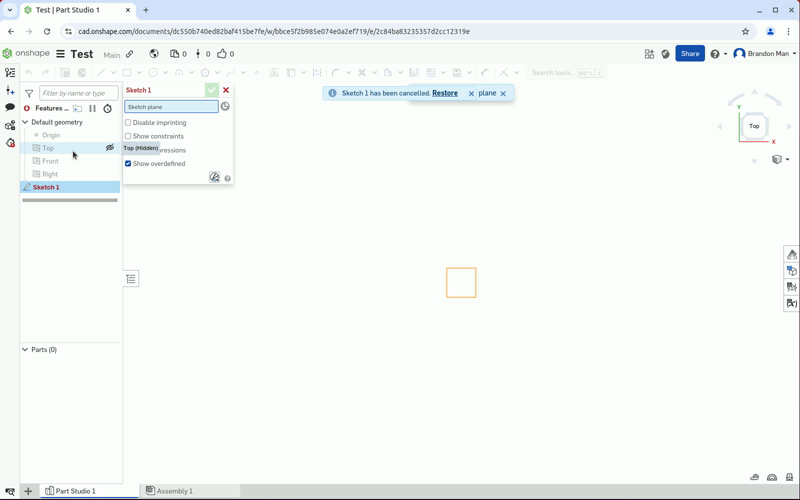
click(73, 150)
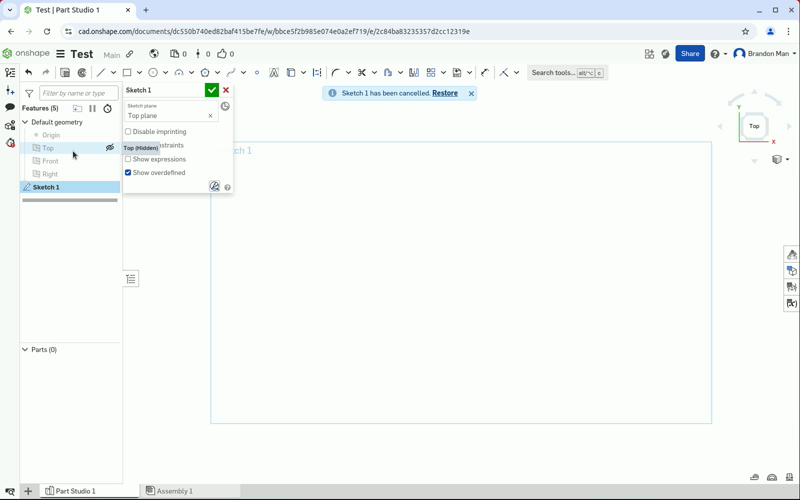
mouse_move(73, 352)
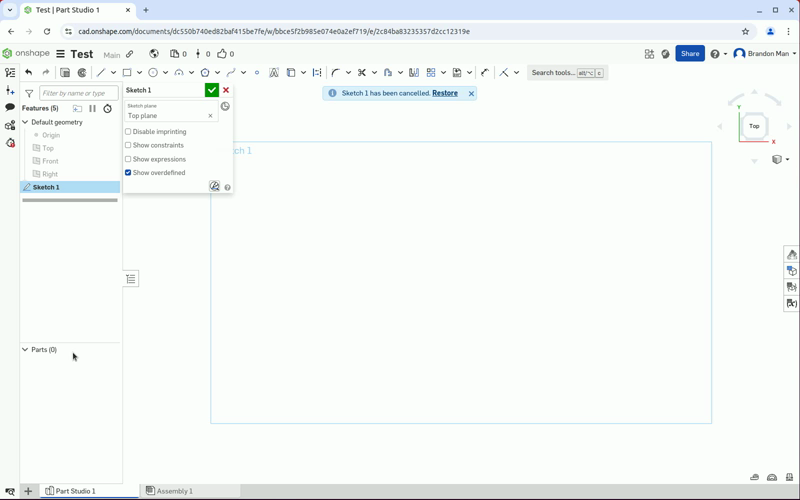
key(y)
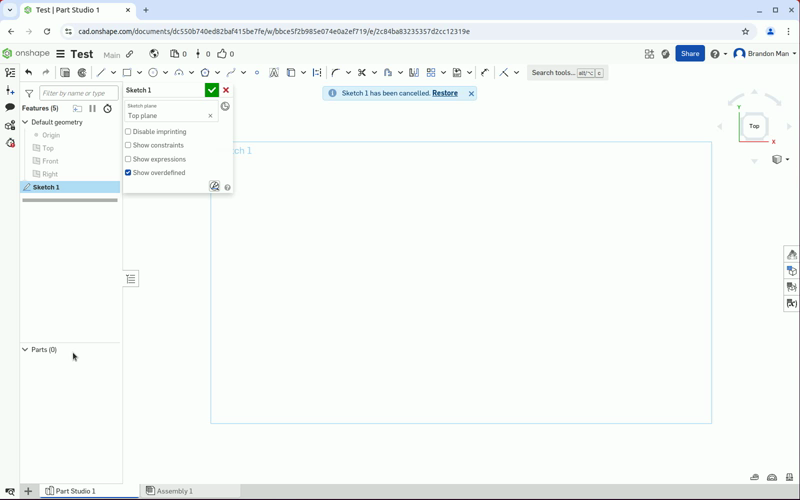
key(l)
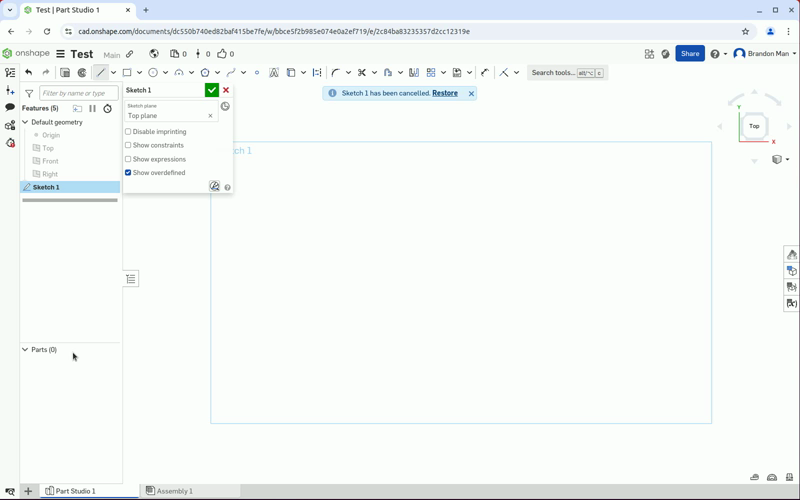
key_down(shift)
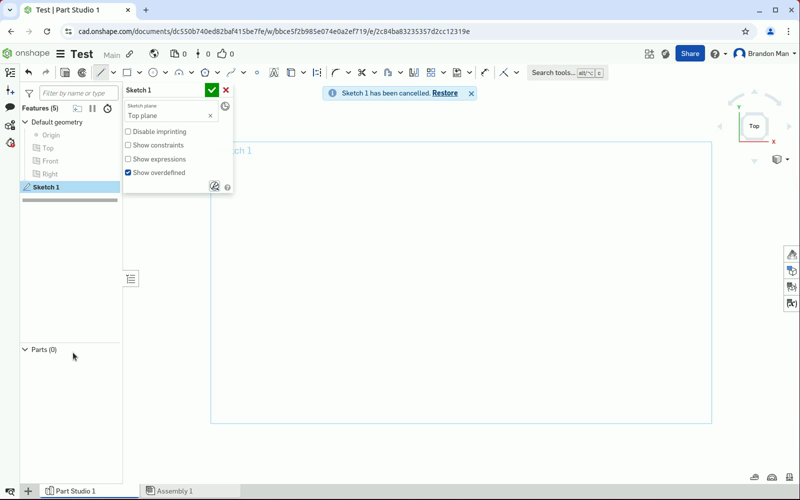
mouse_move(384, 395)
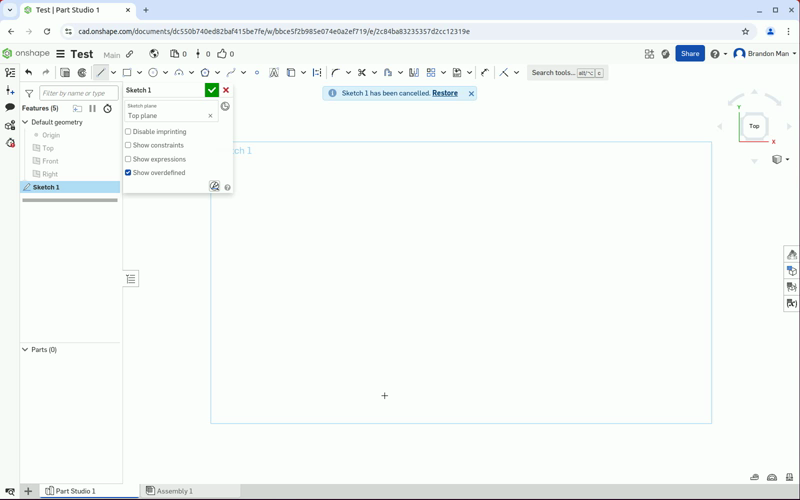
click(384, 395)
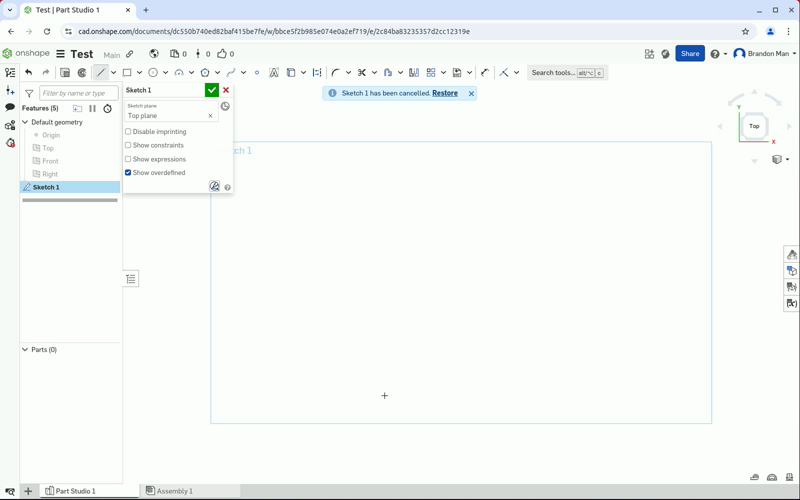
key_up(shift)
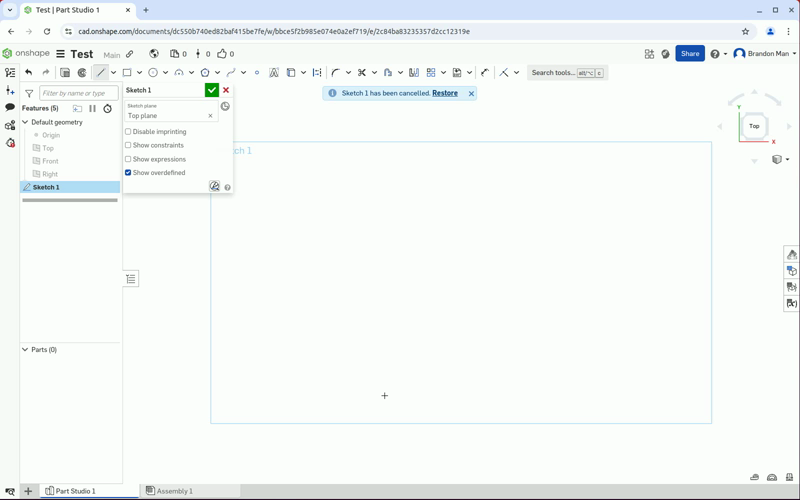
key_down(shift)
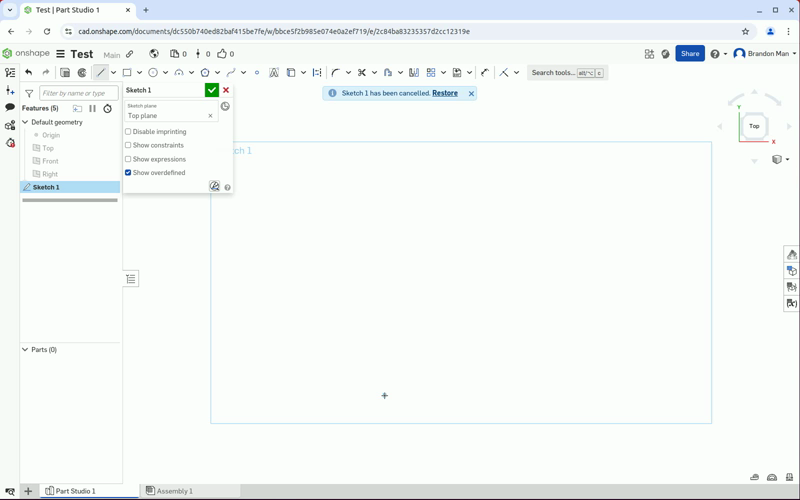
mouse_move(454, 395)
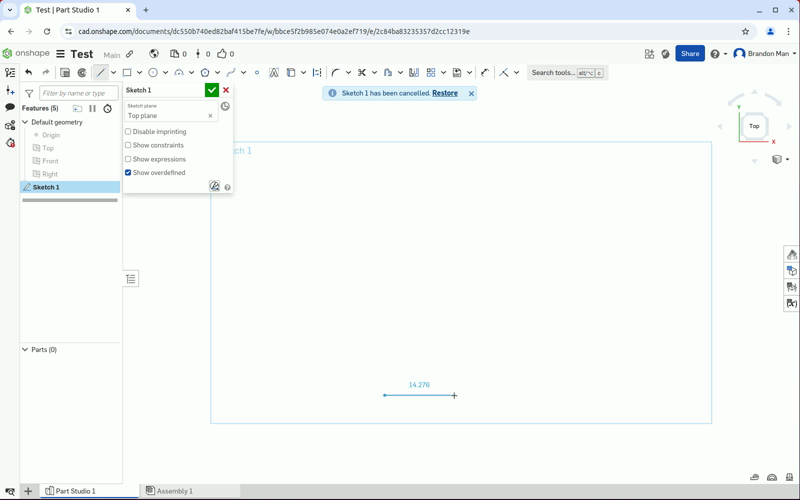
click(454, 395)
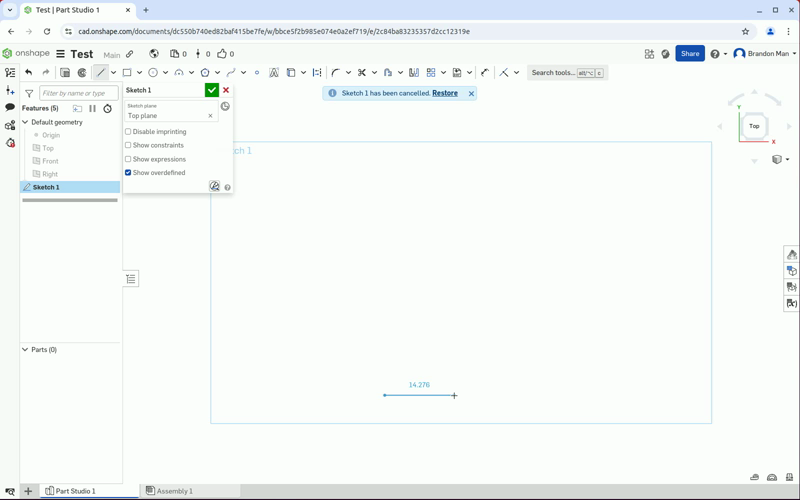
key_up(shift)
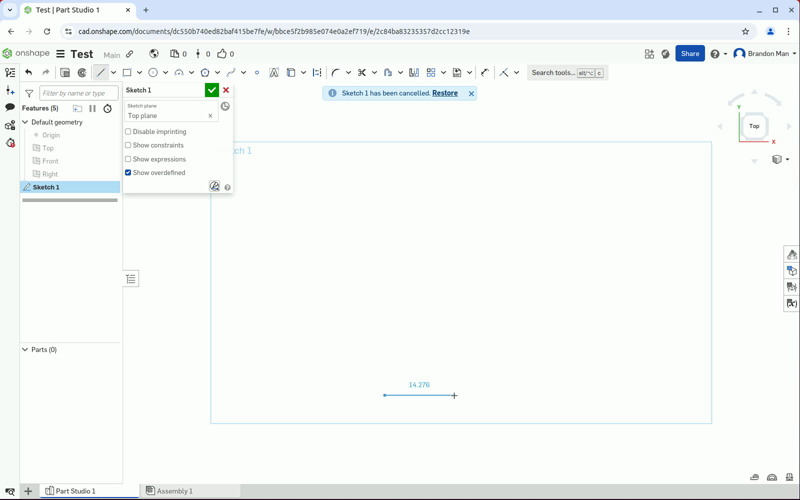
key_down(shift)
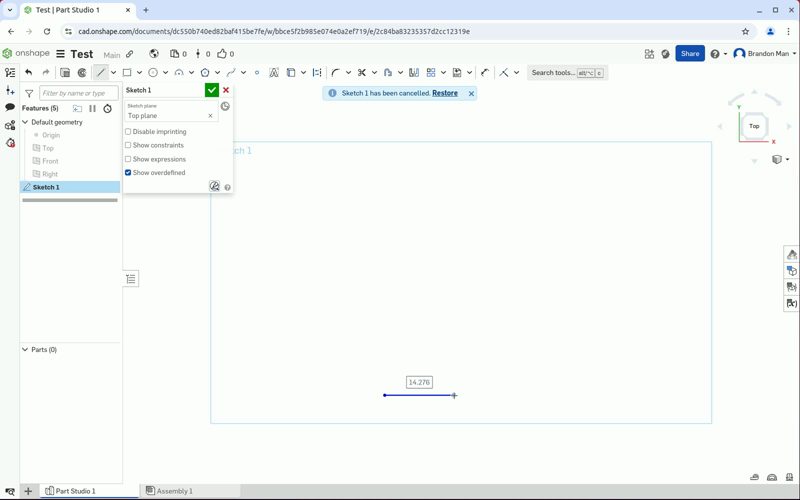
mouse_move(480, 278)
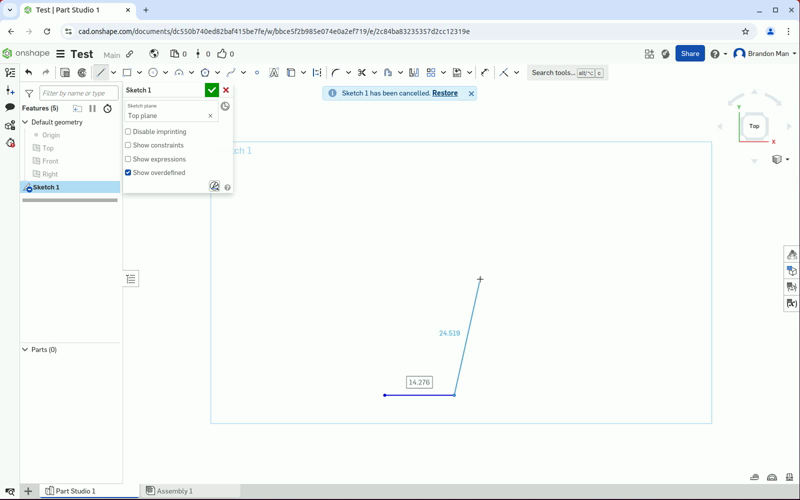
click(480, 278)
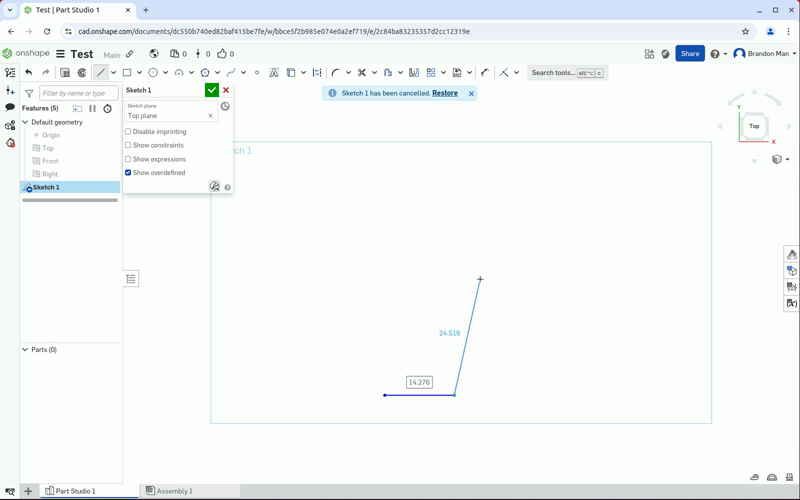
key_up(shift)
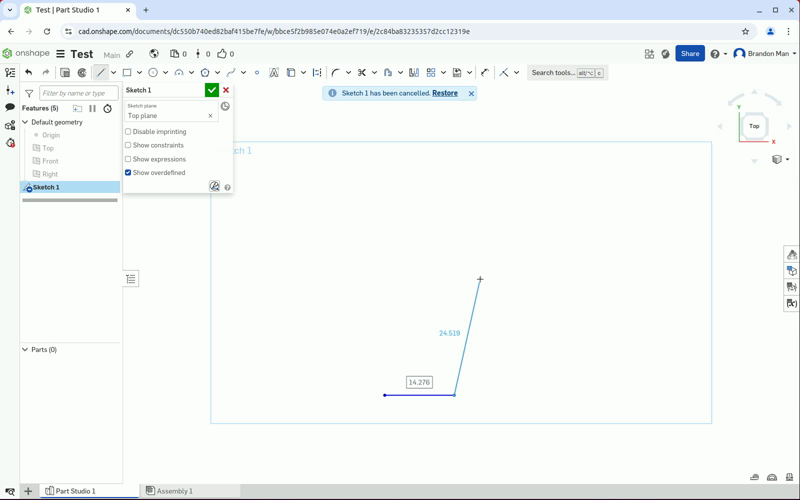
key(esc)
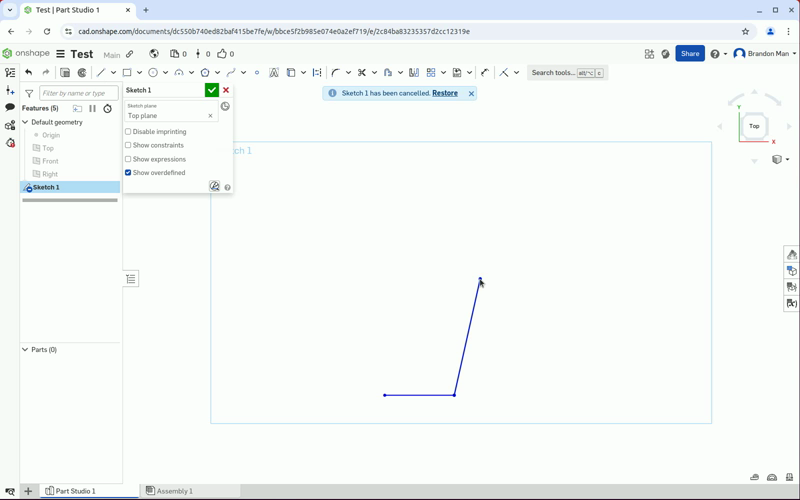
key(a)
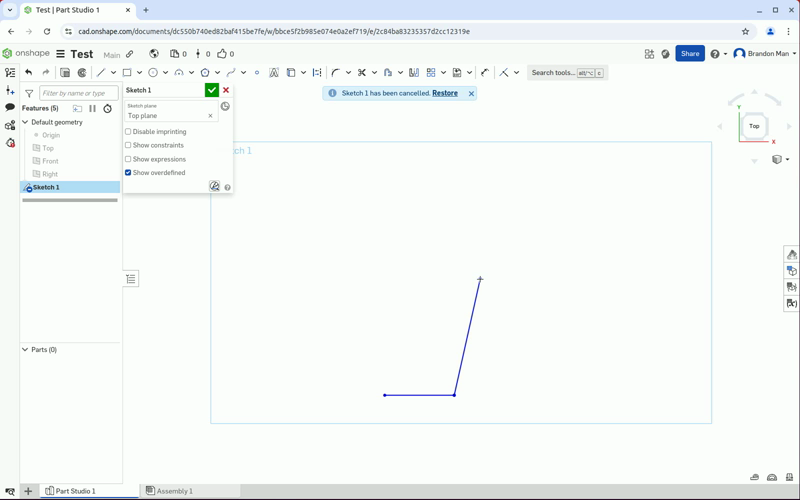
mouse_move(480, 278)
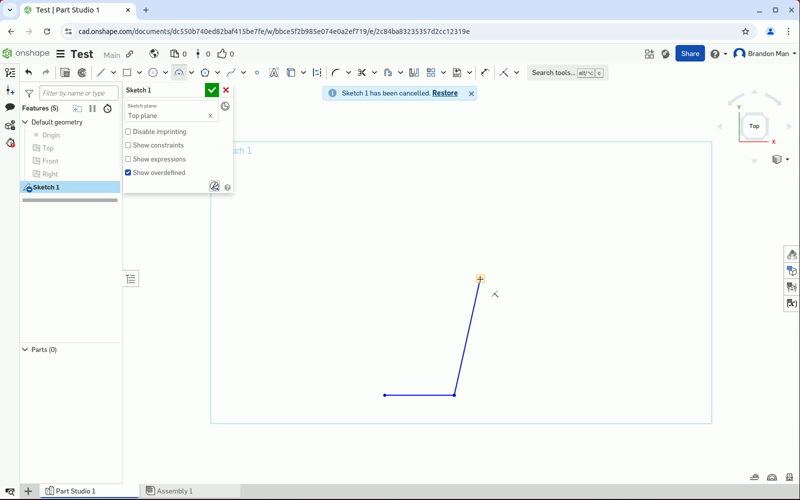
click(480, 278)
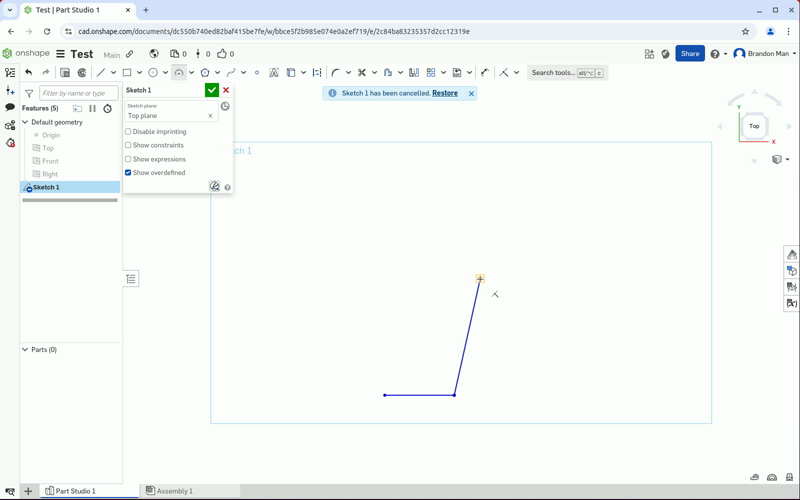
key_down(shift)
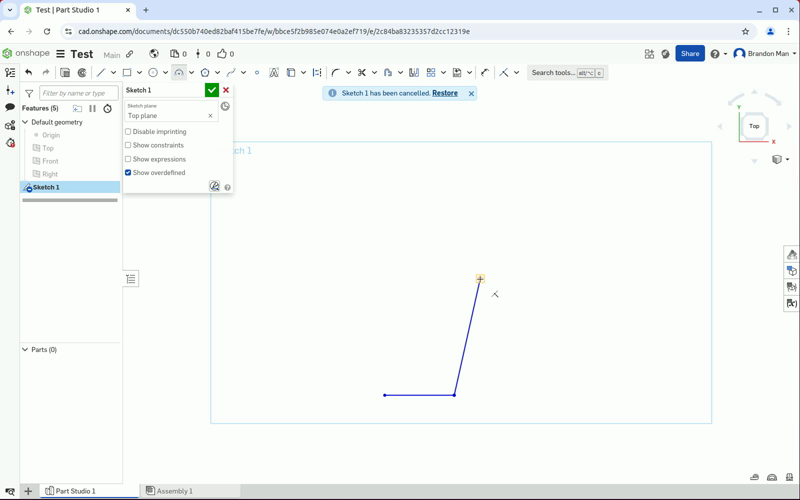
mouse_move(457, 251)
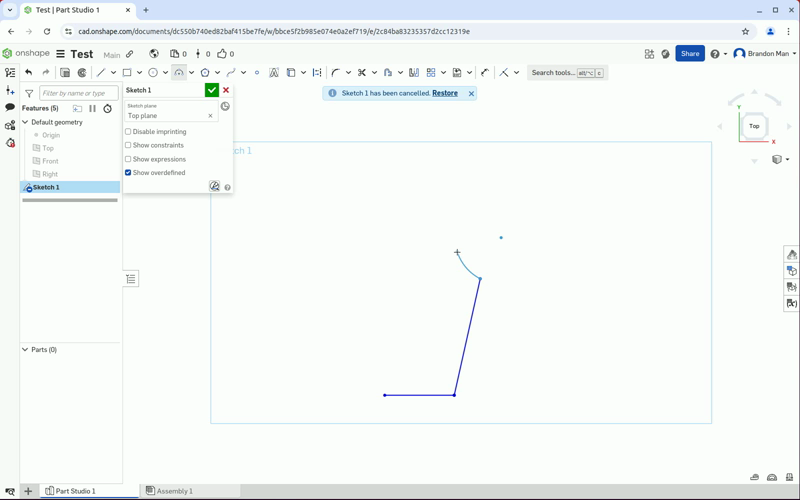
click(457, 251)
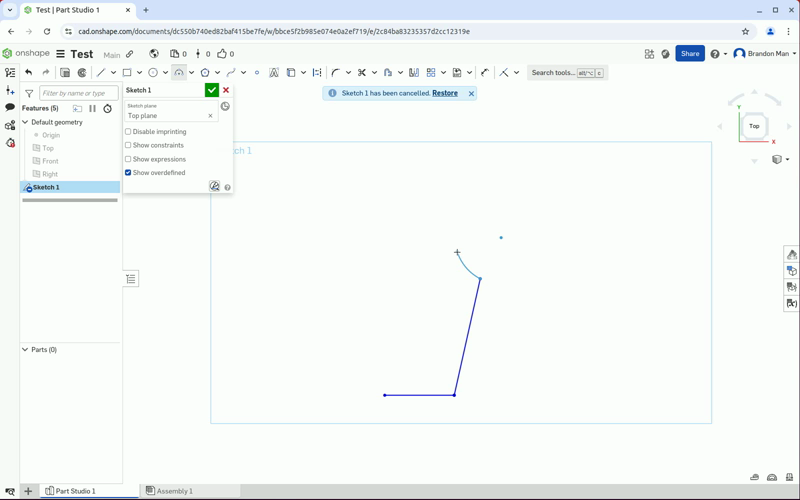
mouse_move(475, 259)
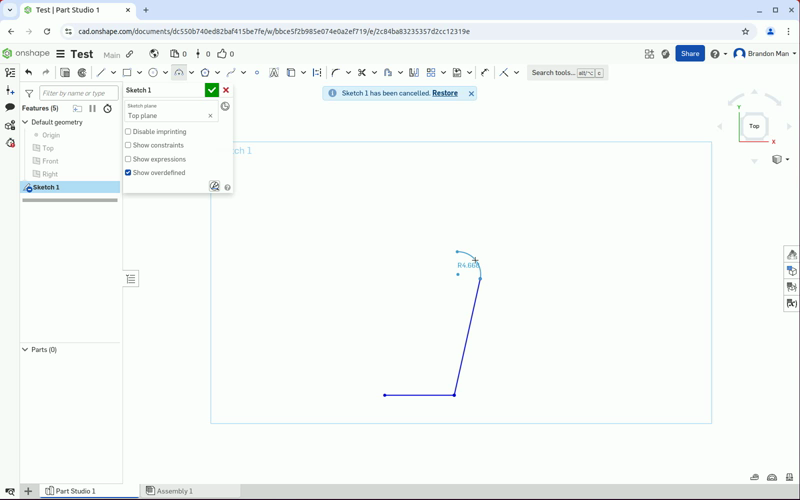
click(475, 259)
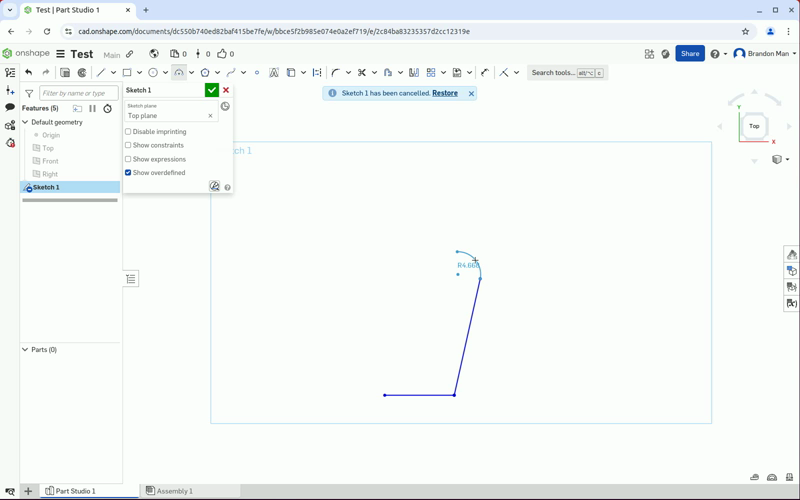
key_up(shift)
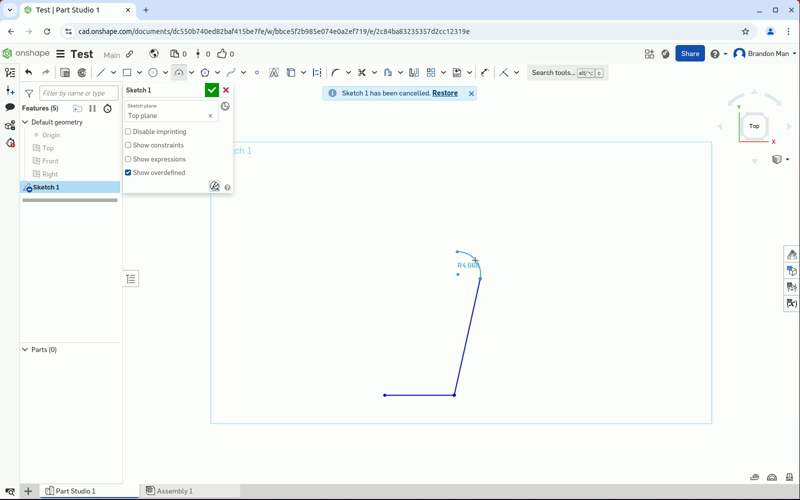
key(esc)
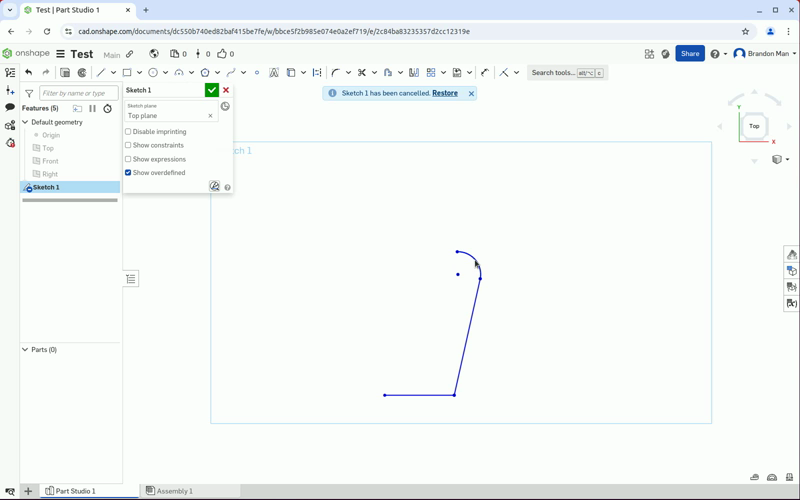
key(l)
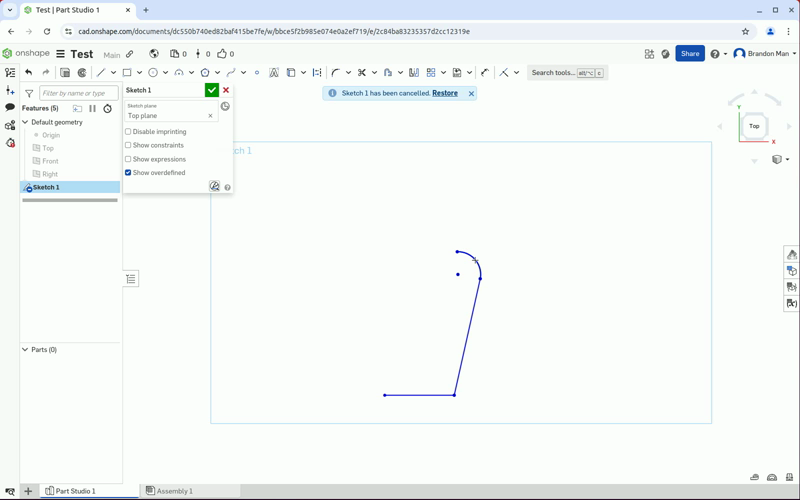
mouse_move(457, 251)
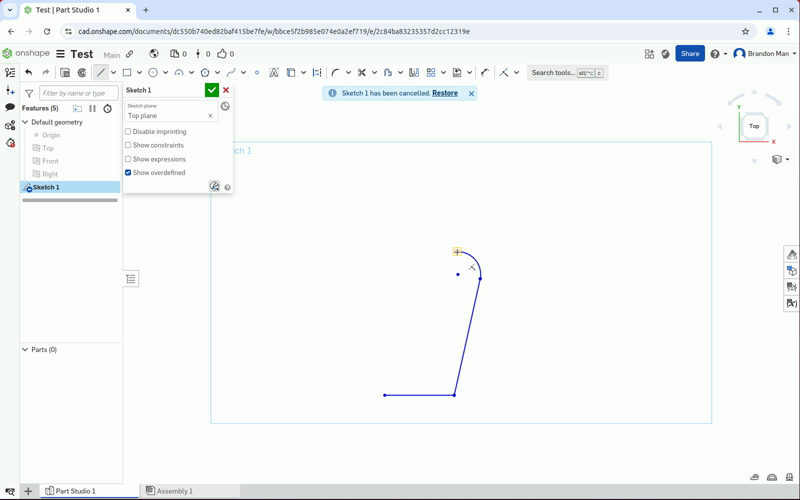
click(457, 251)
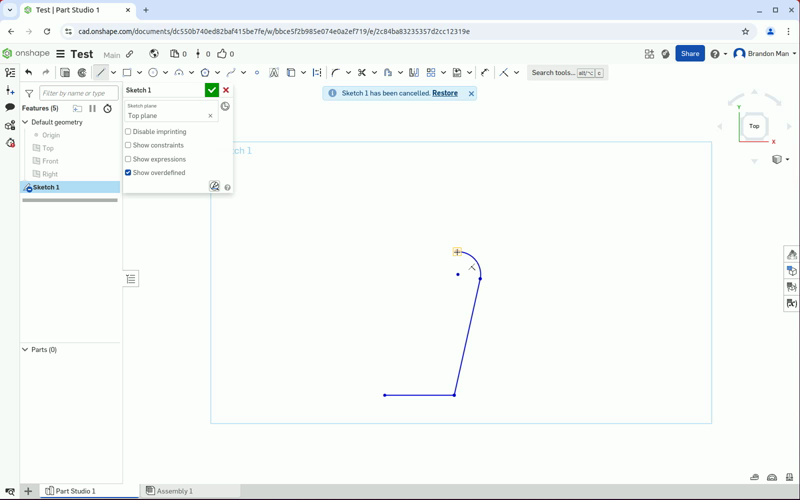
key_down(shift)
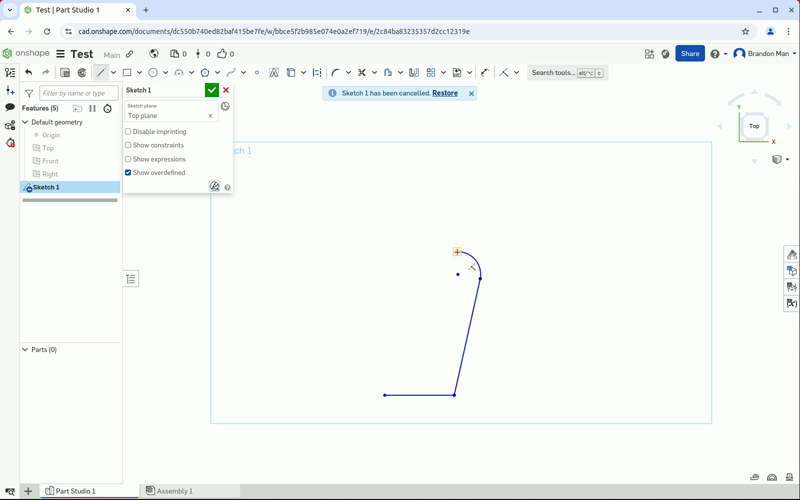
mouse_move(384, 251)
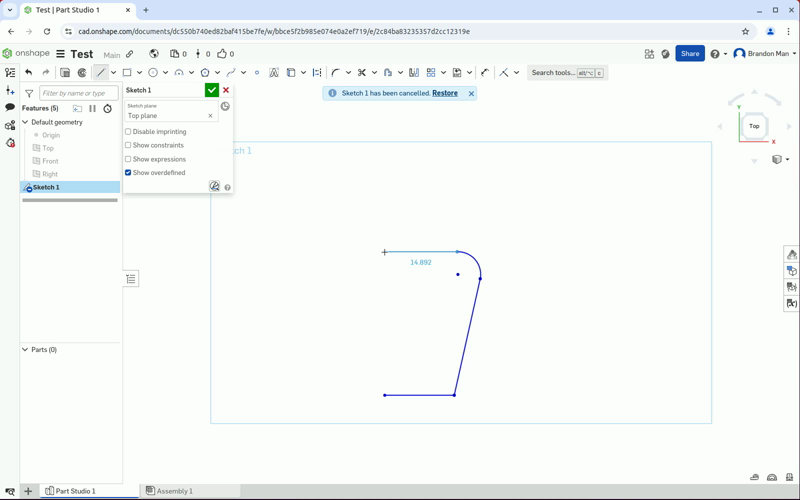
click(384, 251)
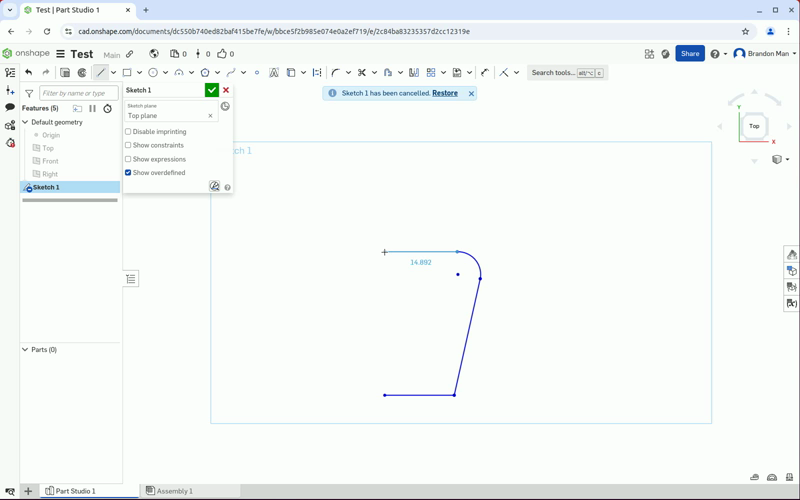
key_up(shift)
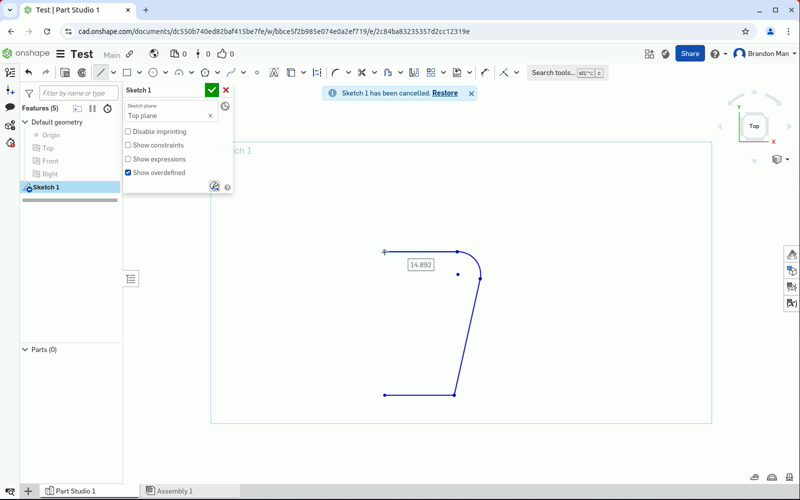
key_down(shift)
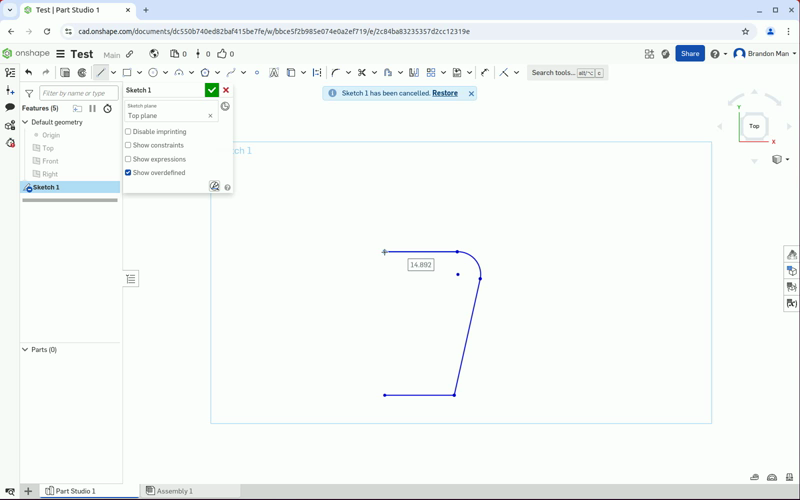
mouse_move(384, 395)
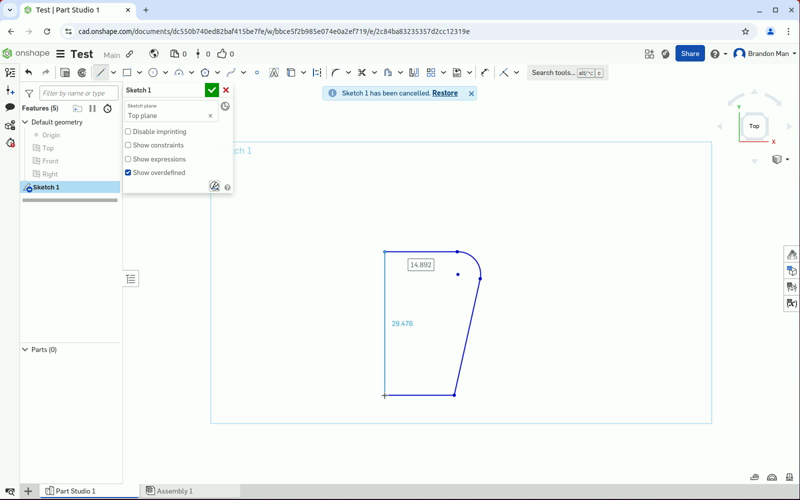
key_up(shift)
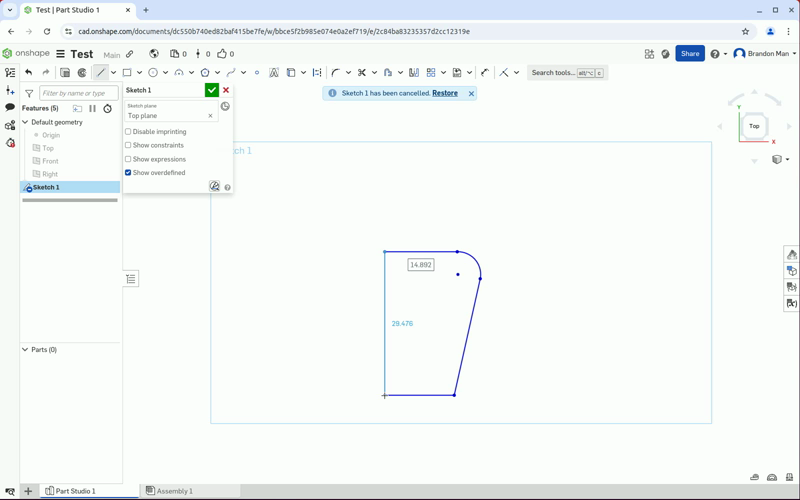
click(384, 395)
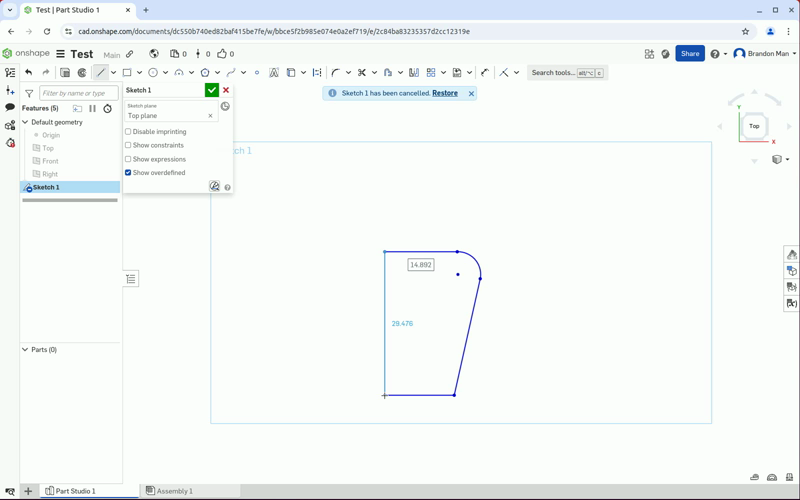
key(esc)
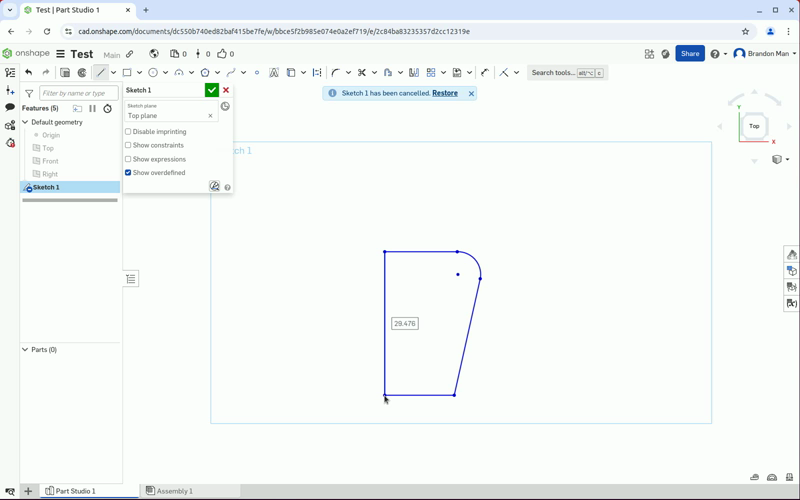
key(c)
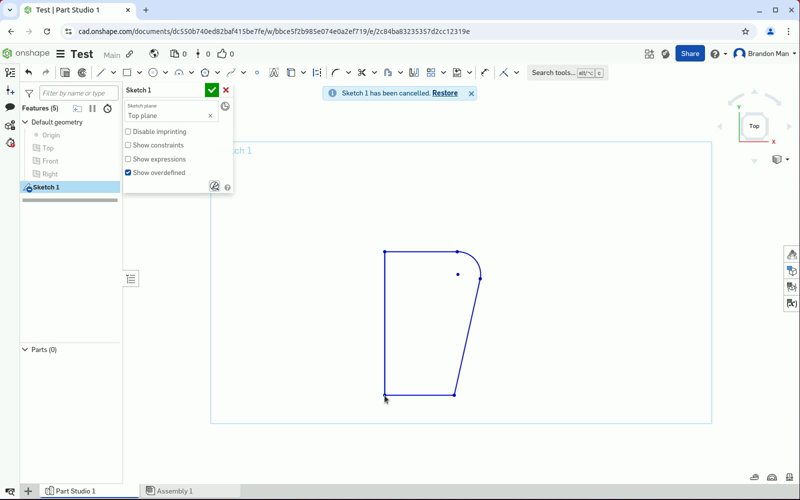
key_down(shift)
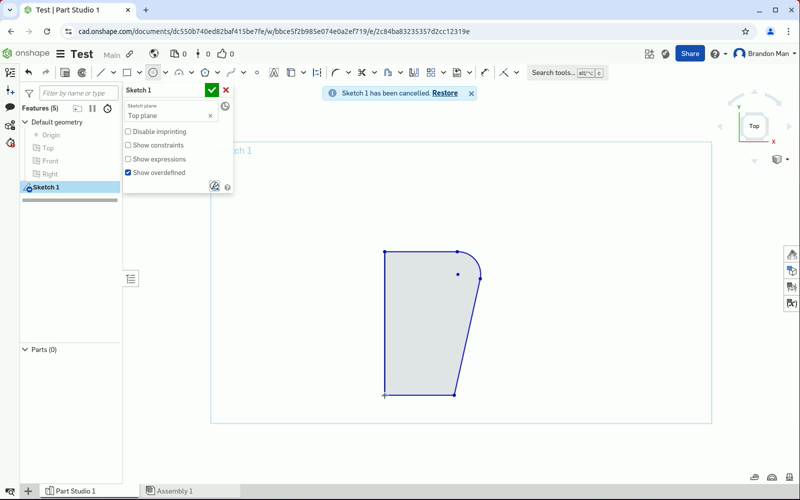
mouse_move(460, 283)
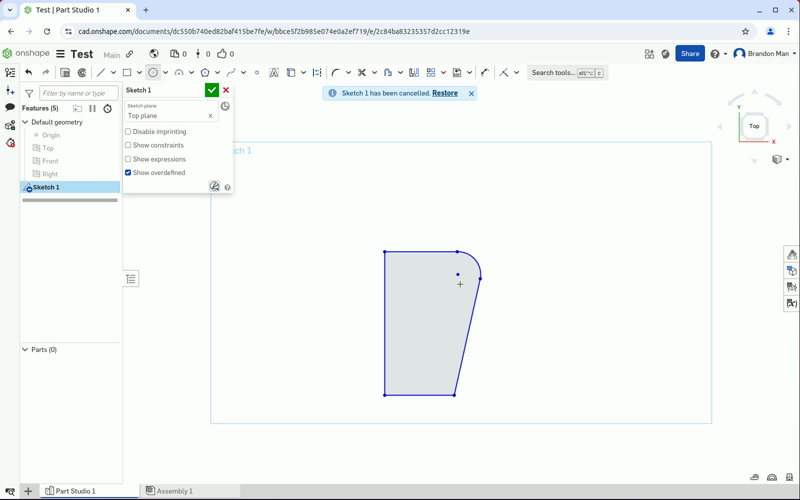
click(460, 283)
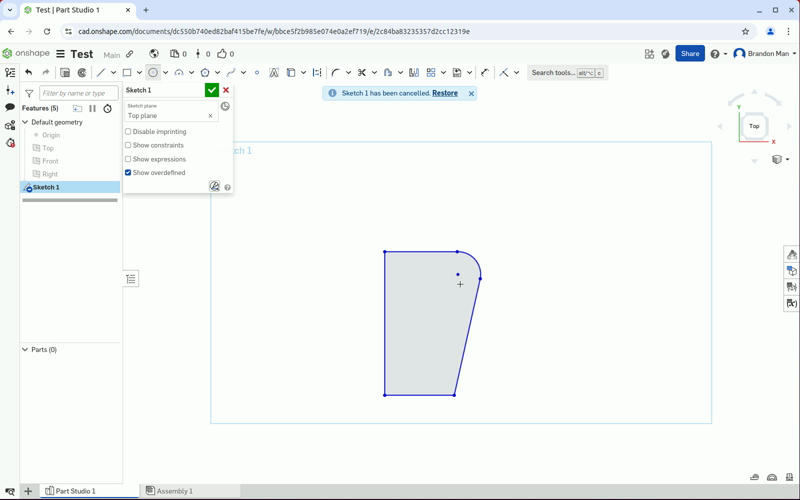
key_up(shift)
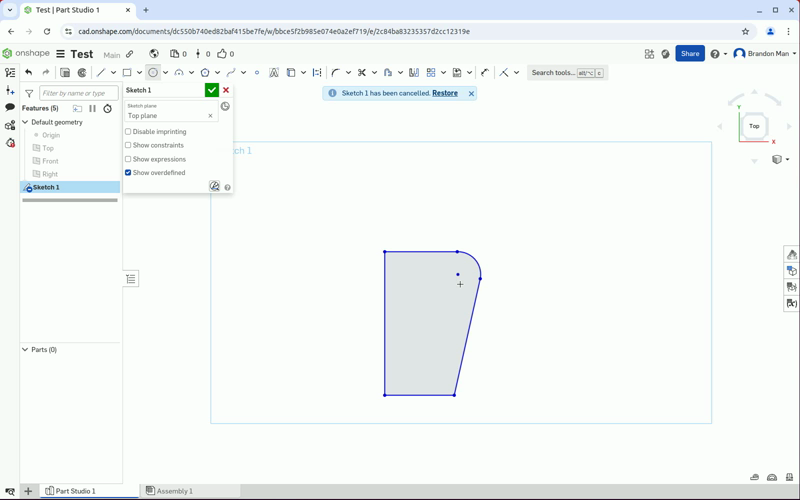
mouse_move(472, 283)
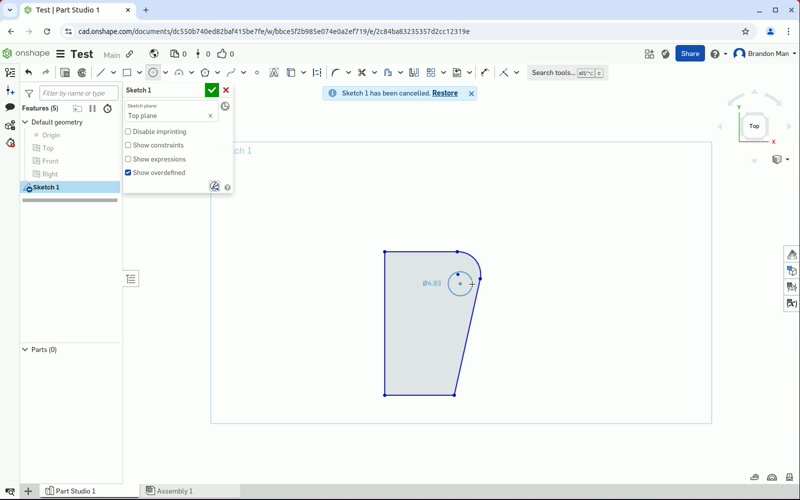
click(472, 283)
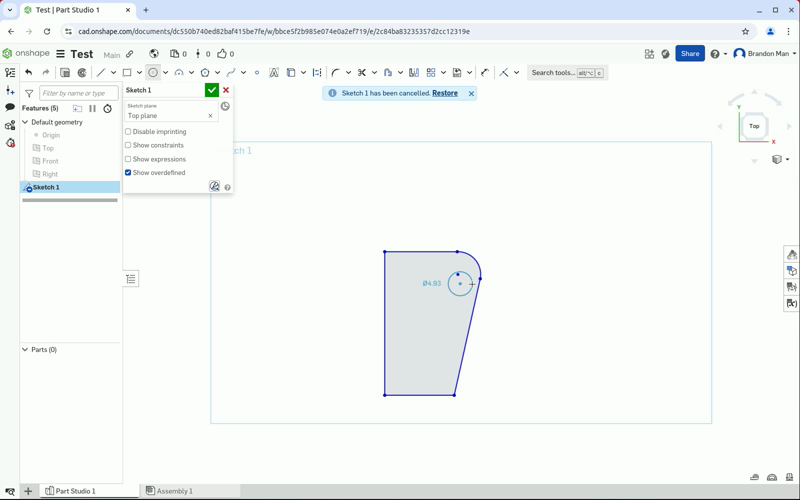
key(esc)
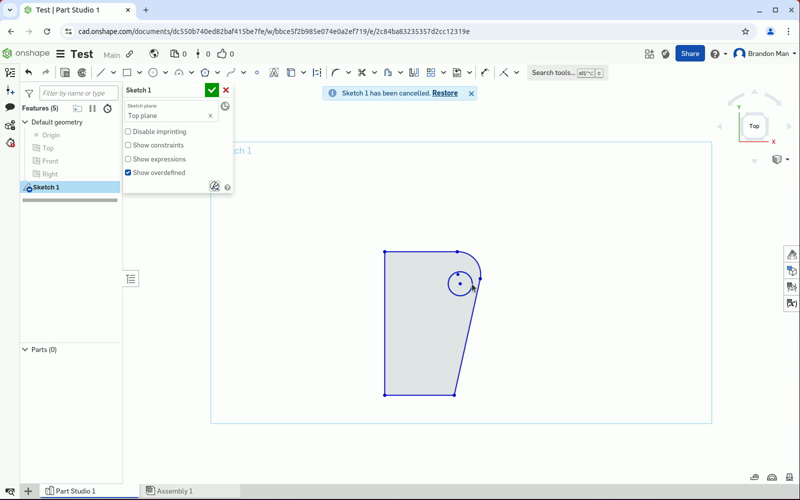
mouse_move(393, 380)
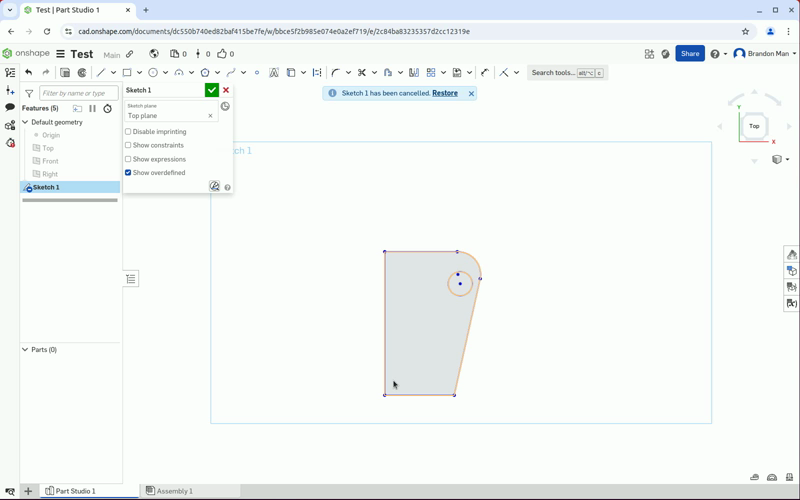
click(393, 380)
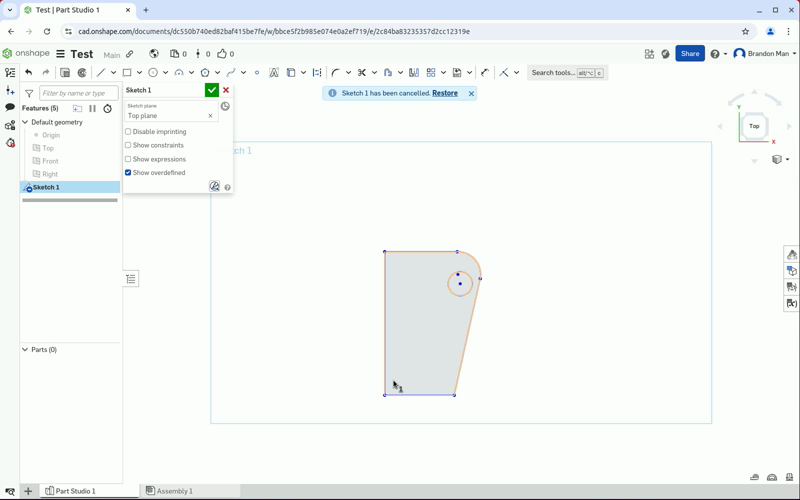
mouse_move(73, 352)
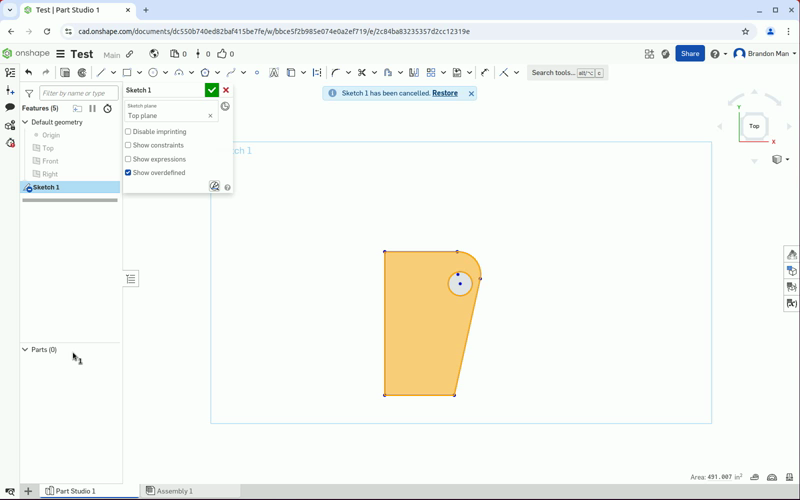
key(shift+y)
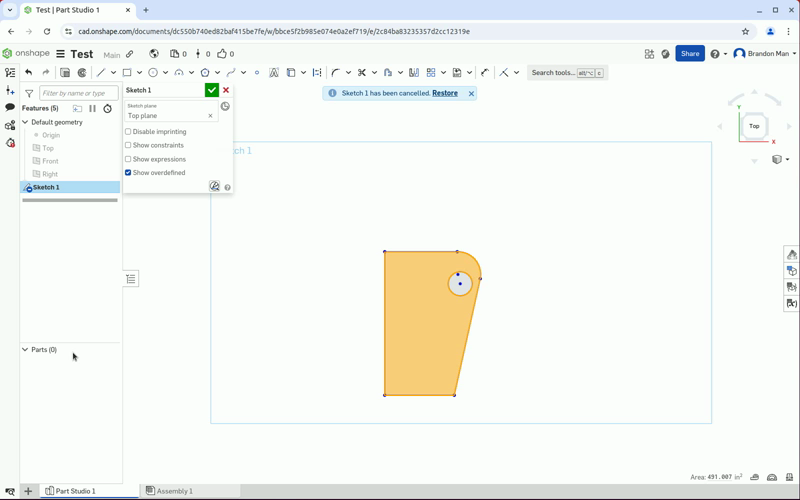
key(shift+e)
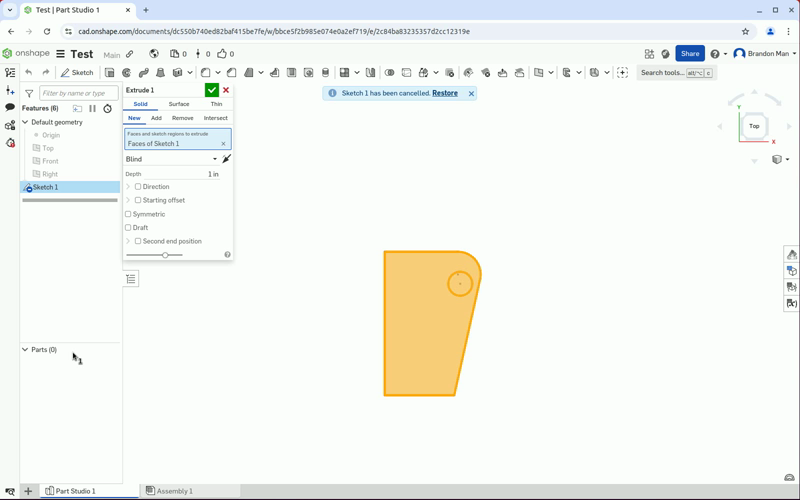
mouse_move(143, 106)
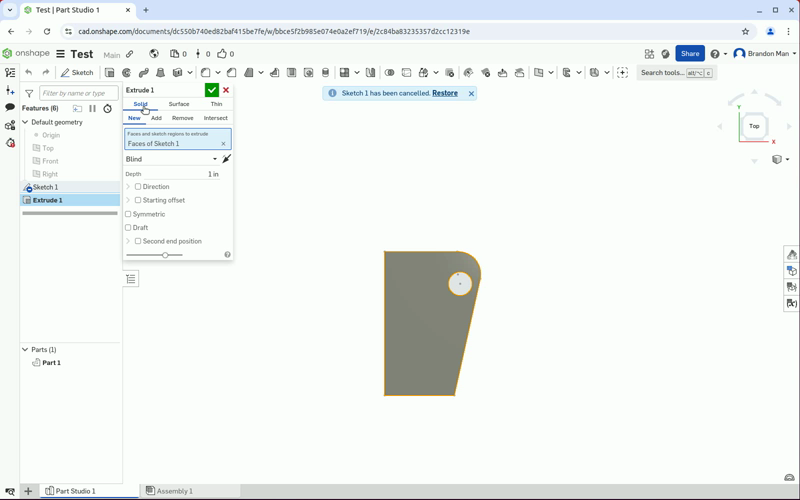
click(143, 106)
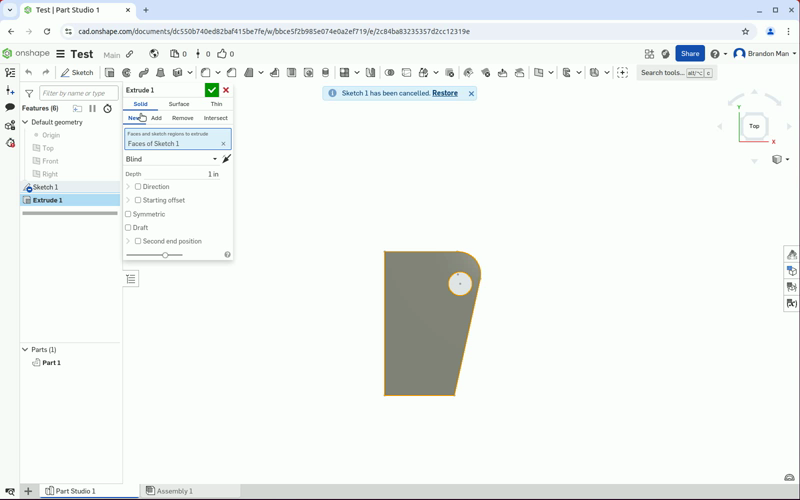
mouse_move(137, 120)
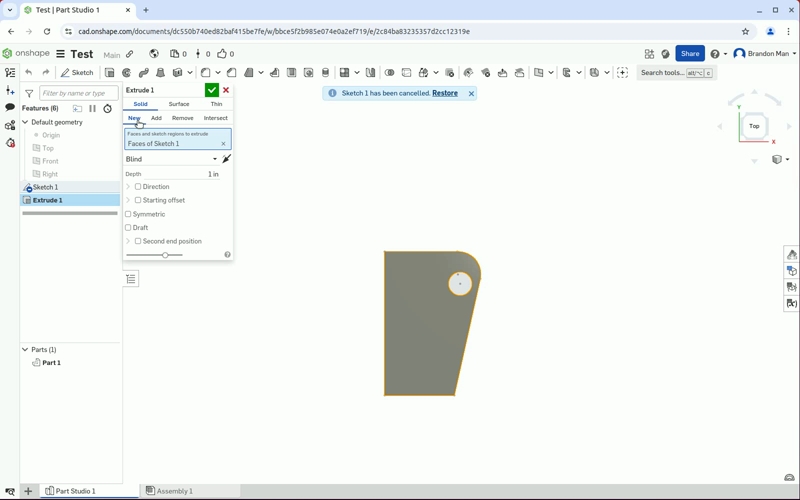
click(137, 120)
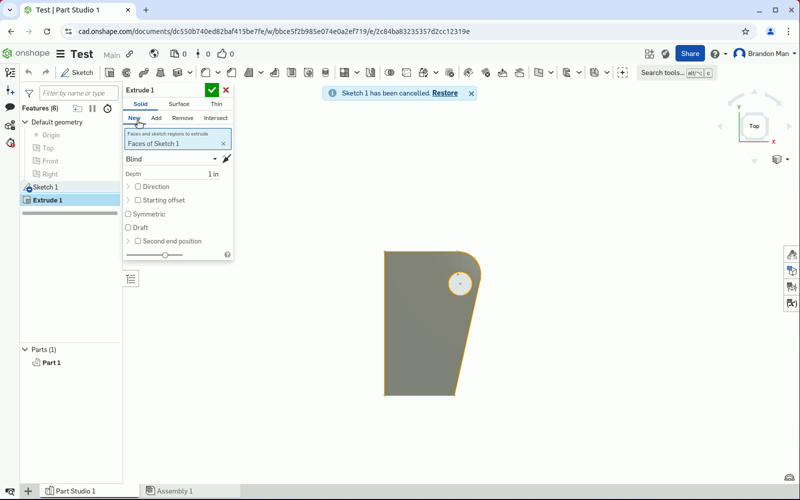
key(tab, 4)
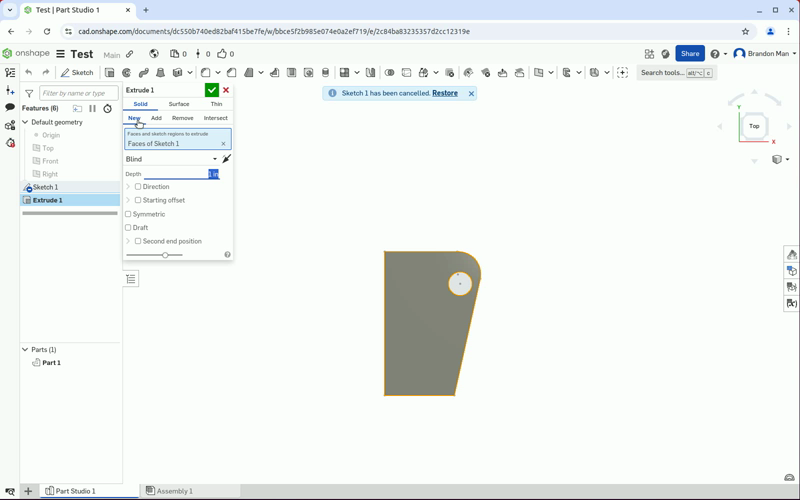
text(3.611)
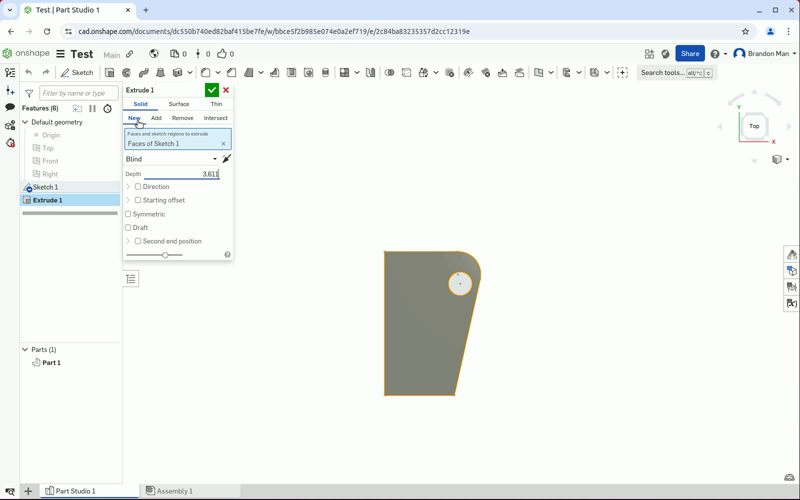
key(enter)
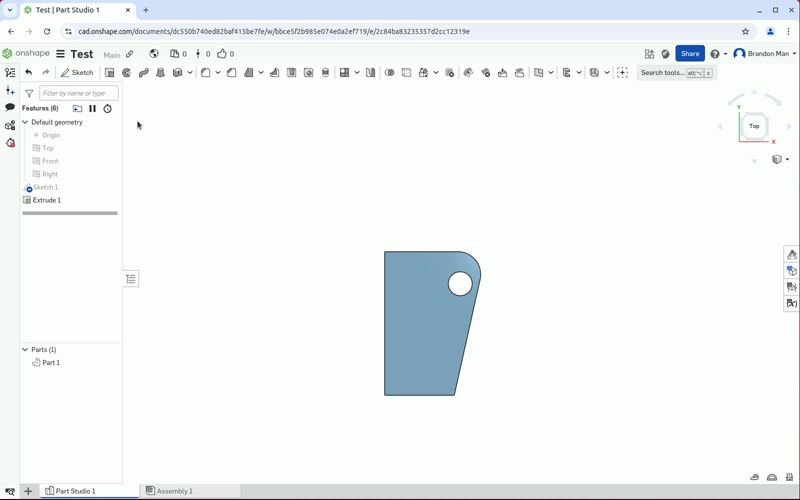
key(shift+h)
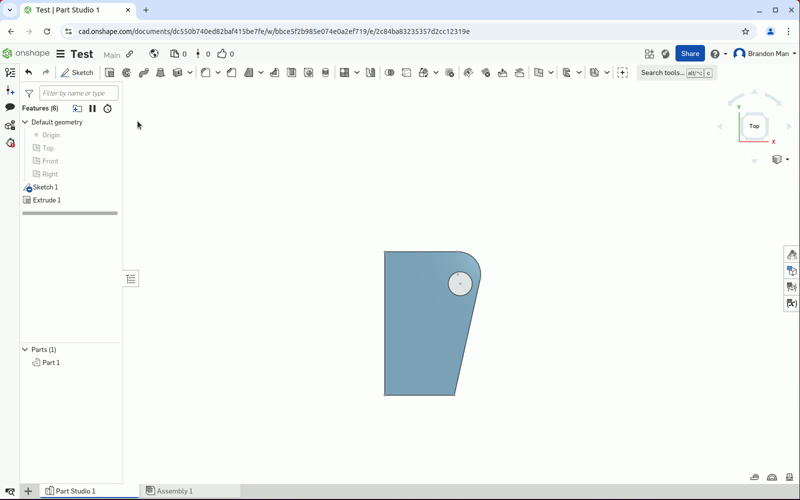
key(shift+h)
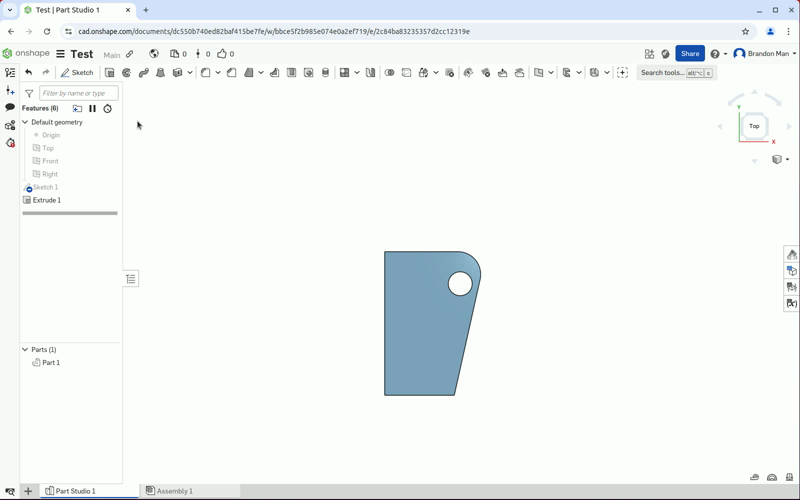
mouse_move(73, 189)
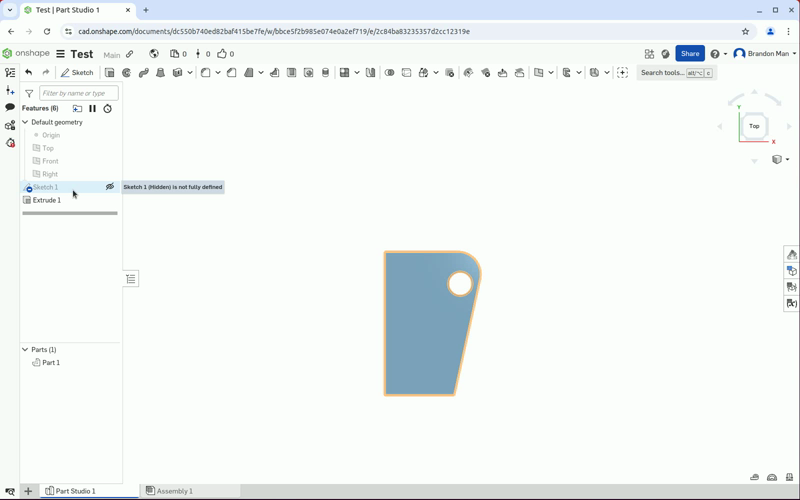
click(73, 189)
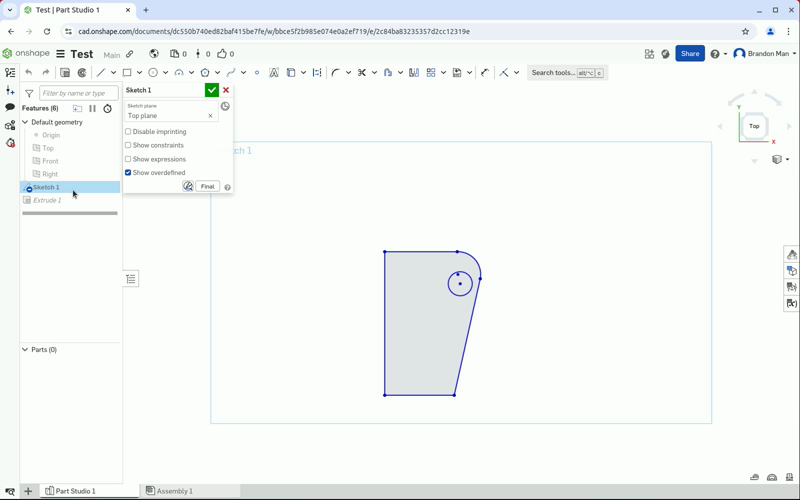
mouse_move(229, 92)
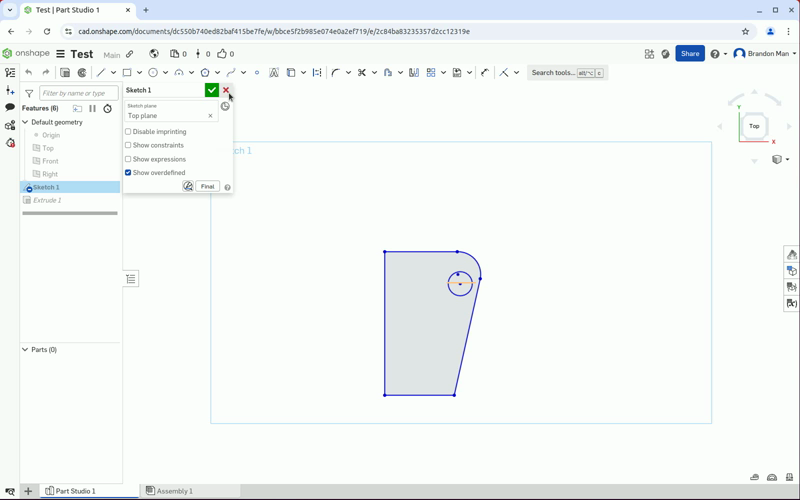
click(229, 92)
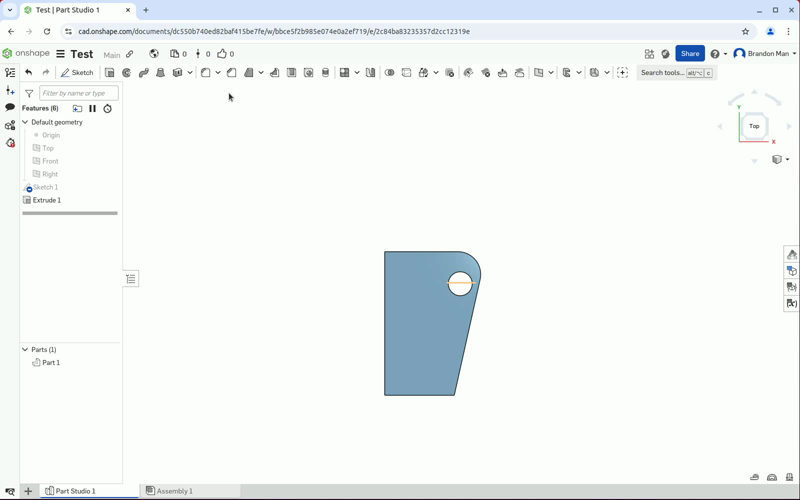
mouse_move(541, 75)
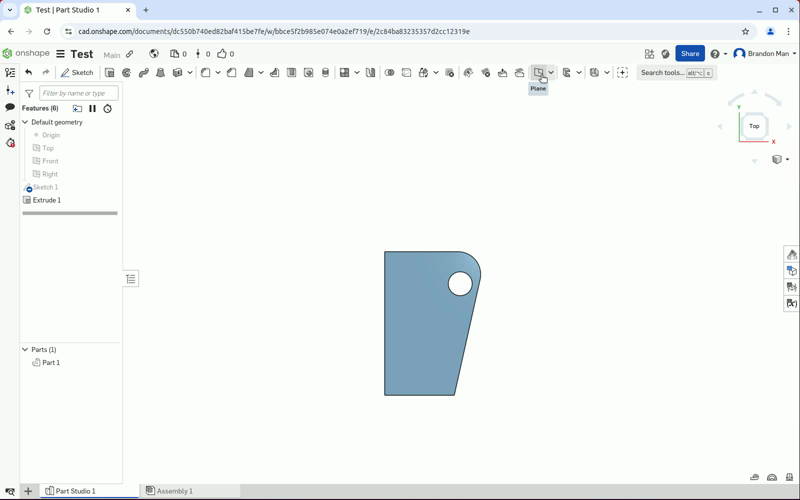
click(541, 75)
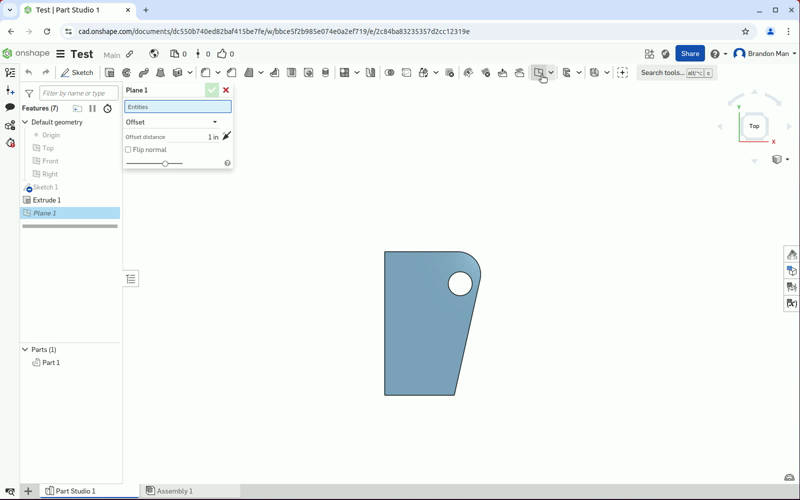
mouse_move(73, 150)
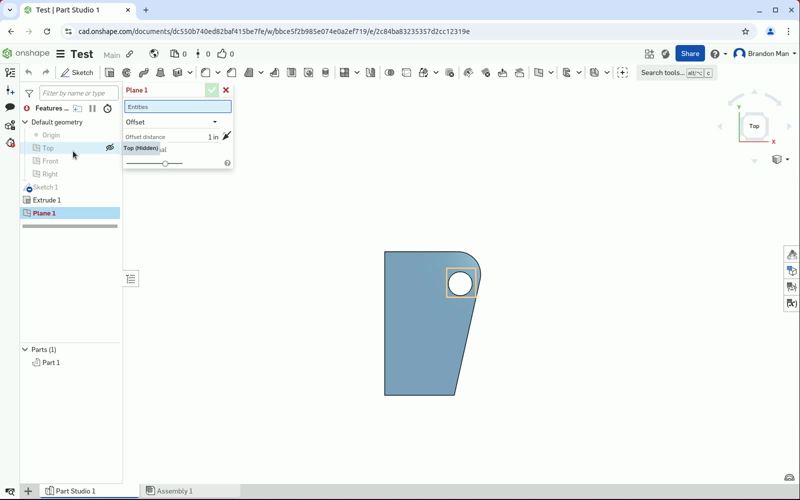
click(73, 150)
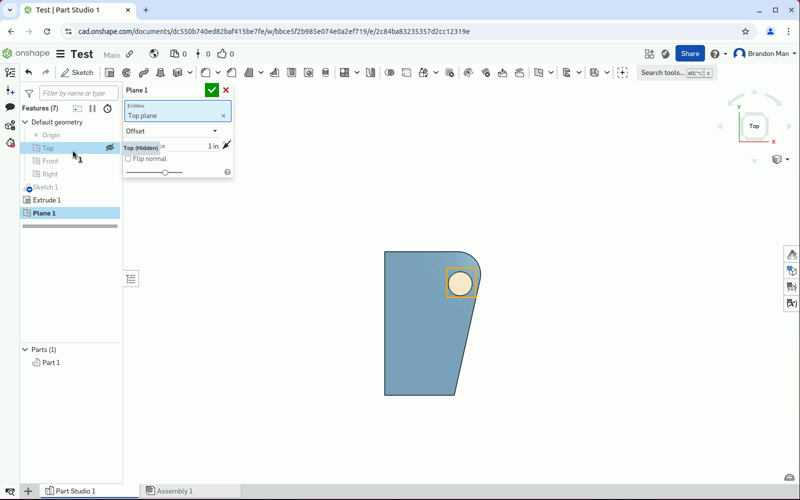
key(tab, 2)
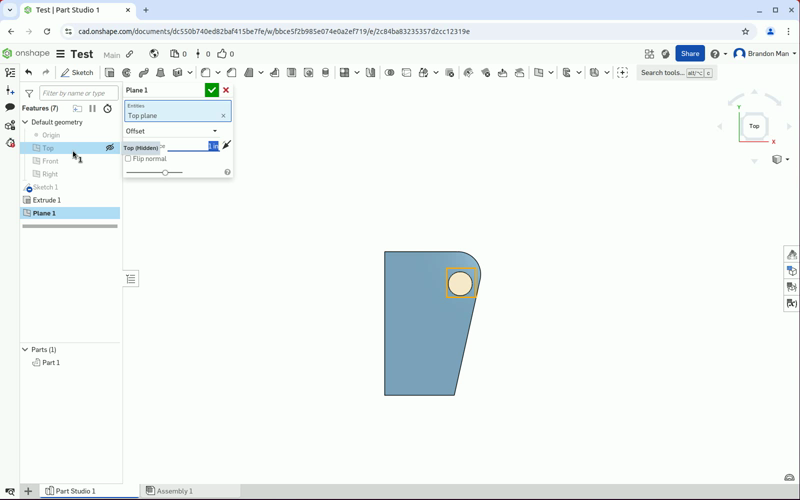
text(3.605)
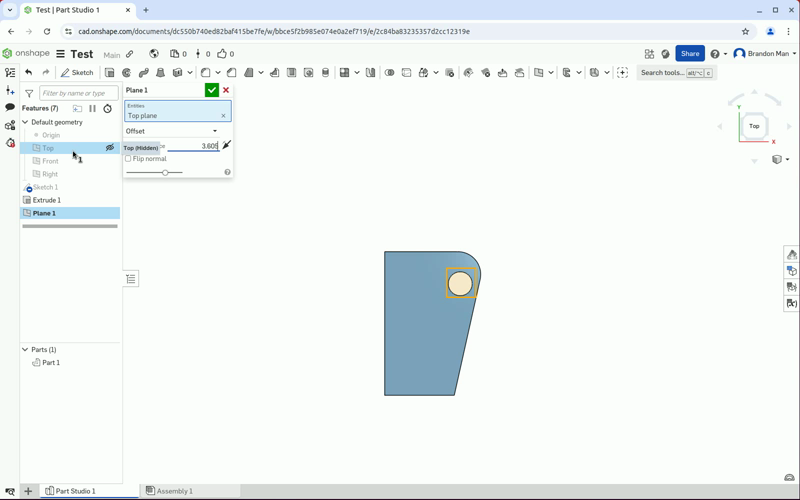
key(enter, 2)
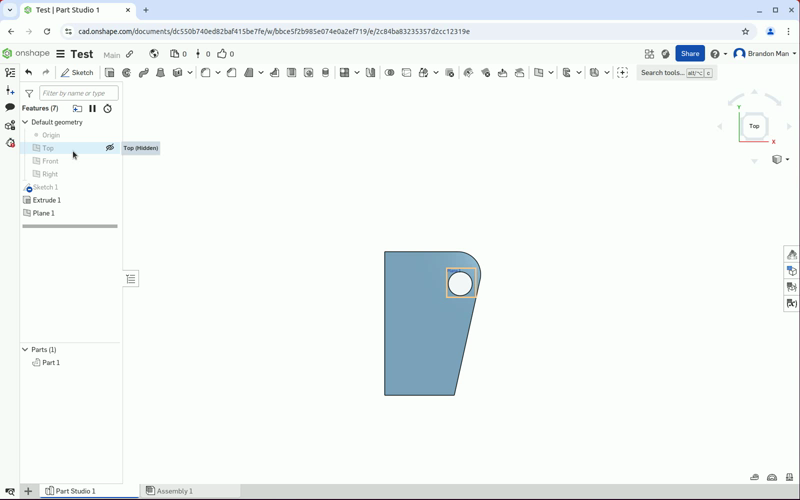
key(shift+s)
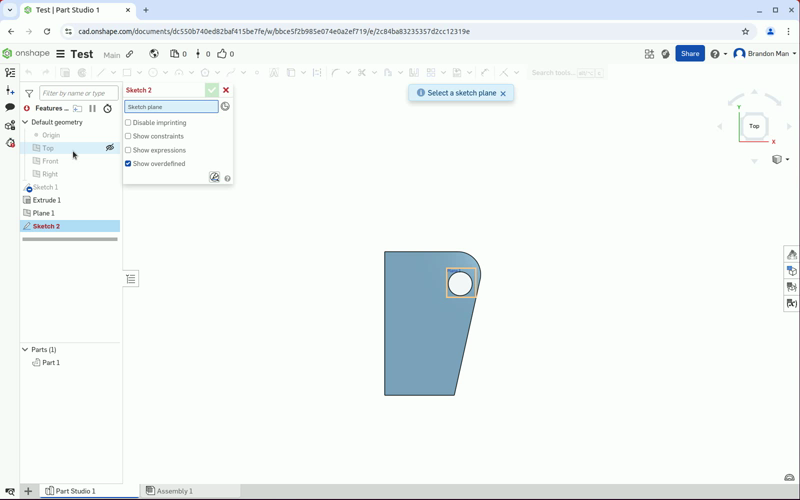
mouse_move(73, 215)
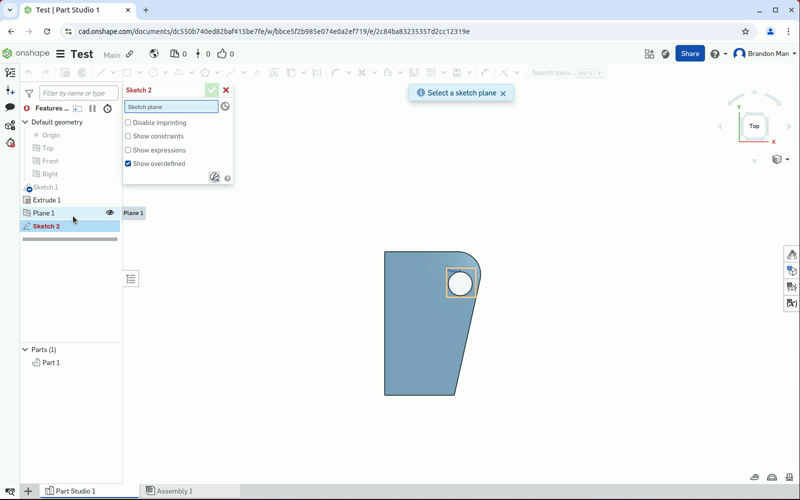
click(73, 215)
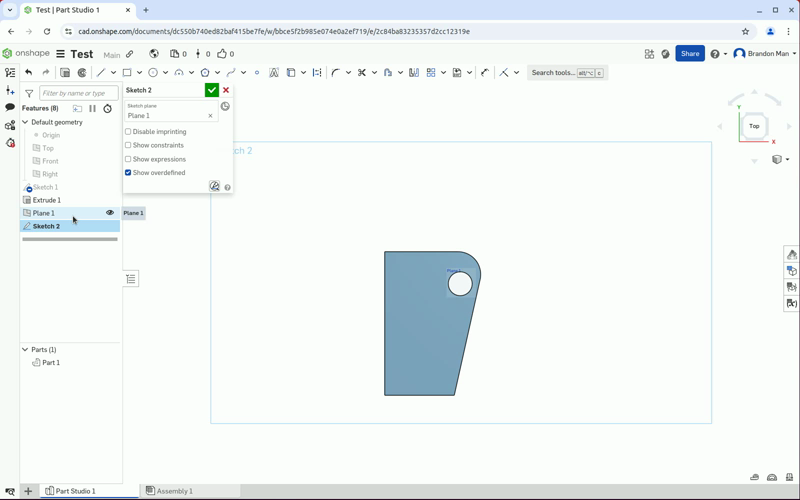
mouse_move(73, 352)
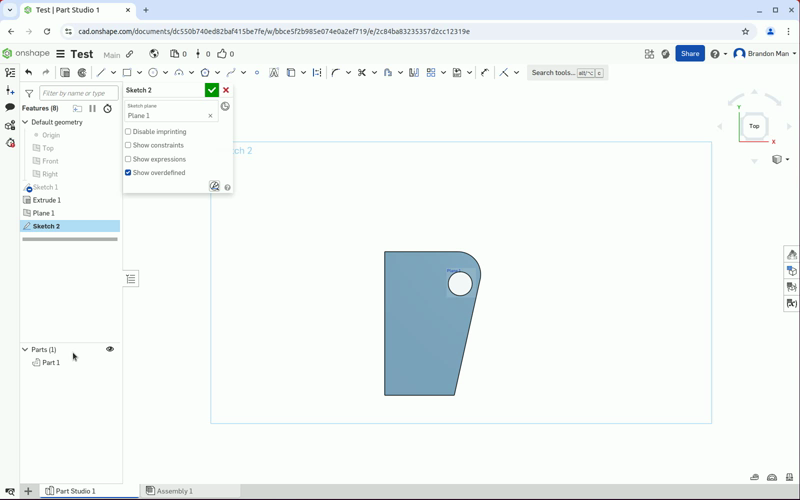
key(y)
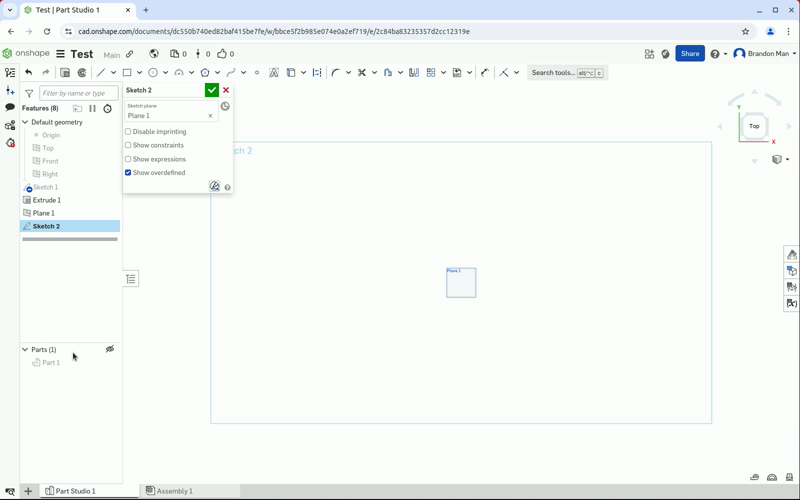
key(l)
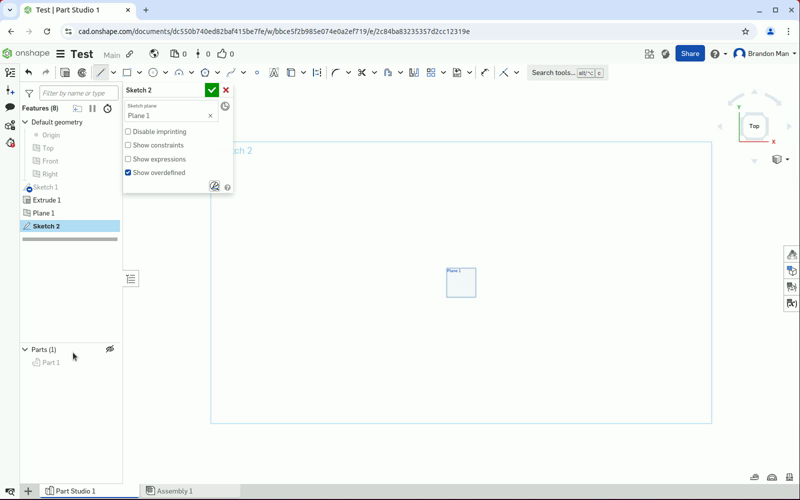
key_down(shift)
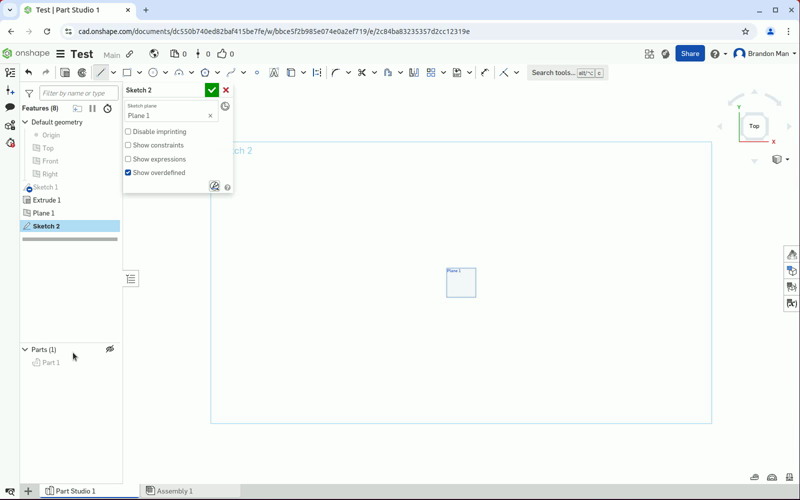
mouse_move(392, 386)
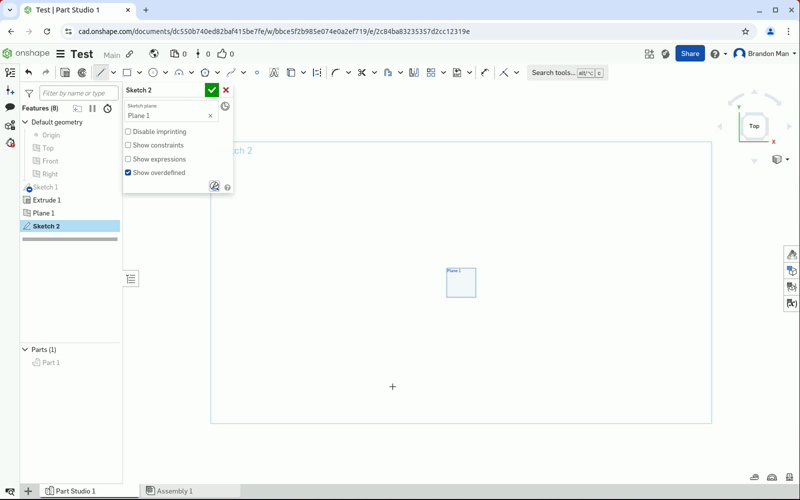
click(392, 386)
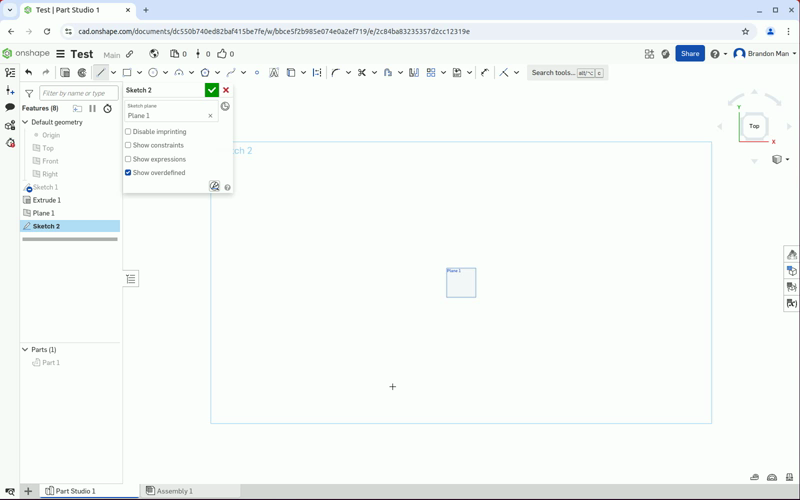
key_up(shift)
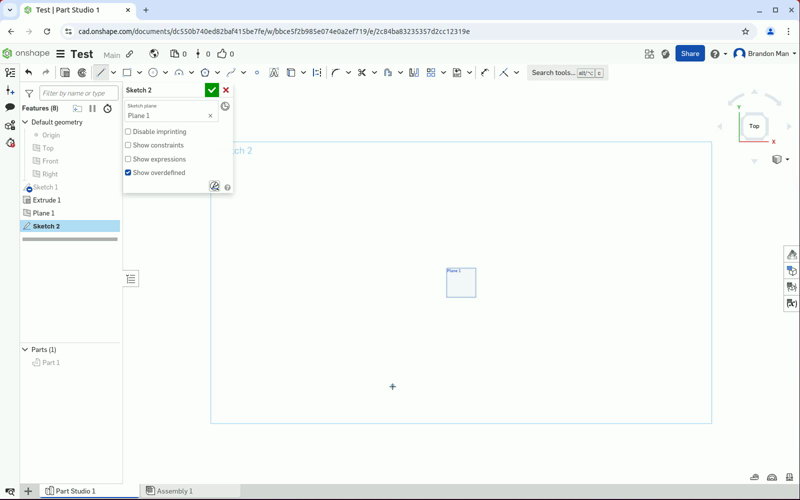
key_down(shift)
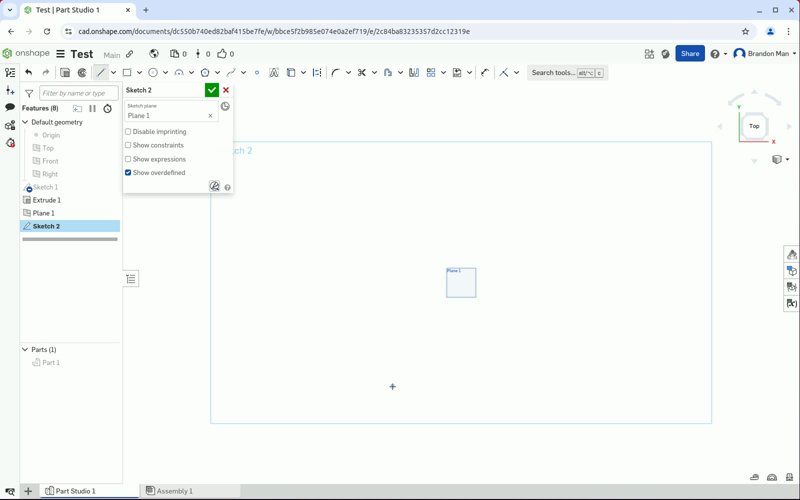
mouse_move(422, 386)
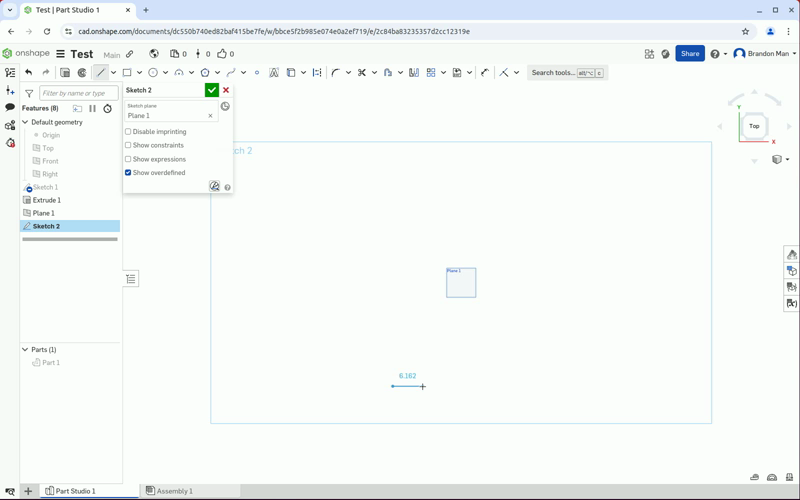
mouse_move(437, 386)
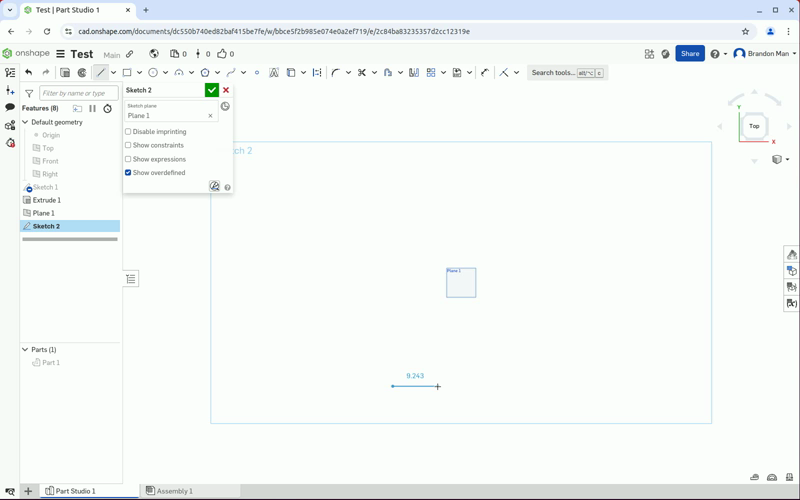
click(437, 386)
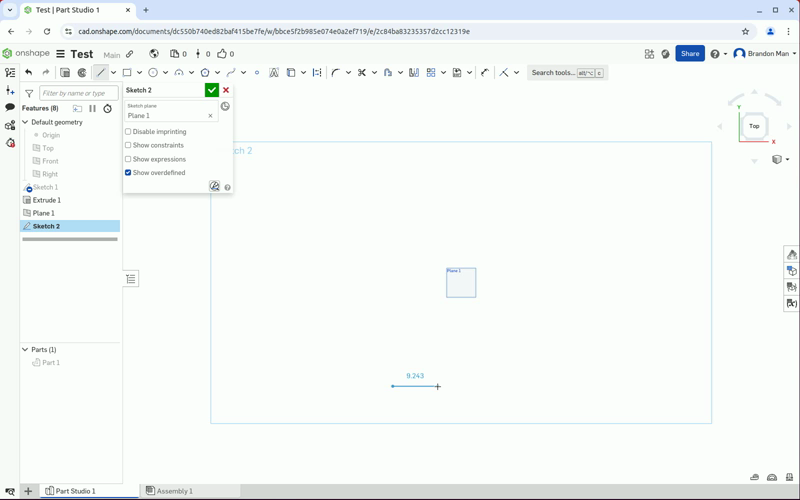
key_up(shift)
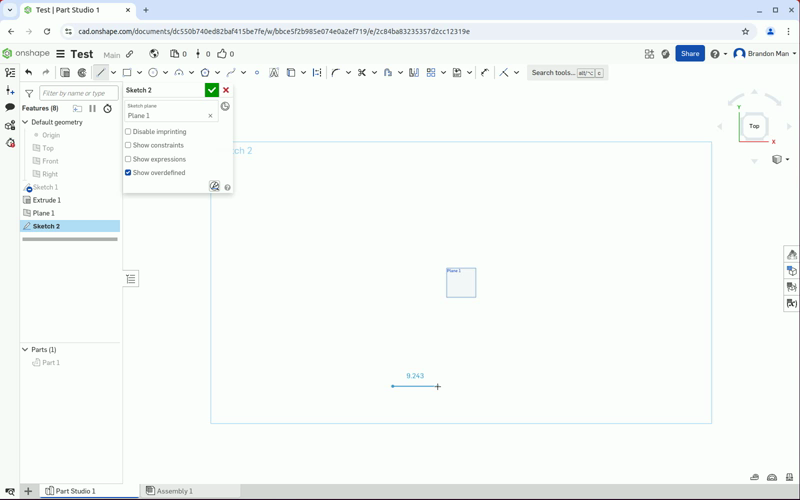
key_down(shift)
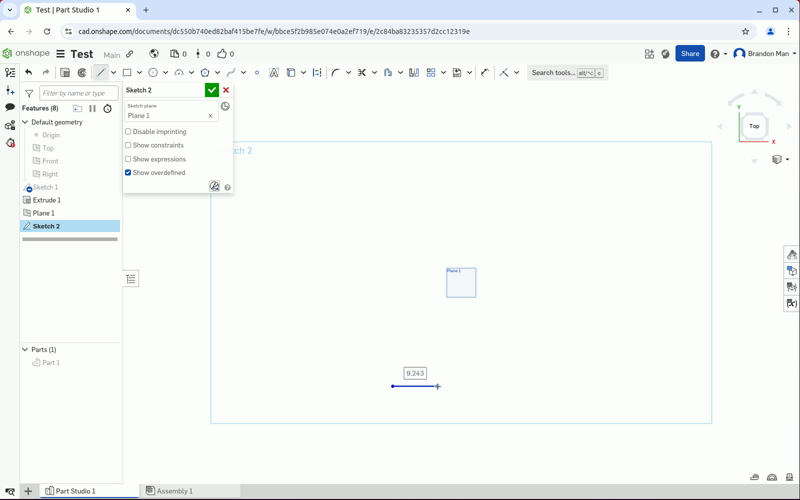
mouse_move(437, 259)
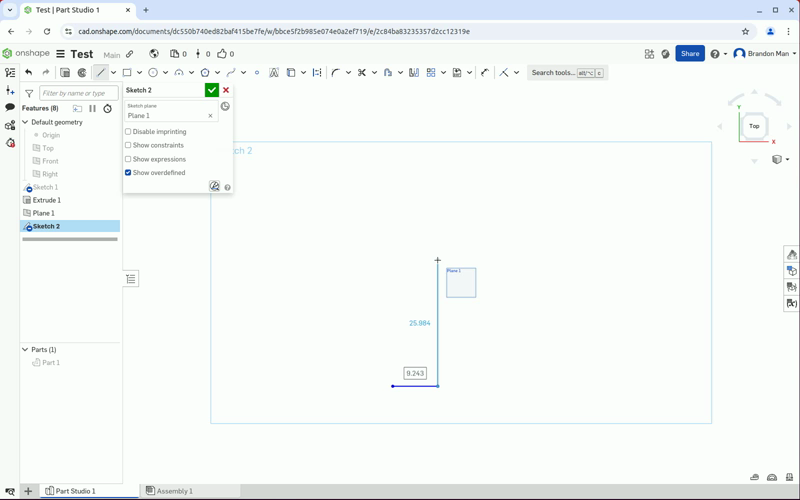
click(437, 259)
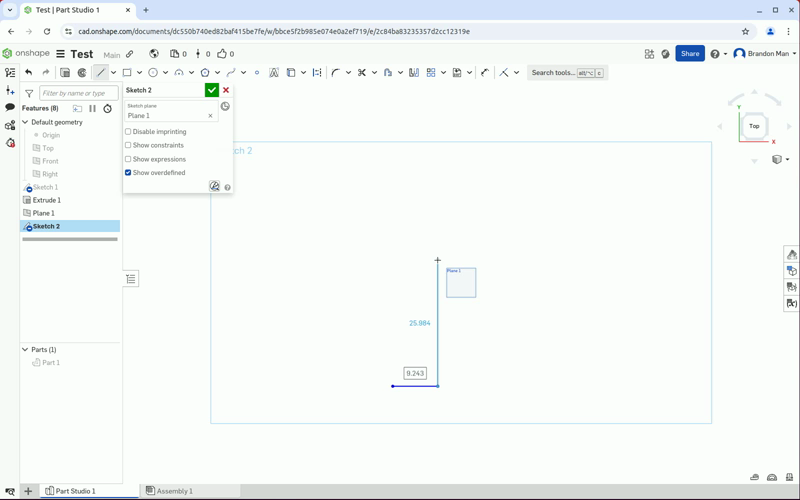
key_up(shift)
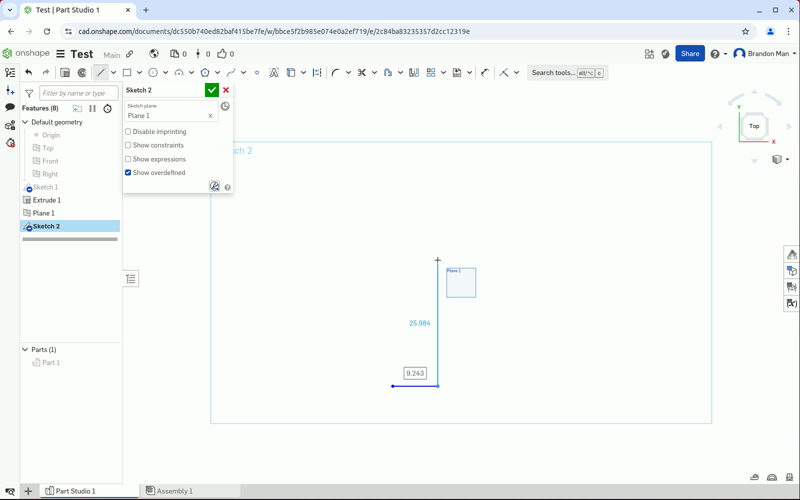
key_down(shift)
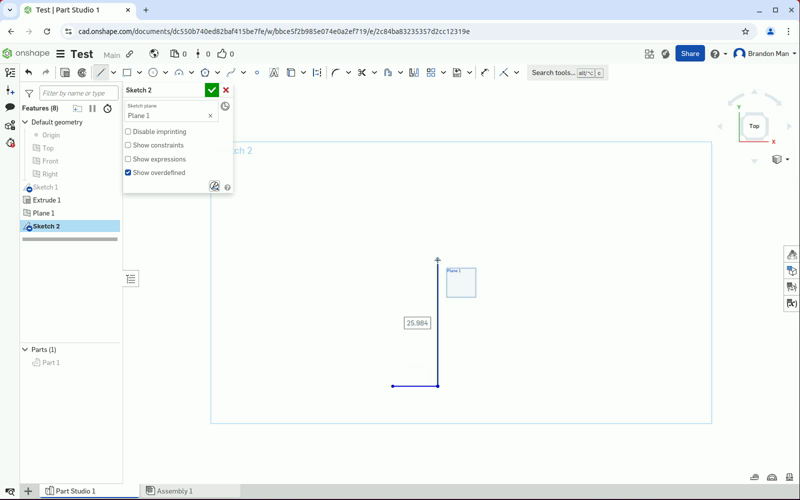
mouse_move(467, 259)
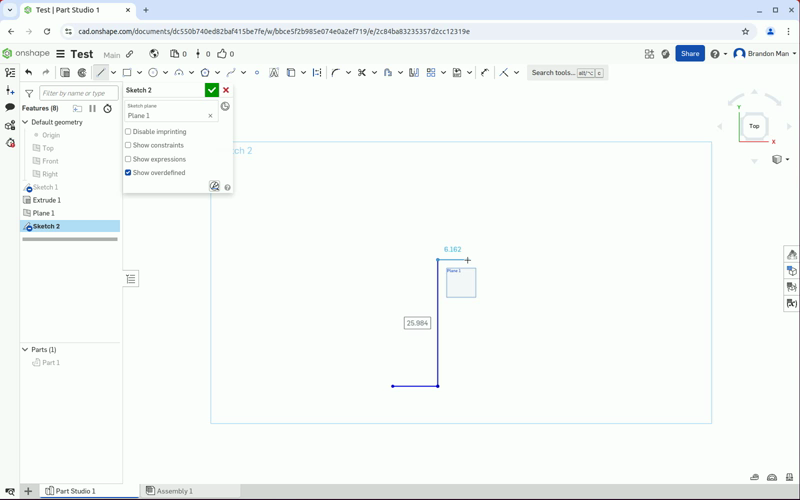
mouse_move(431, 259)
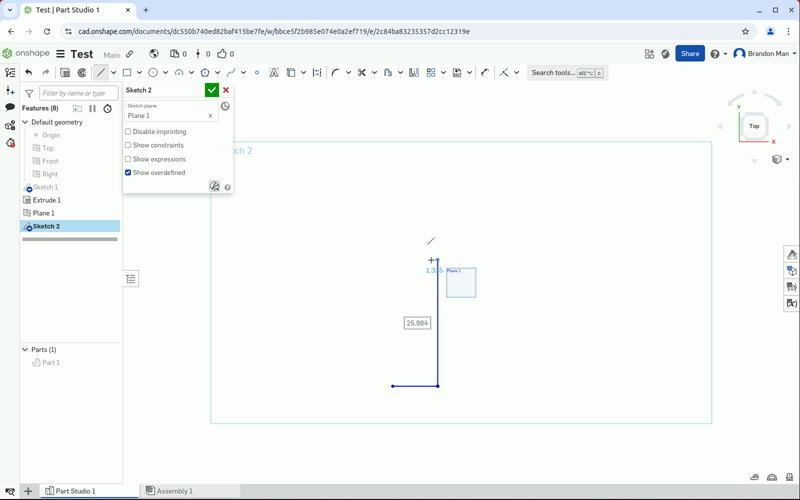
scroll(6)
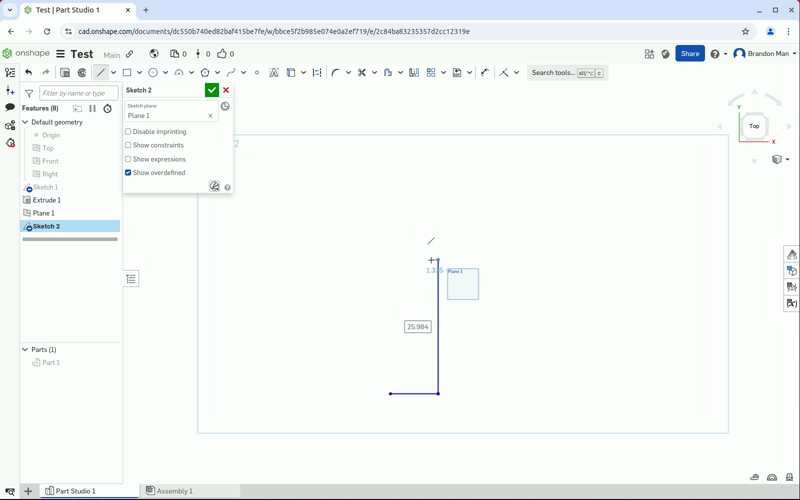
scroll(6)
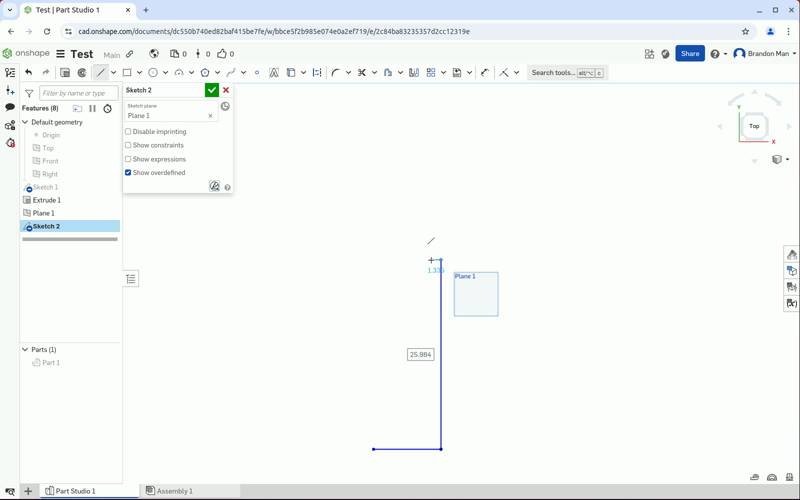
scroll(6)
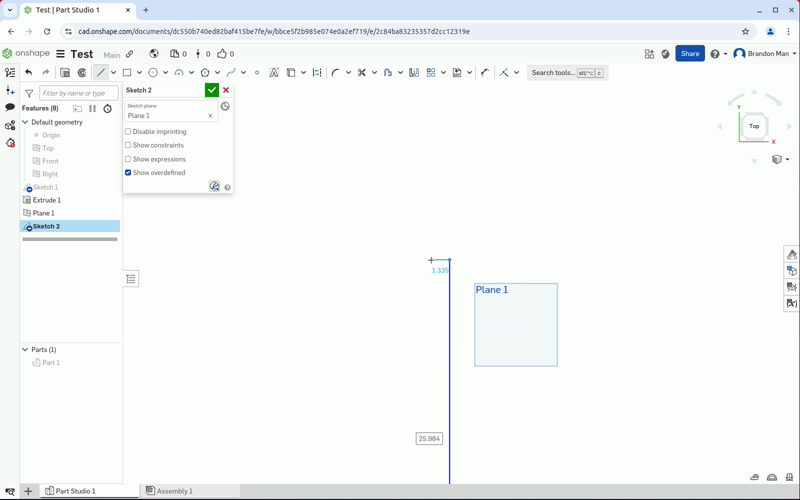
scroll(6)
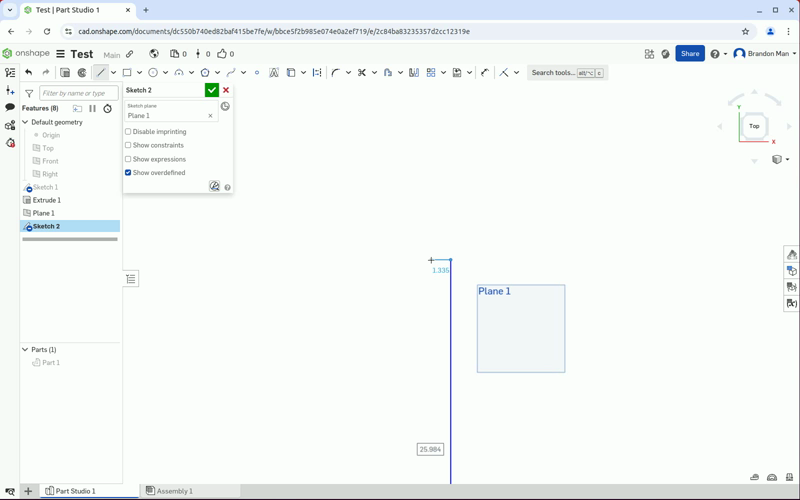
scroll(6)
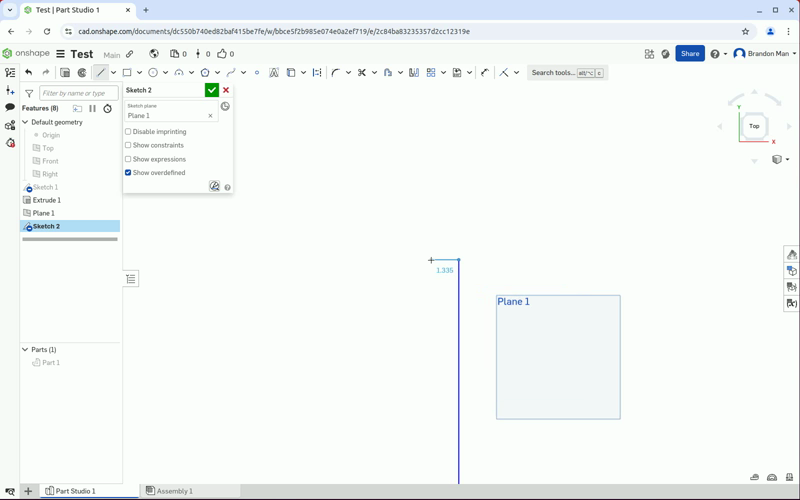
scroll(6)
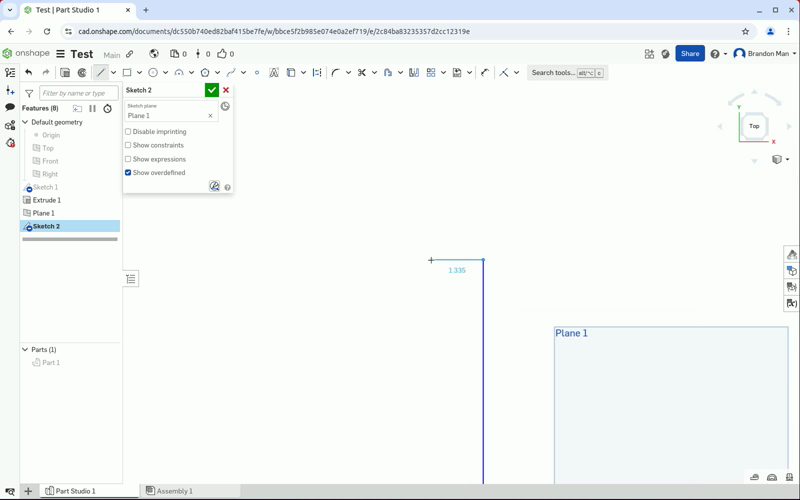
scroll(6)
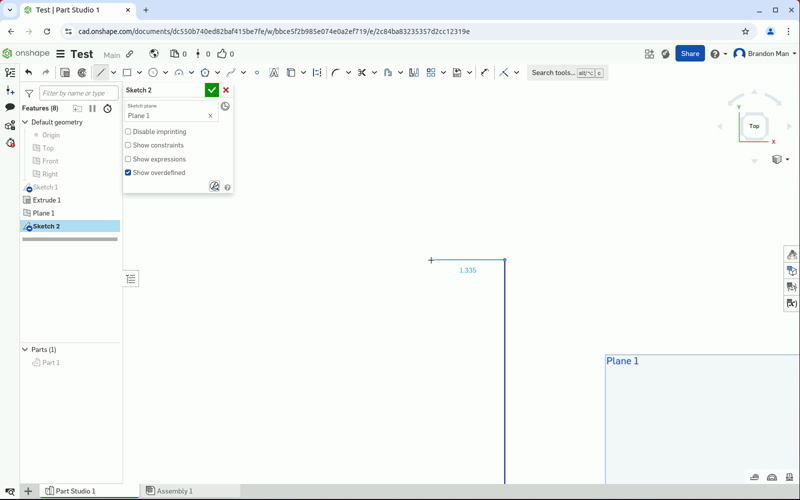
click(431, 259)
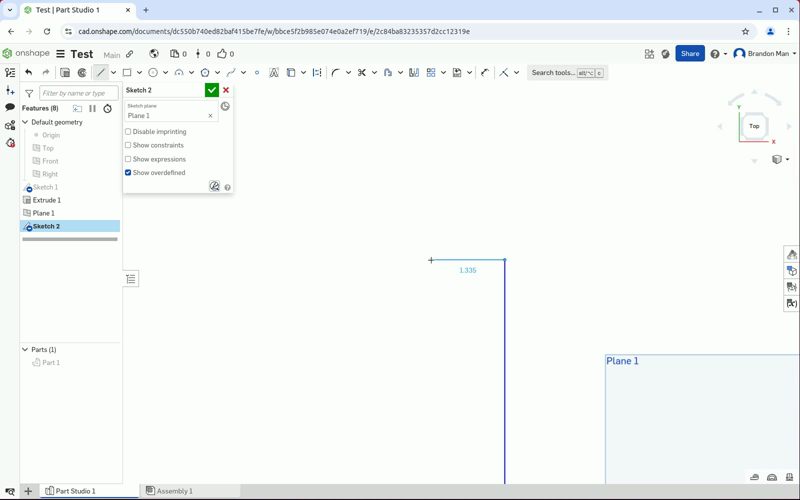
scroll(-6)
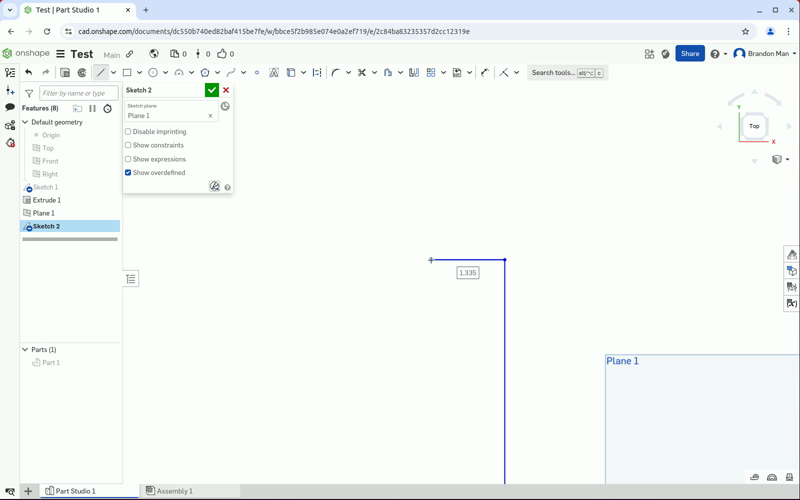
scroll(-6)
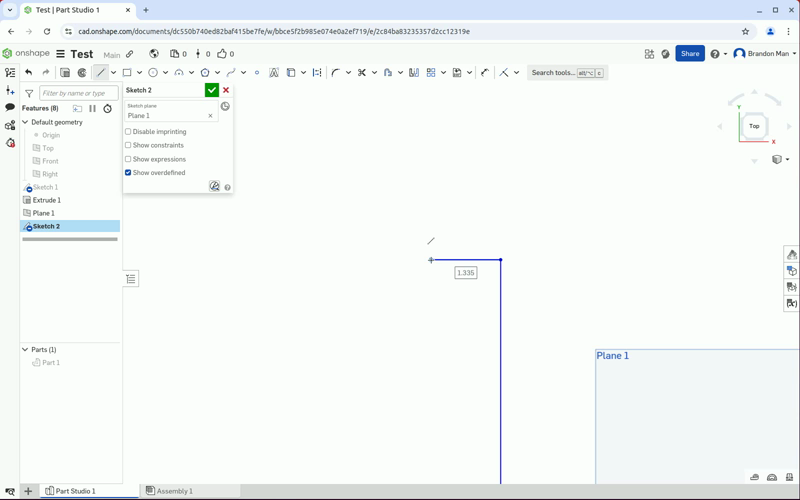
scroll(-6)
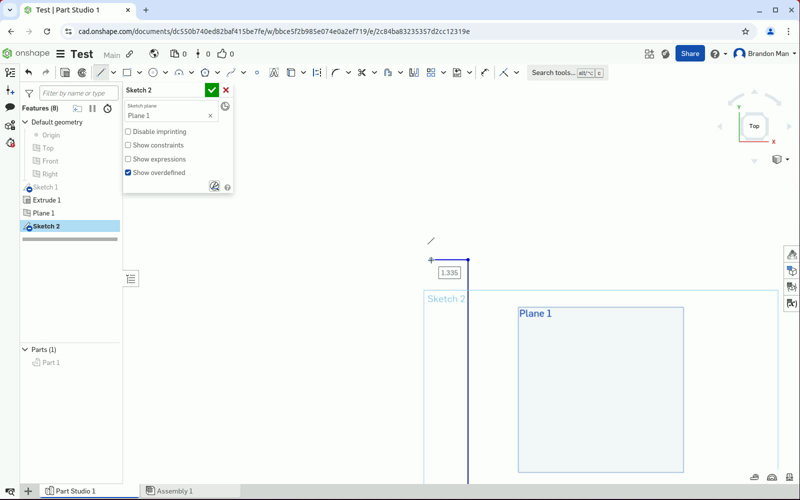
scroll(-6)
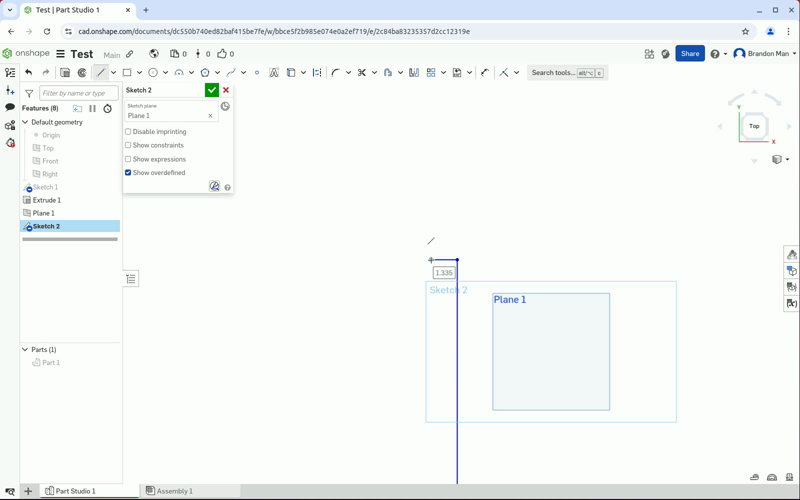
scroll(-6)
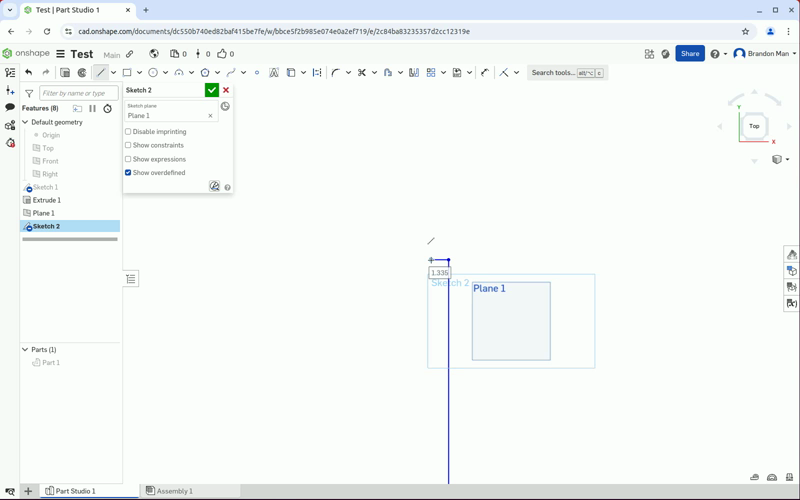
scroll(-6)
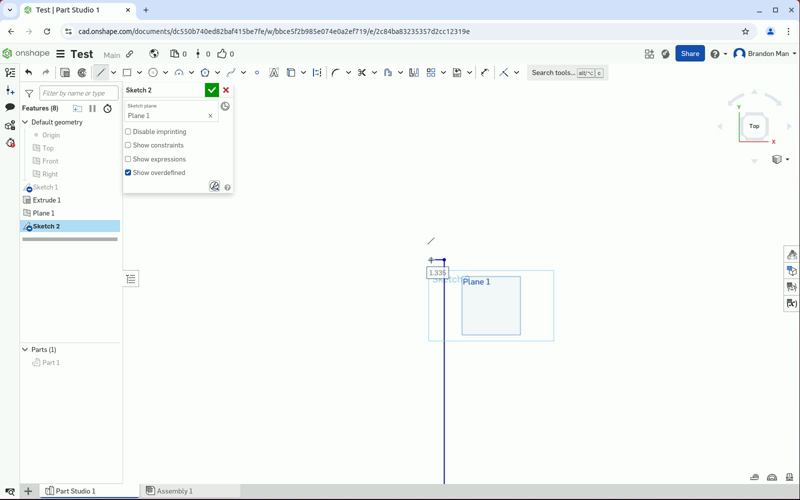
scroll(-6)
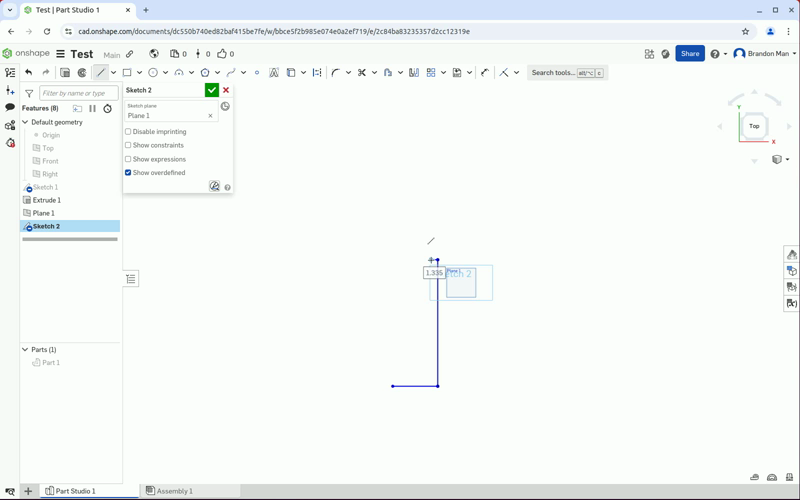
key_up(shift)
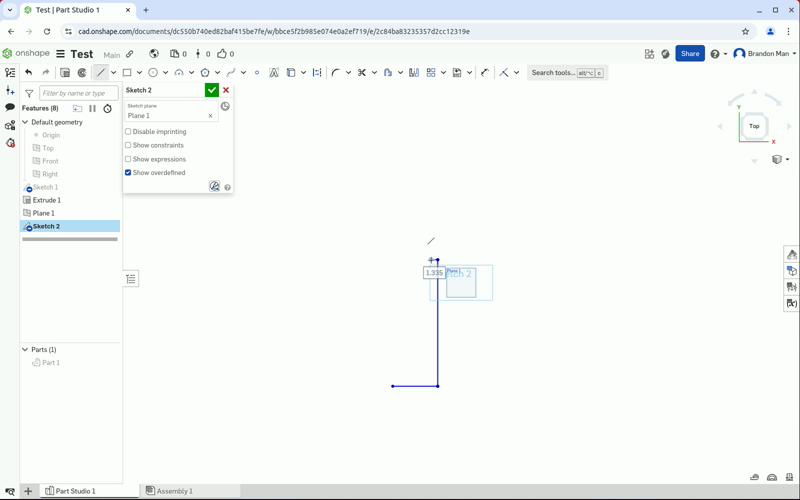
key_down(shift)
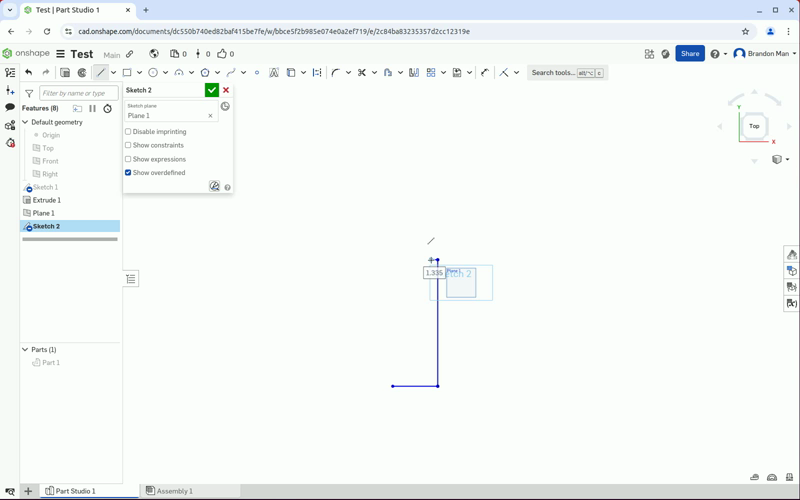
mouse_move(431, 322)
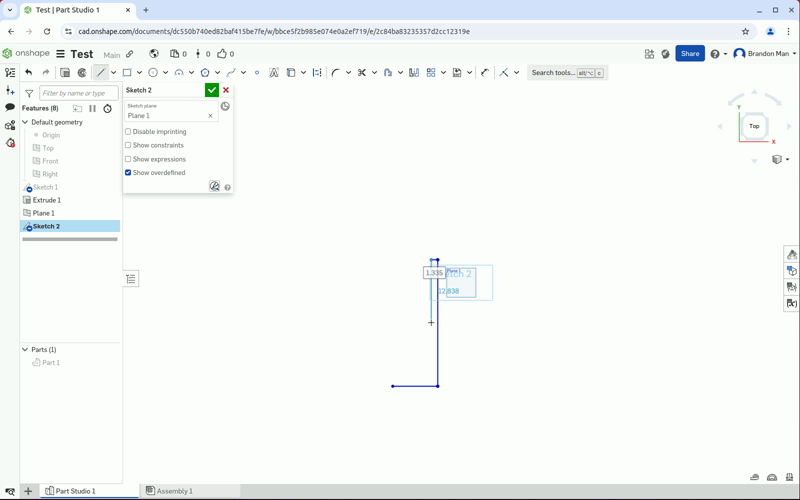
click(431, 322)
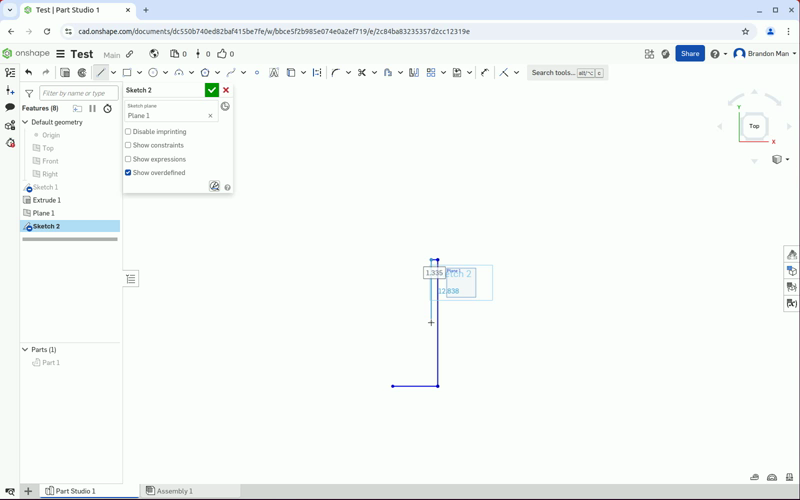
key_up(shift)
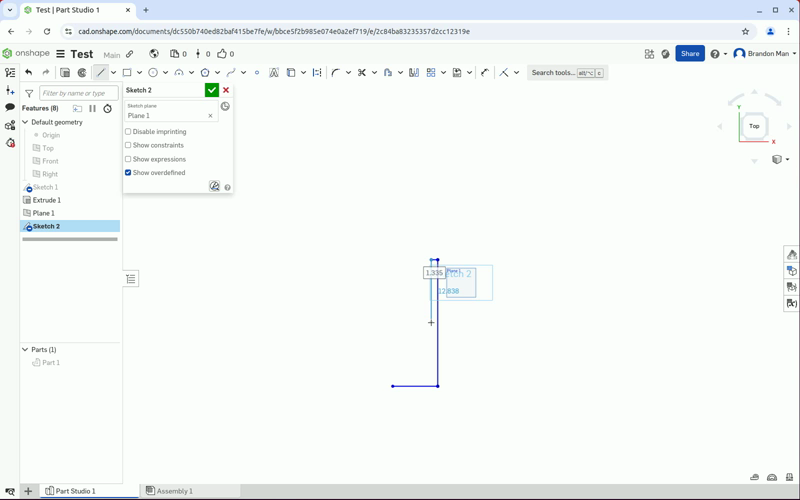
key(esc)
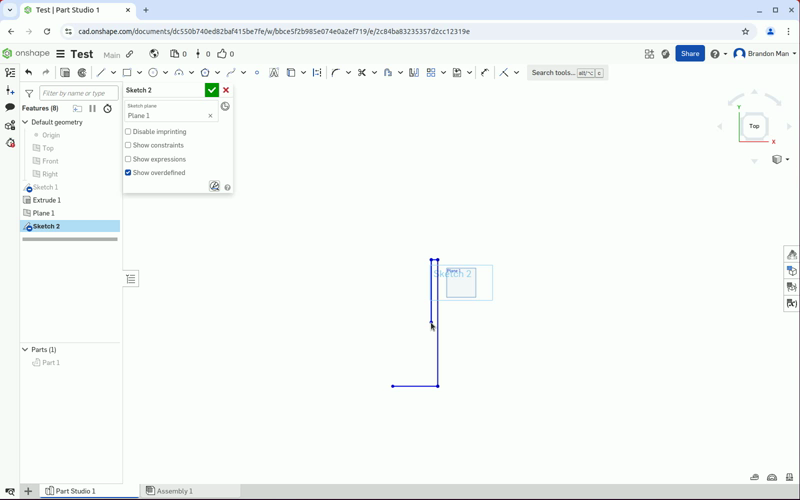
key(a)
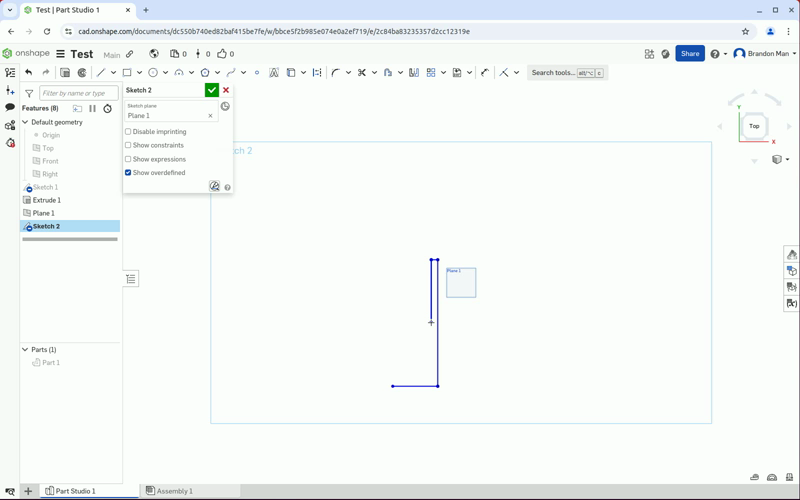
mouse_move(431, 322)
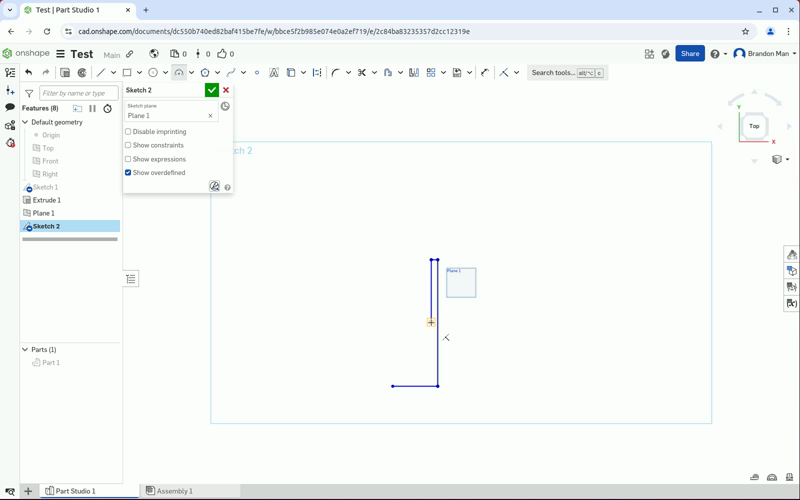
click(431, 322)
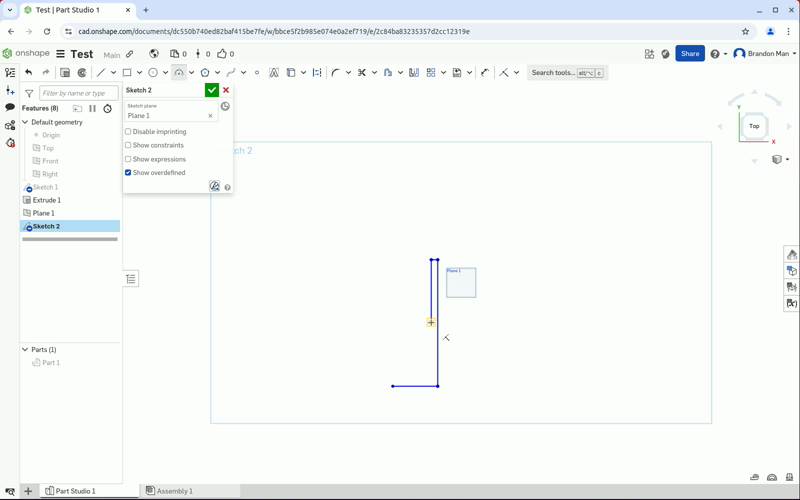
key_down(shift)
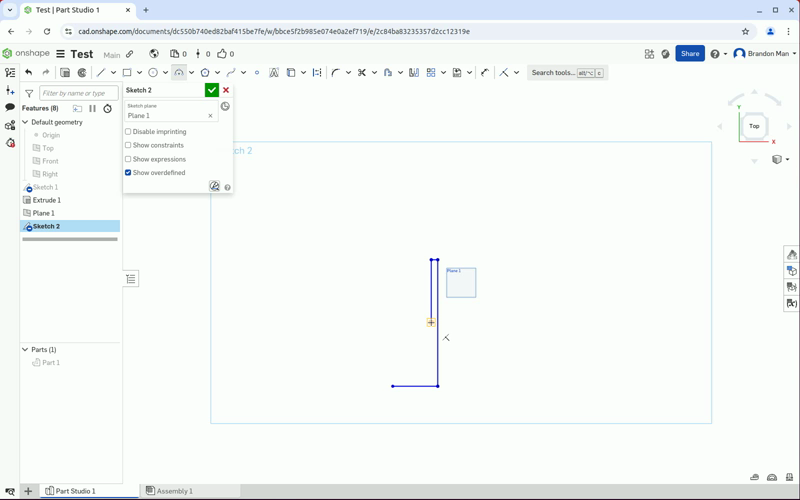
mouse_move(422, 331)
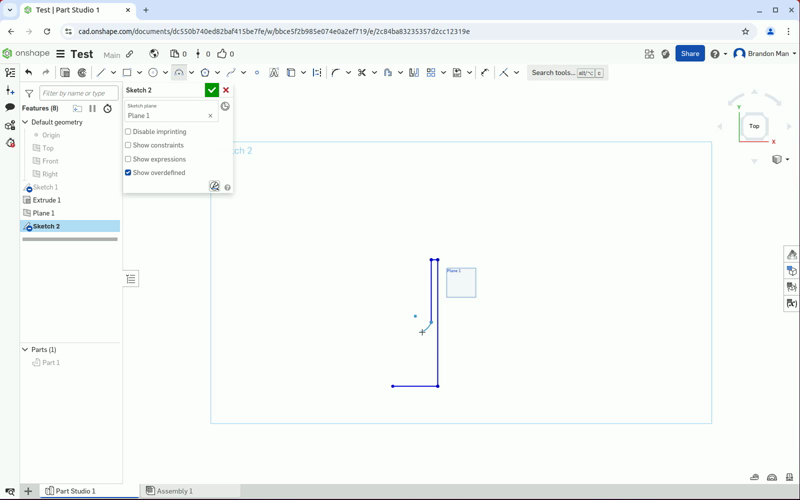
click(422, 331)
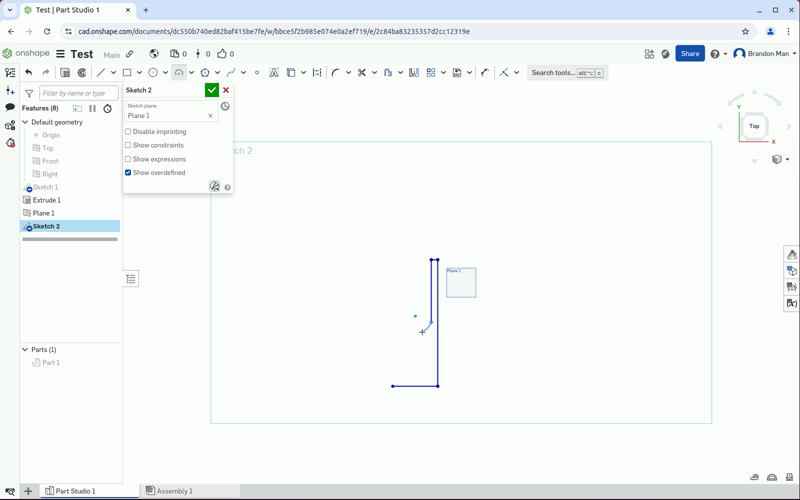
mouse_move(428, 328)
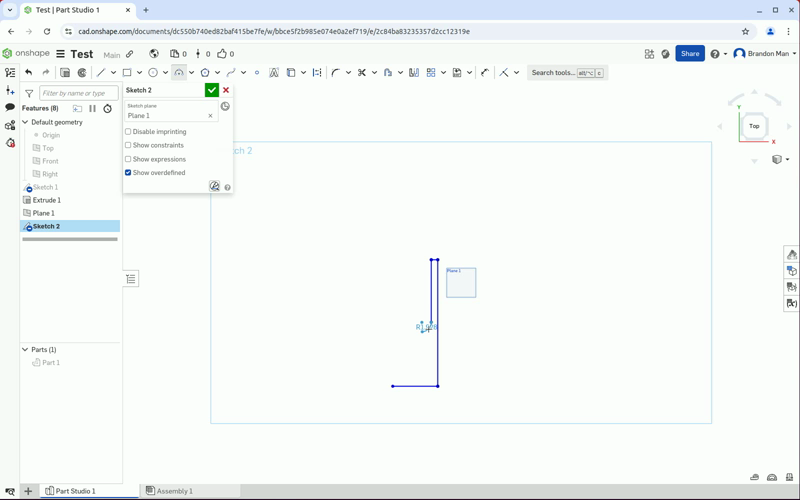
click(428, 328)
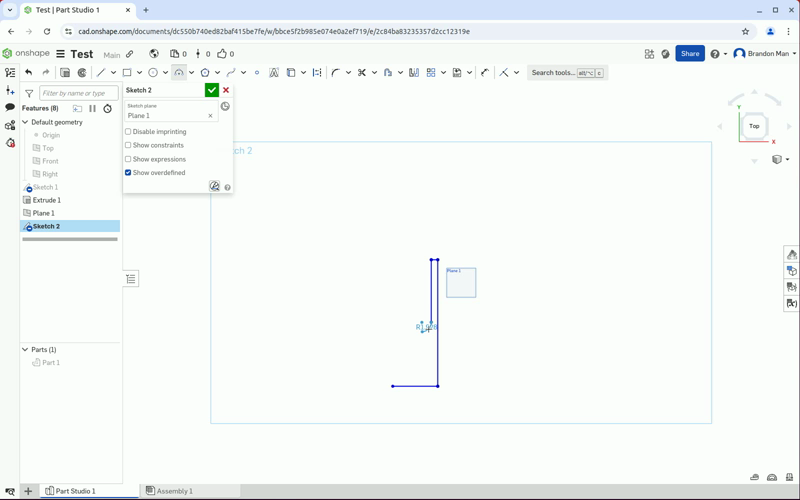
key_up(shift)
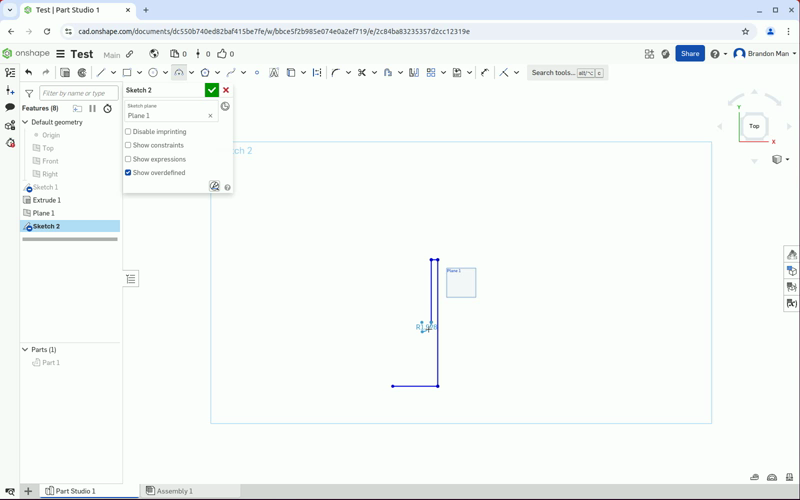
key(esc)
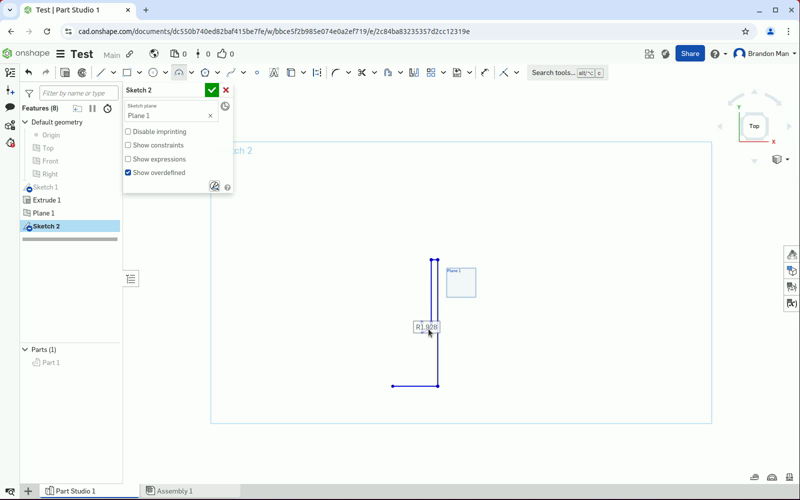
key(l)
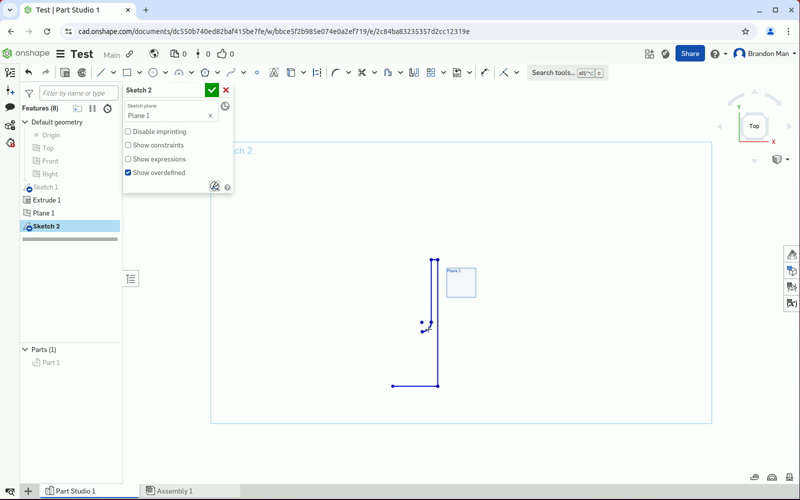
mouse_move(422, 331)
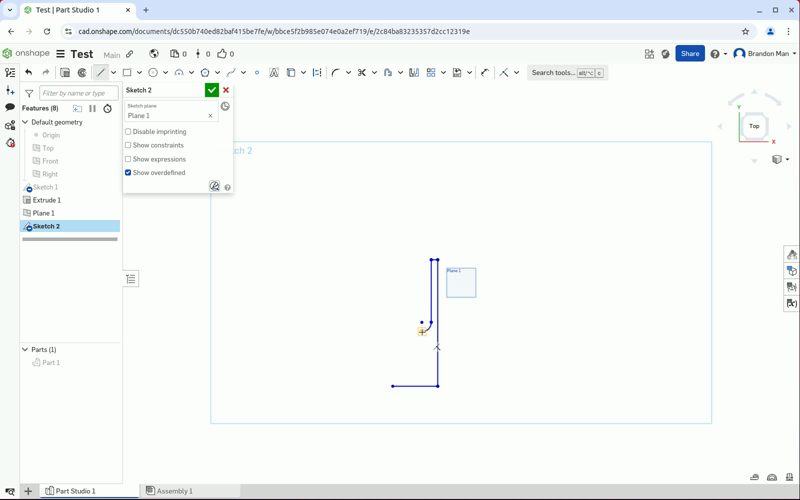
click(422, 331)
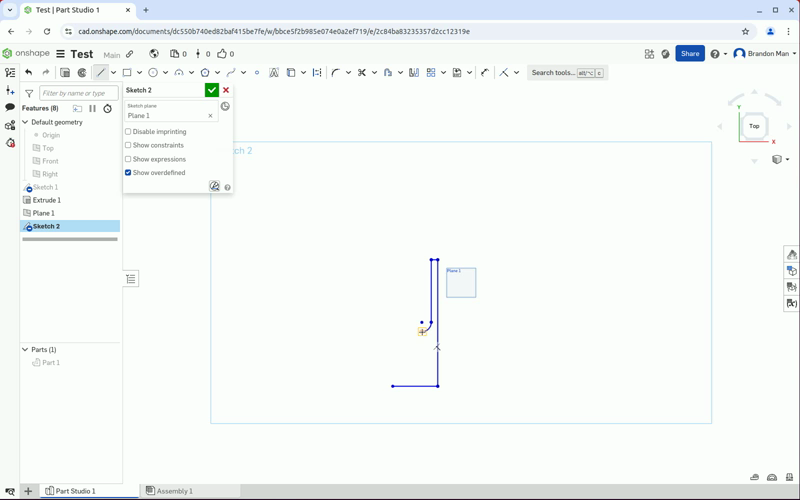
key_down(shift)
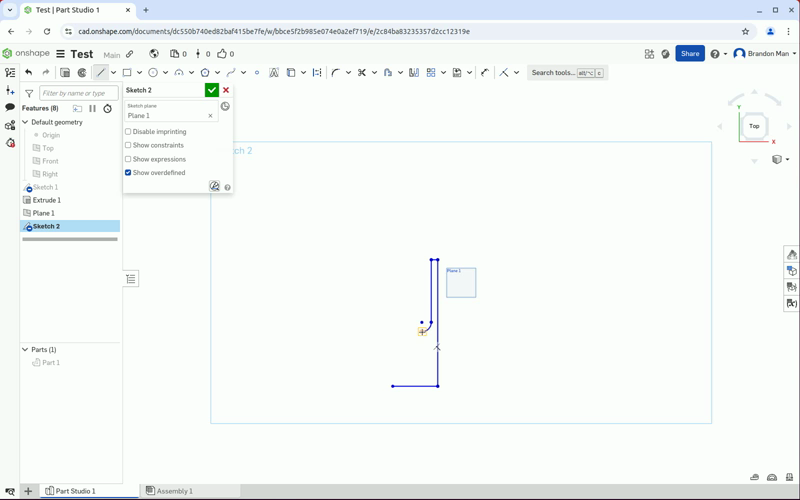
mouse_move(452, 331)
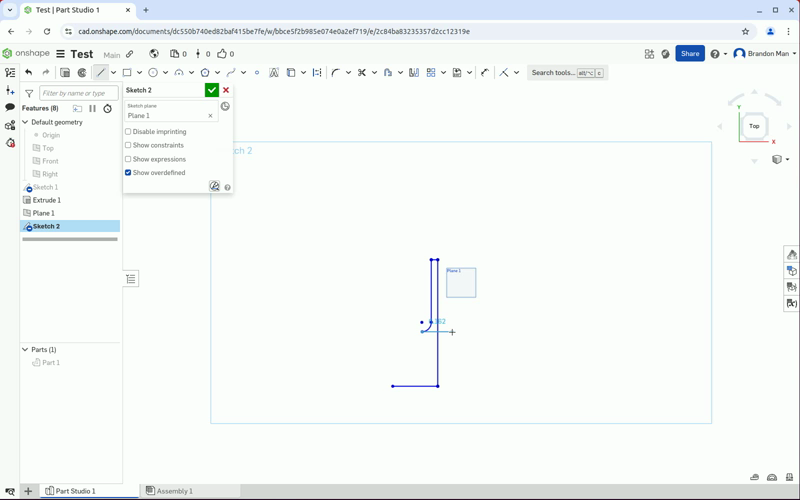
mouse_move(408, 331)
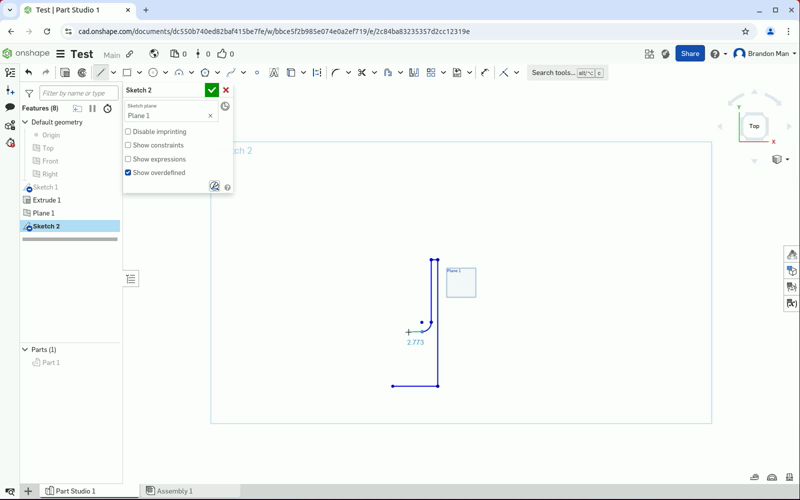
click(408, 331)
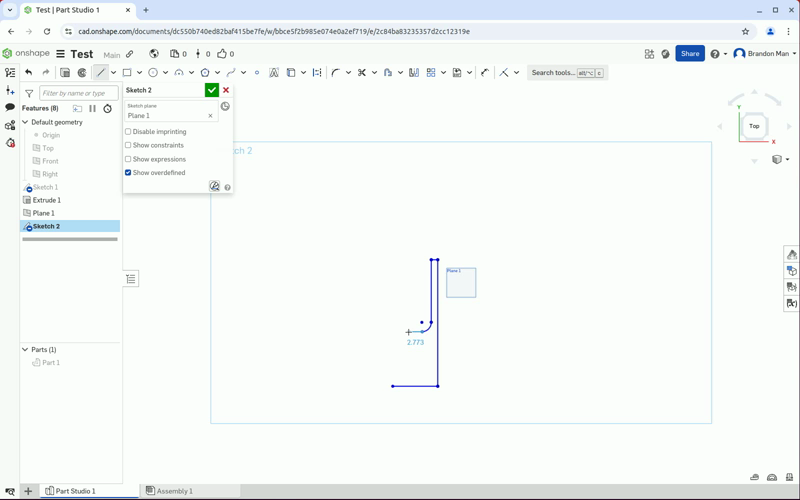
key_up(shift)
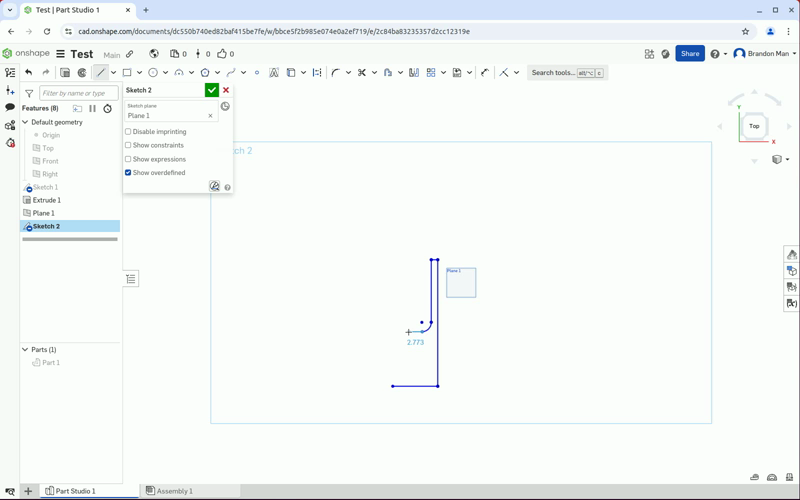
key(esc)
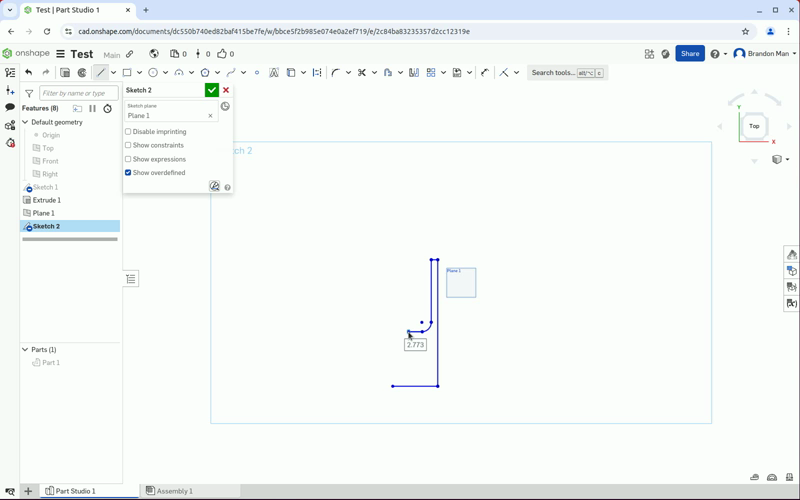
key(a)
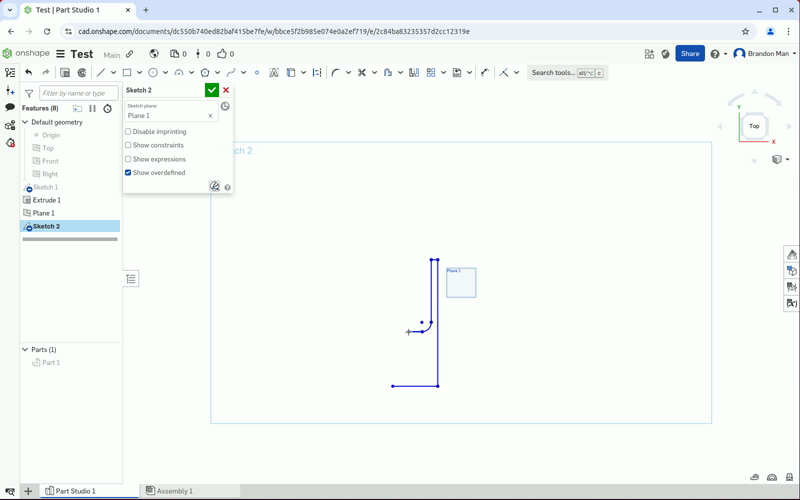
mouse_move(408, 331)
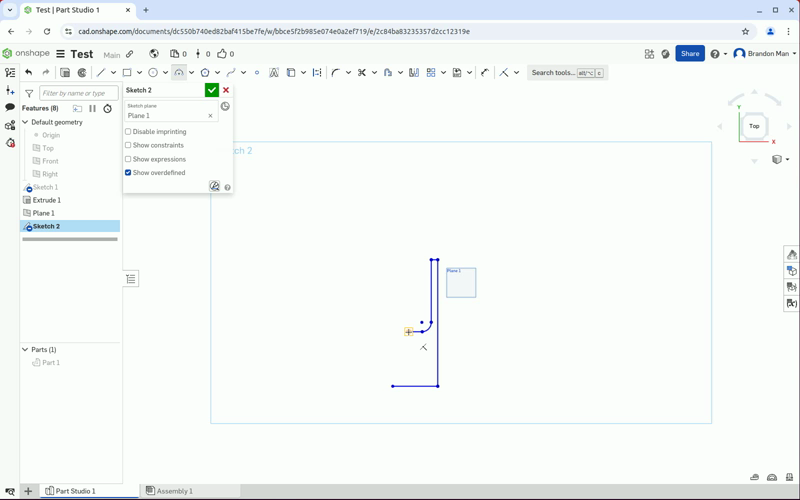
click(408, 331)
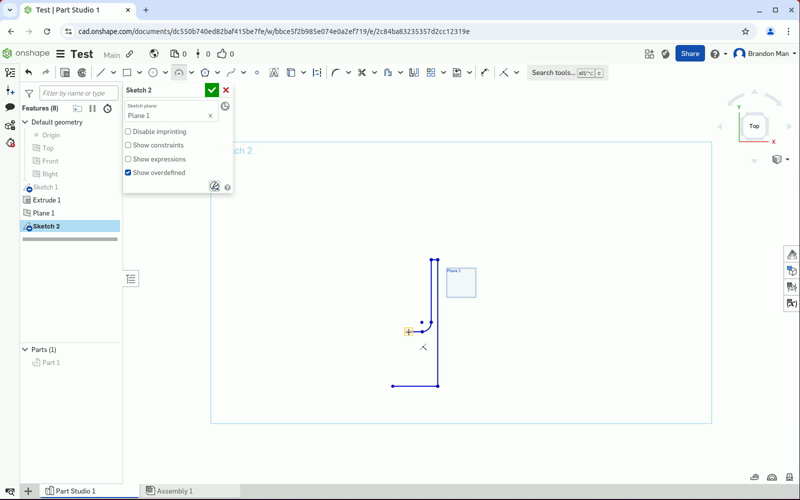
key_down(shift)
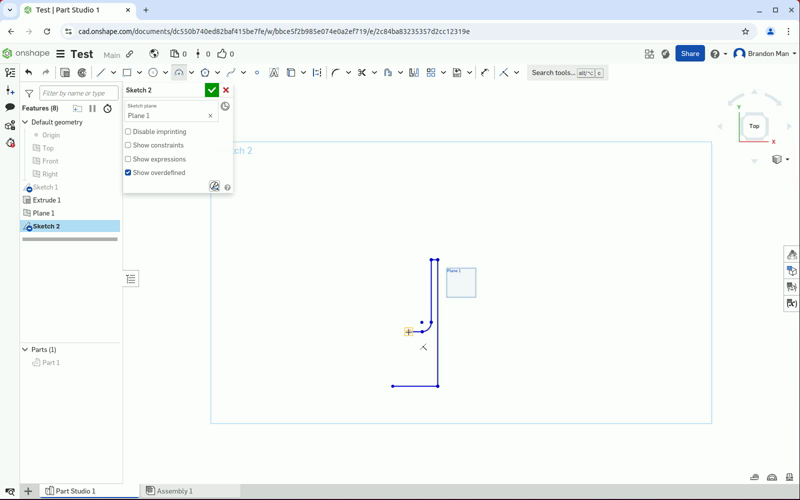
mouse_move(399, 322)
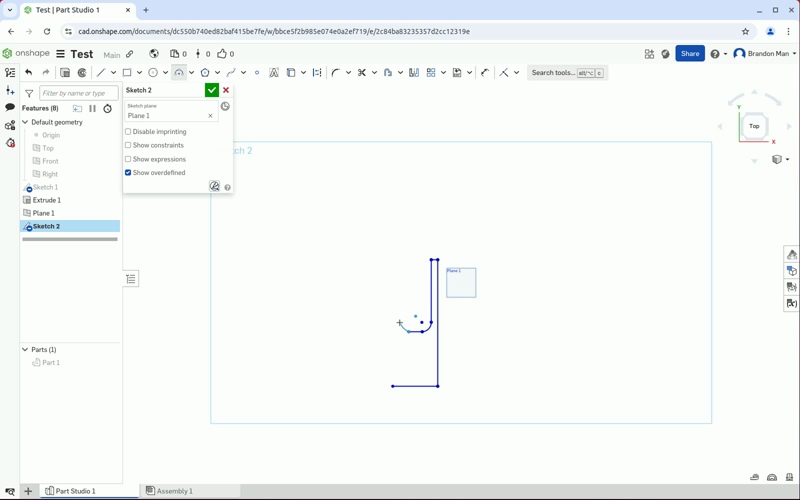
click(399, 322)
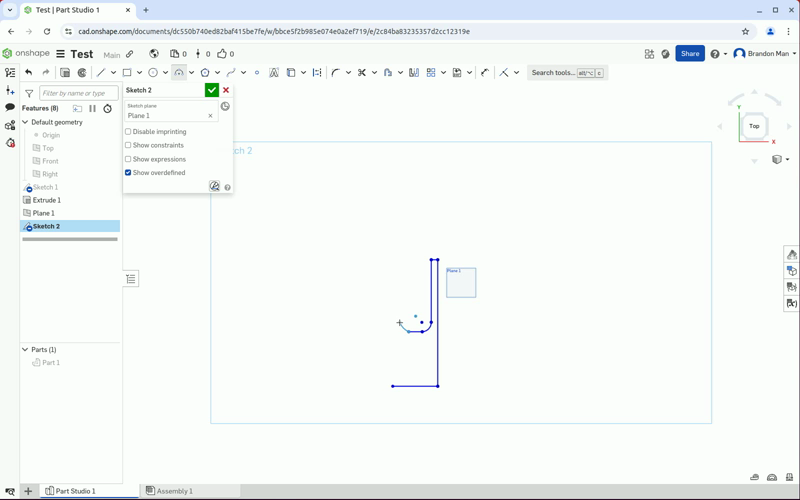
mouse_move(402, 328)
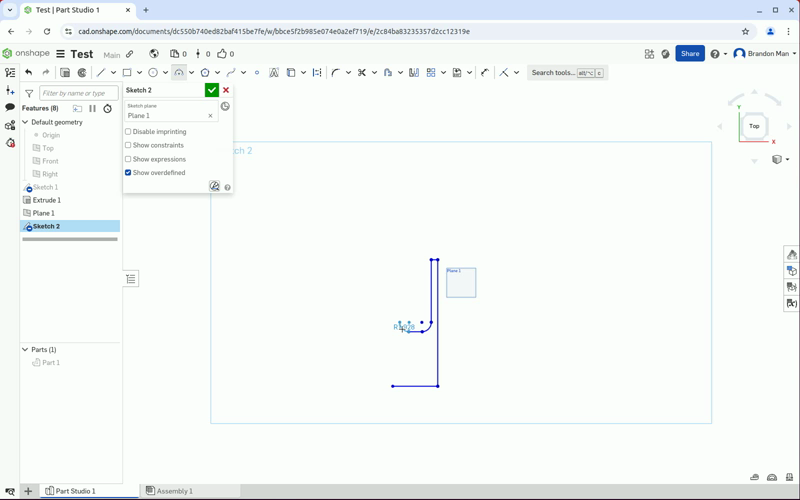
click(402, 328)
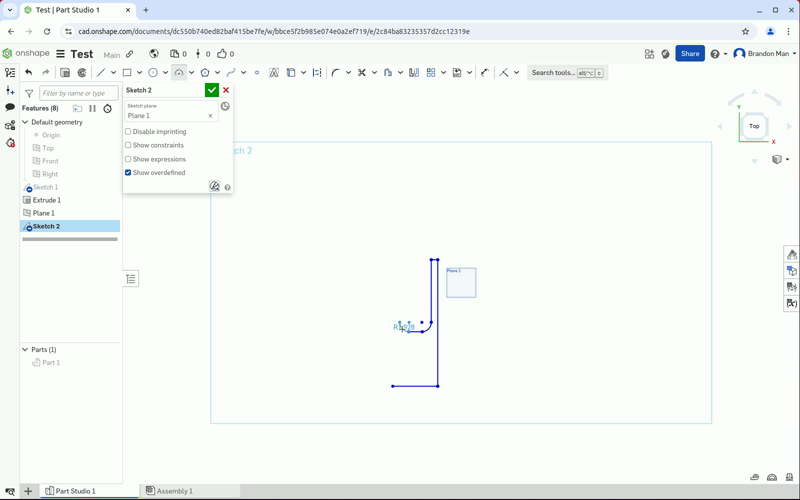
key_up(shift)
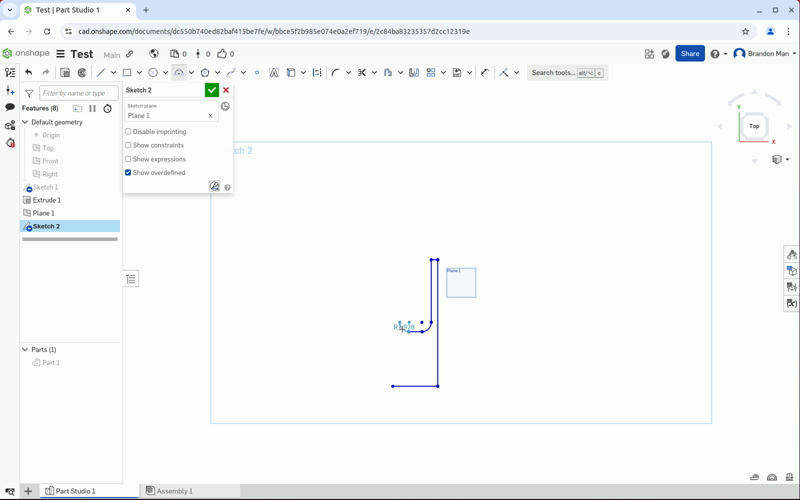
key(esc)
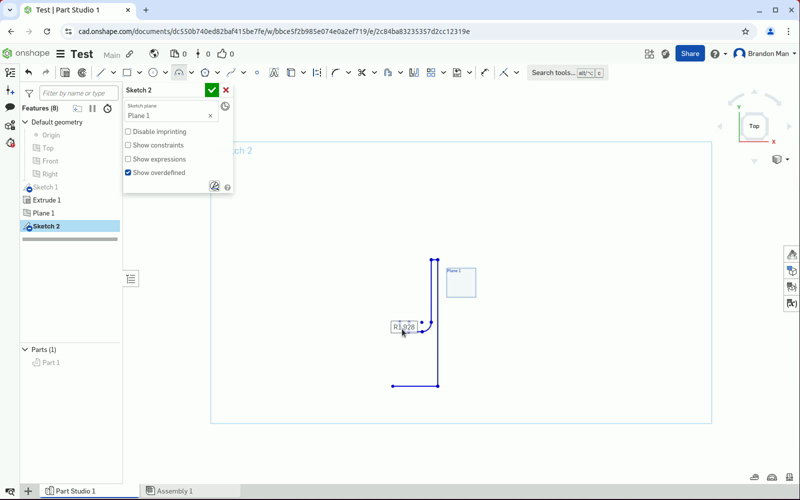
key(l)
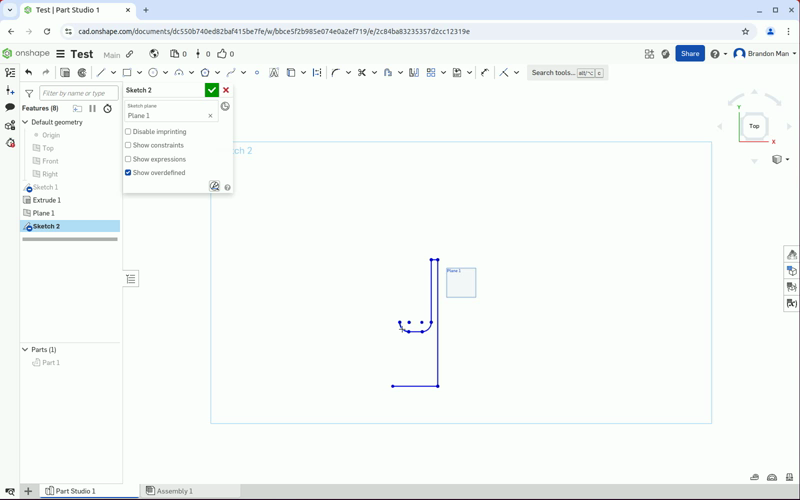
mouse_move(399, 322)
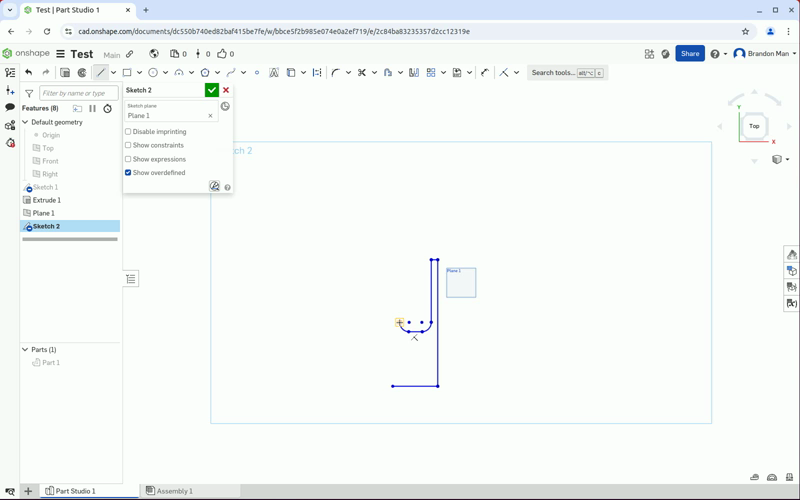
click(399, 322)
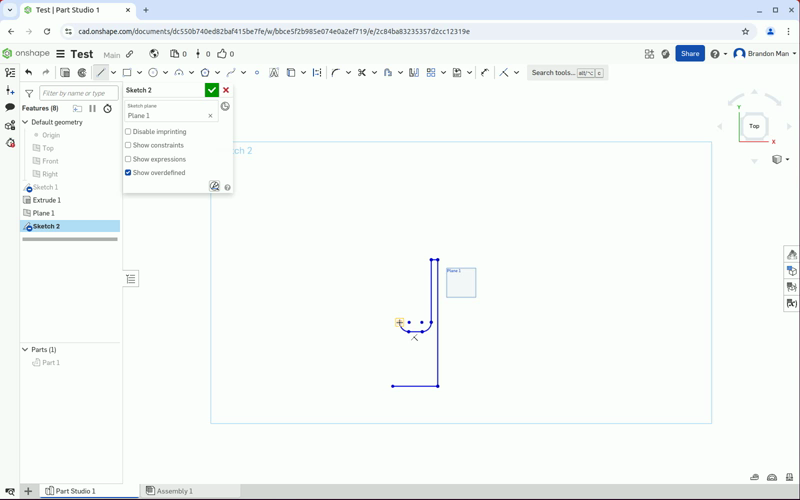
key_down(shift)
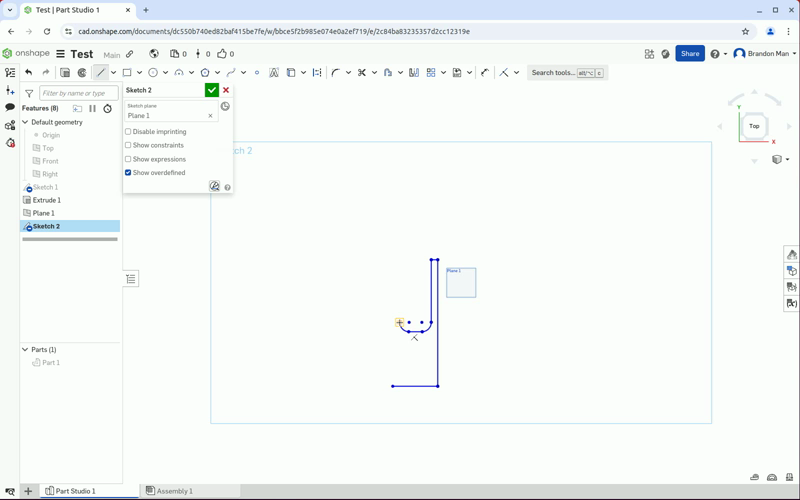
mouse_move(399, 259)
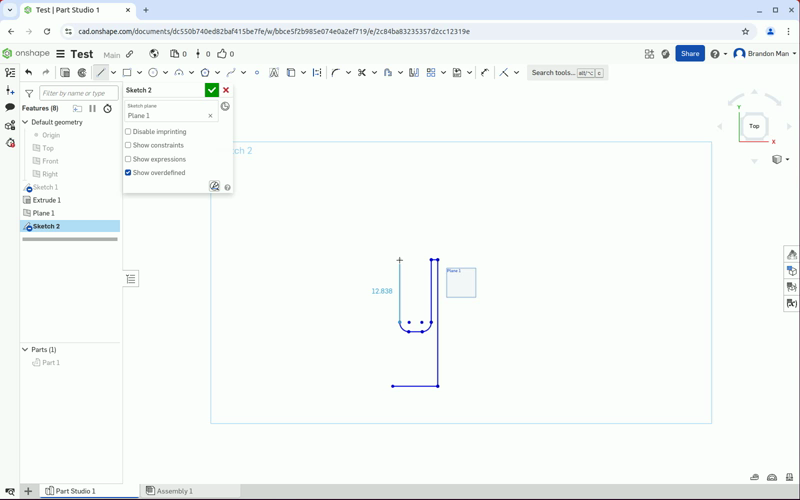
click(399, 259)
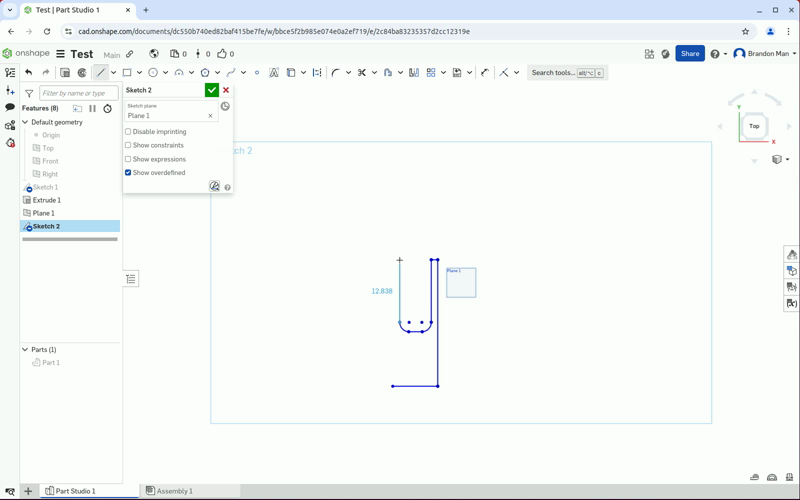
key_up(shift)
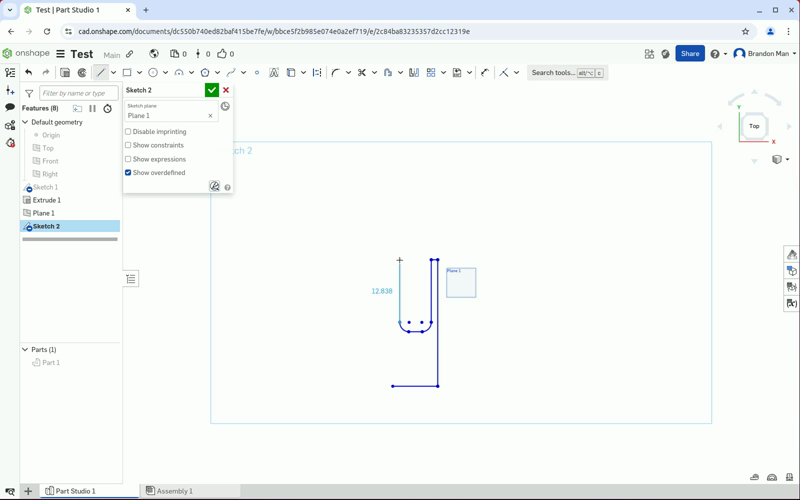
key_down(shift)
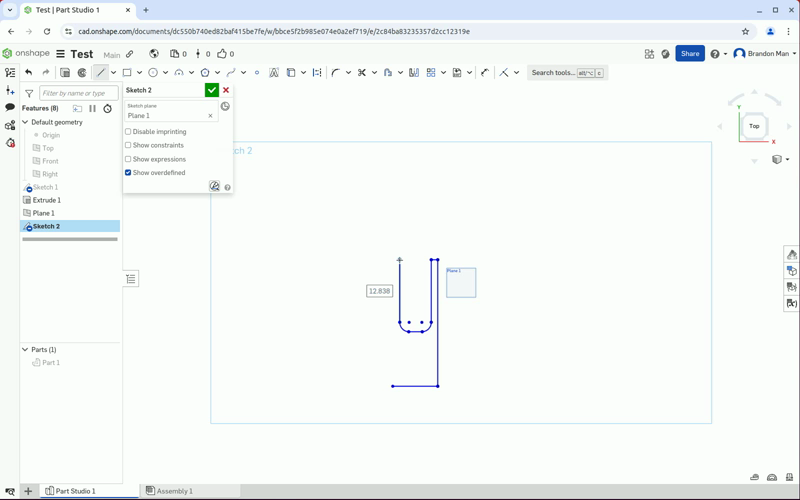
mouse_move(429, 259)
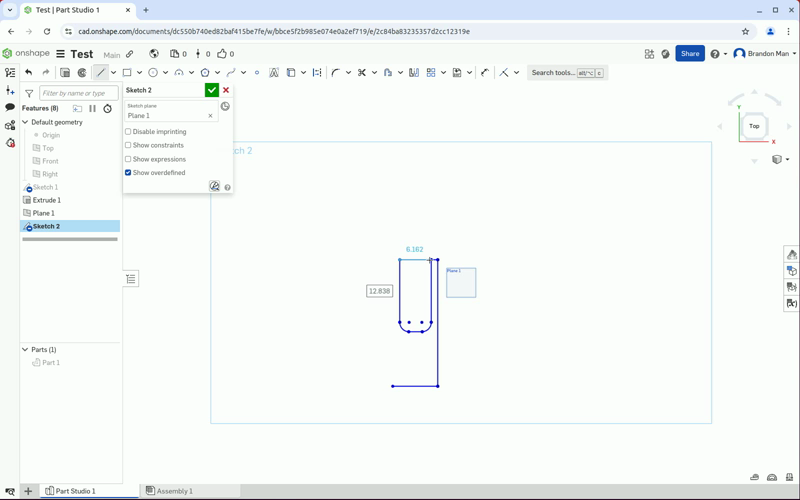
mouse_move(392, 259)
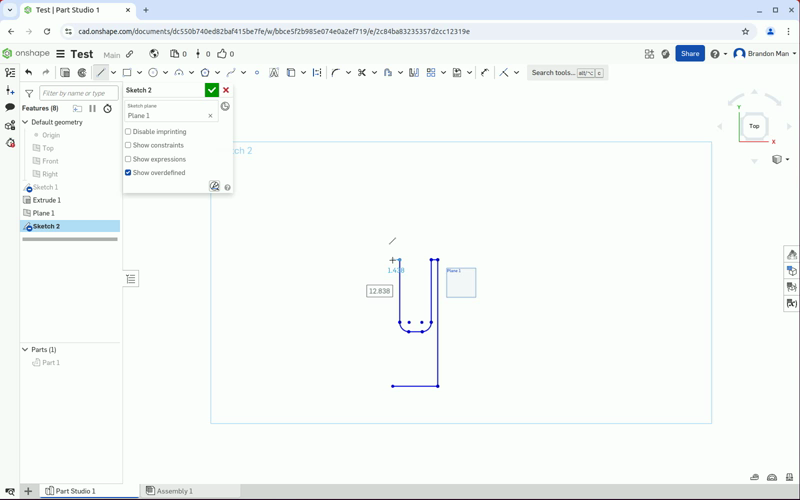
scroll(6)
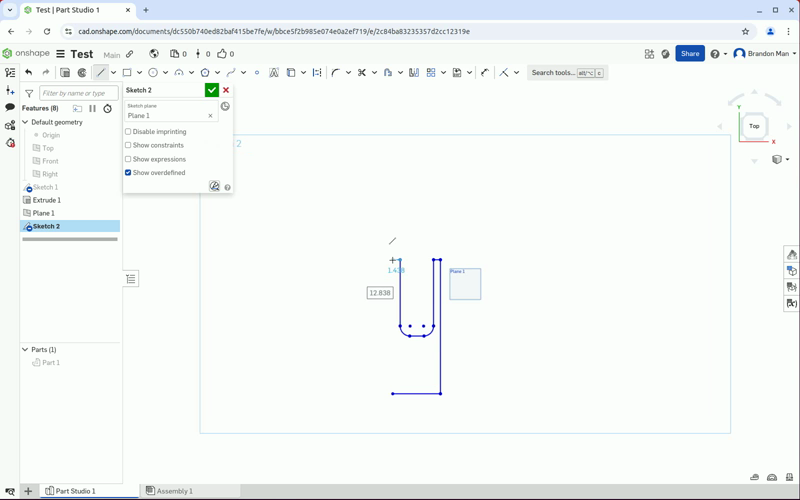
scroll(6)
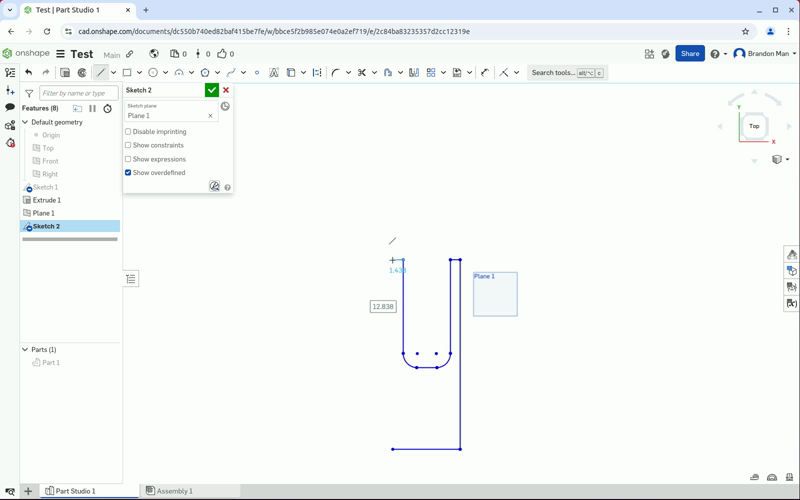
scroll(6)
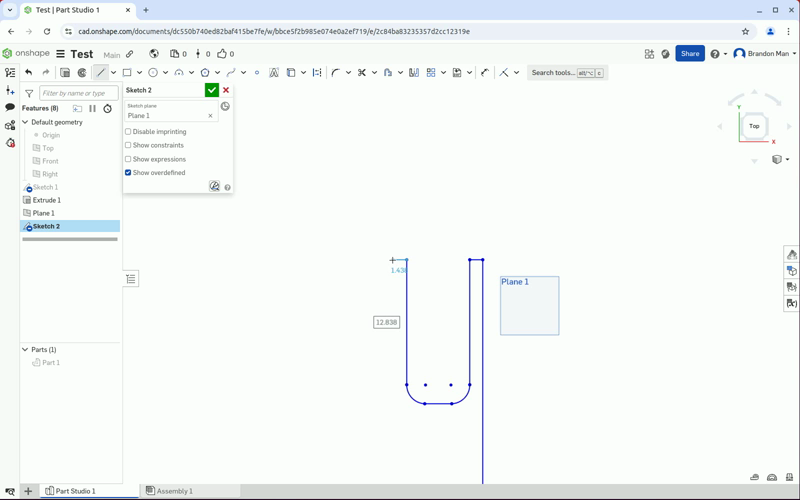
scroll(6)
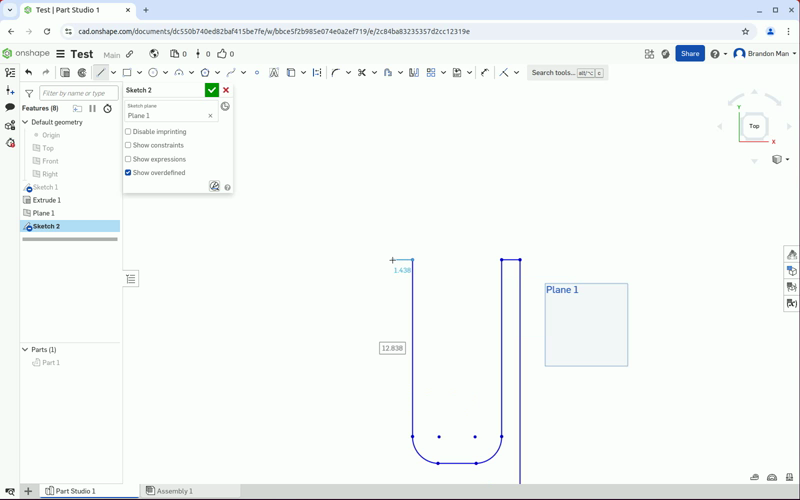
scroll(6)
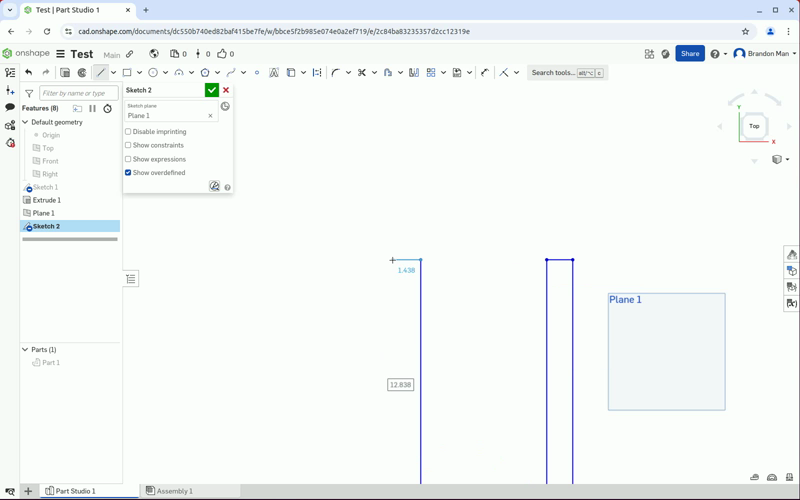
scroll(6)
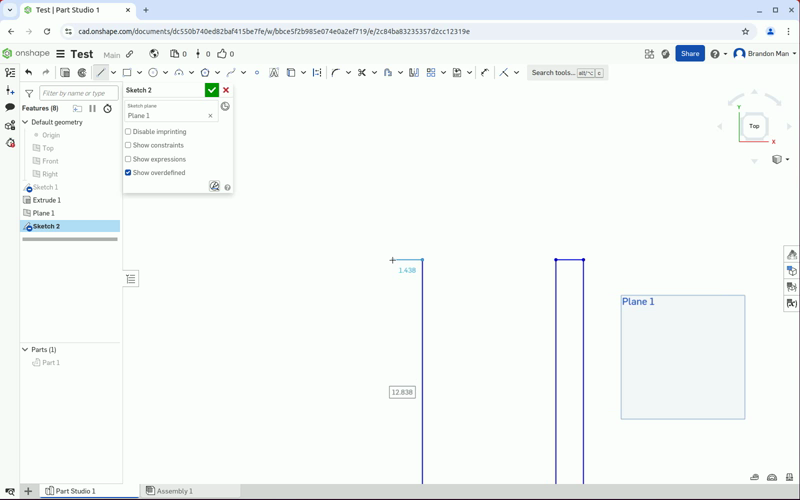
scroll(6)
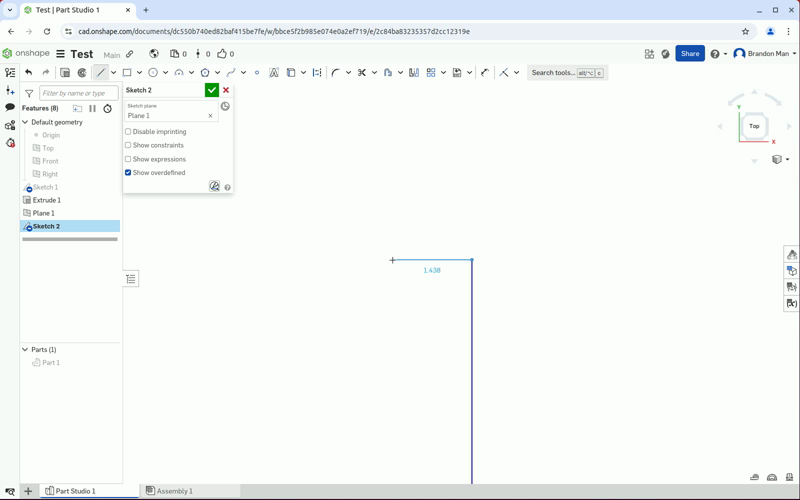
click(392, 259)
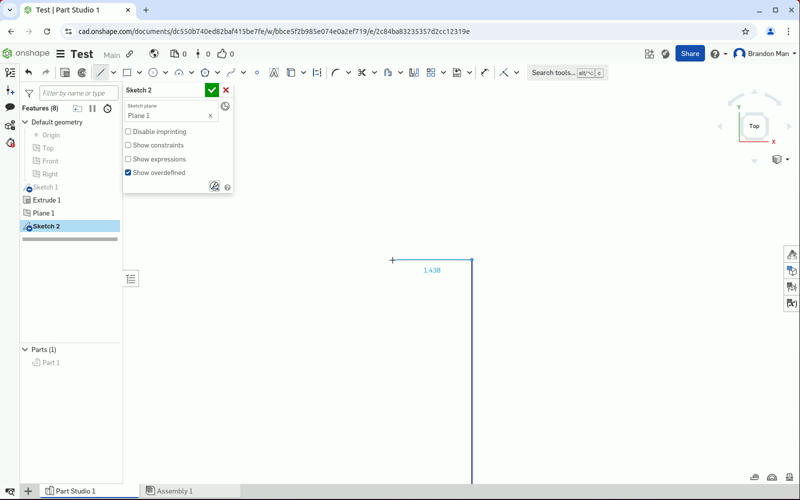
scroll(-6)
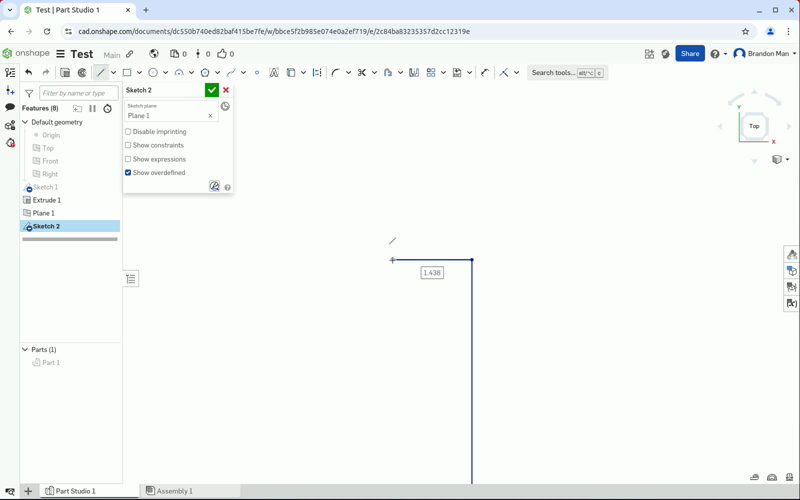
scroll(-6)
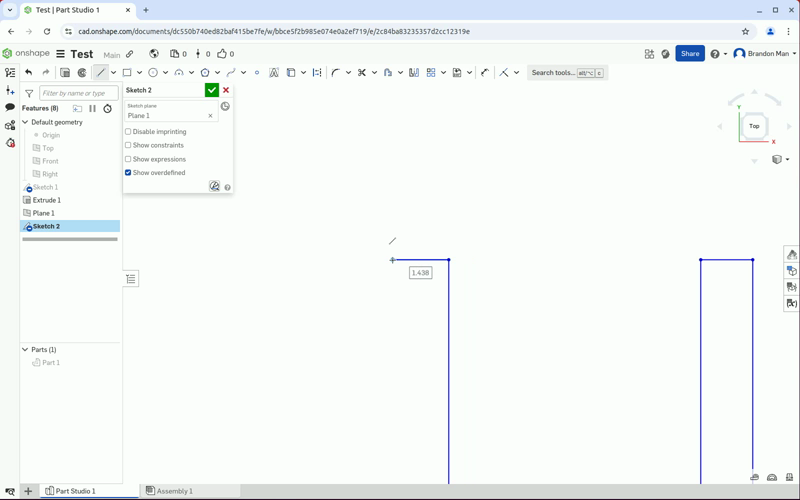
scroll(-6)
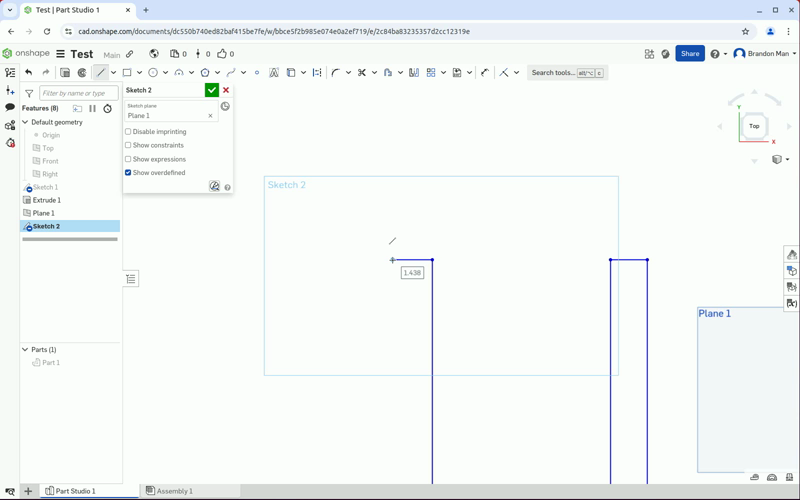
scroll(-6)
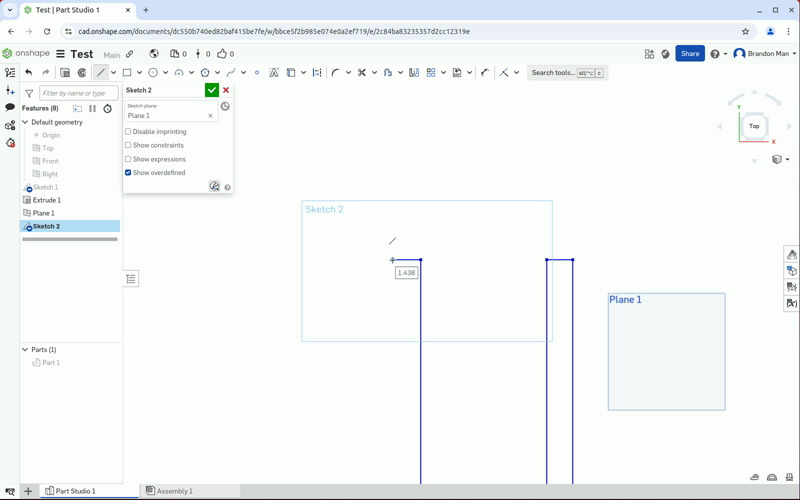
scroll(-6)
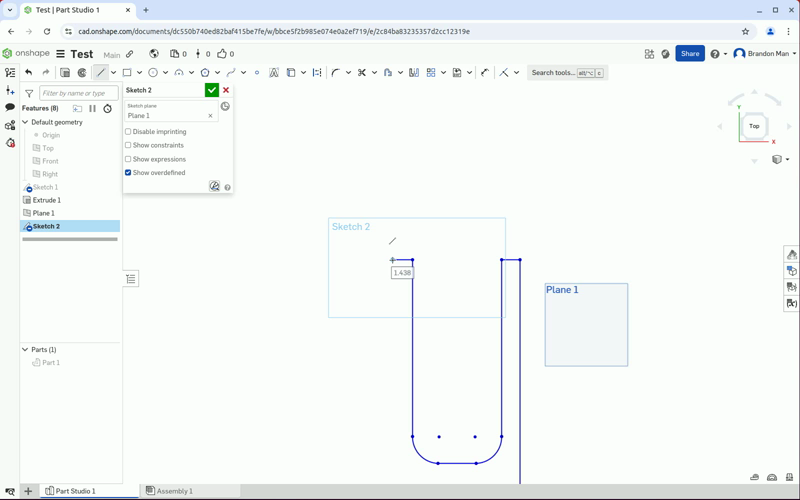
scroll(-6)
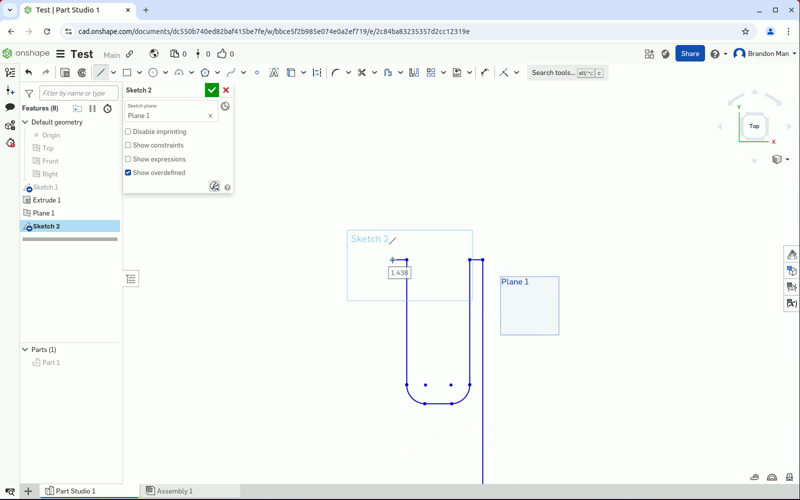
scroll(-6)
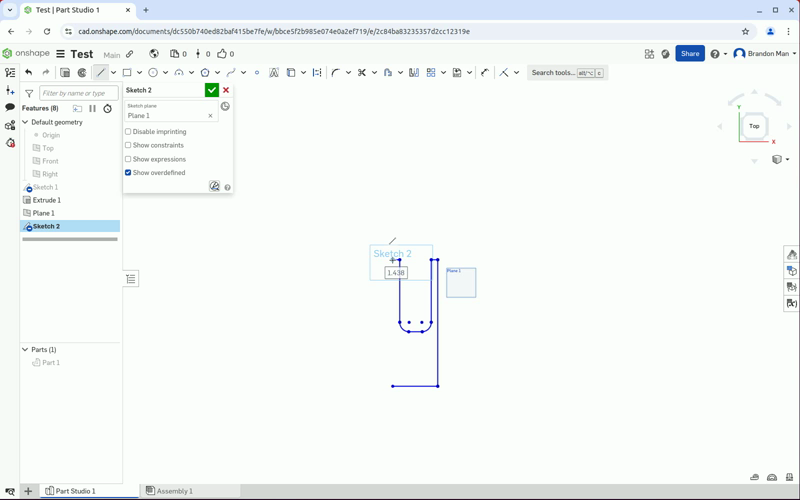
key_up(shift)
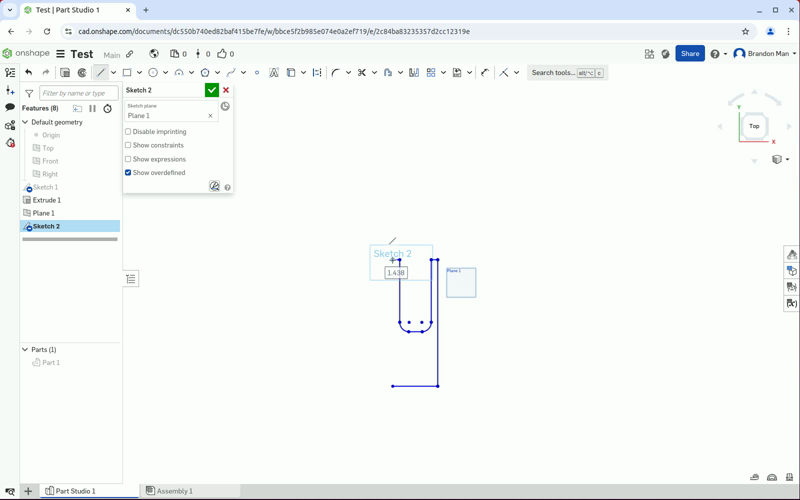
key_down(shift)
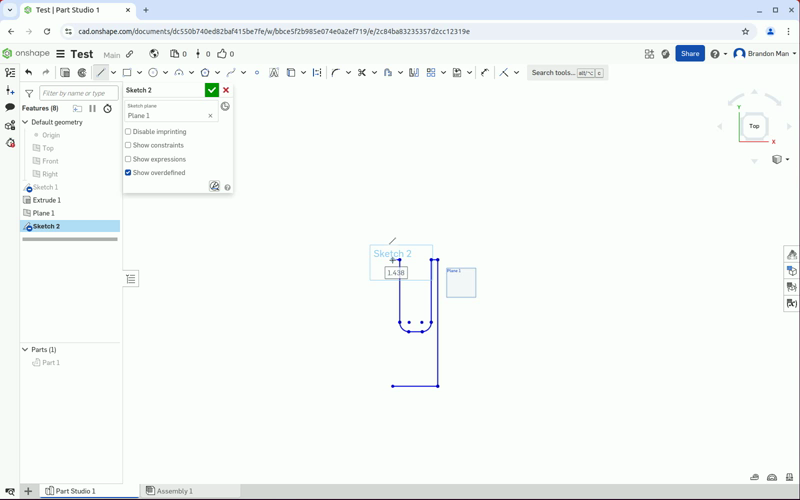
mouse_move(392, 386)
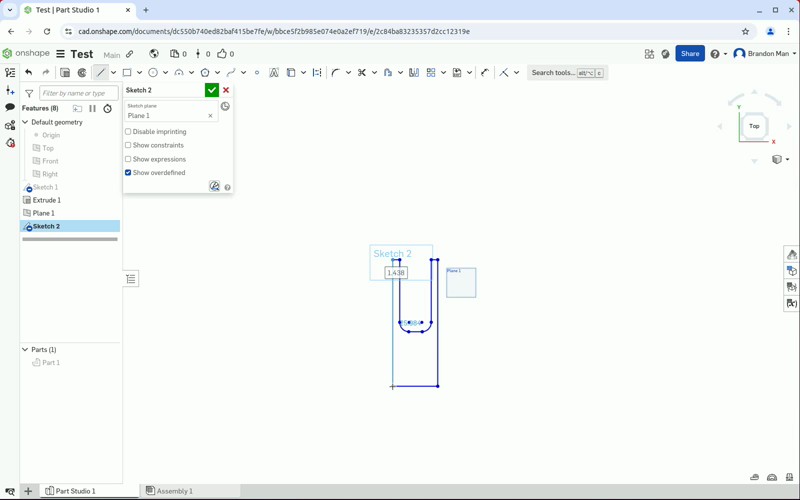
key_up(shift)
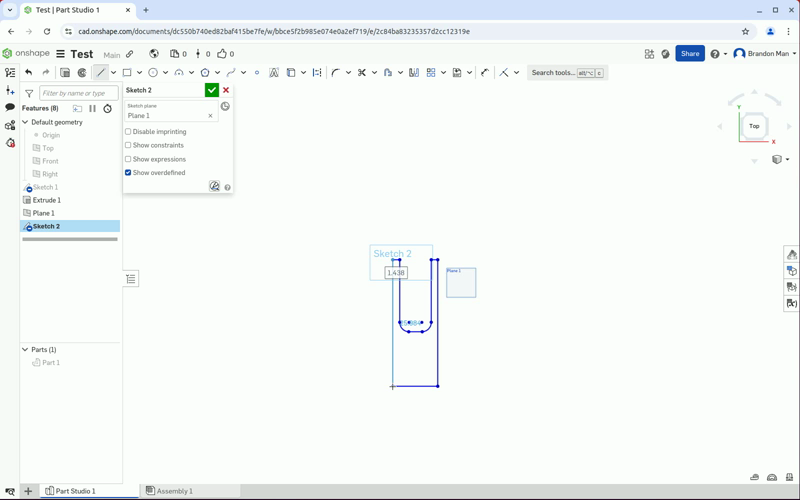
click(392, 386)
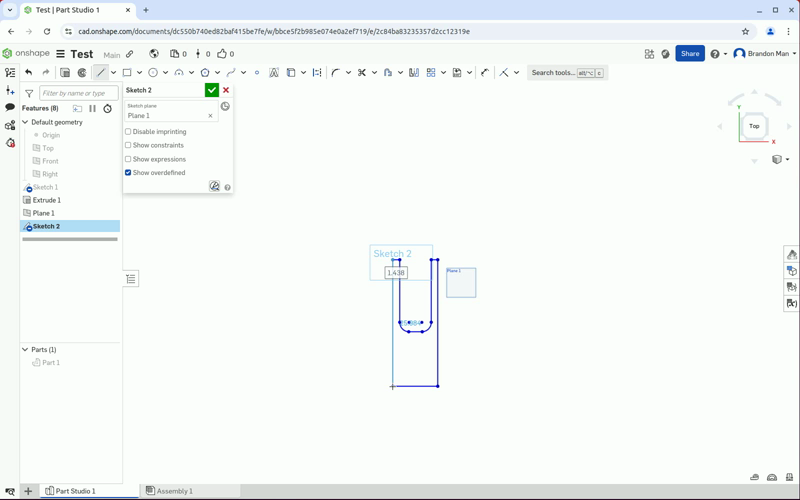
key(esc)
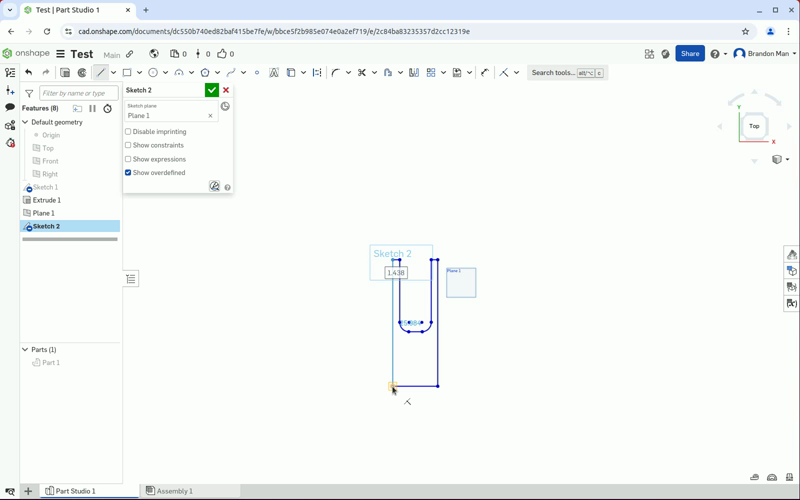
mouse_move(430, 354)
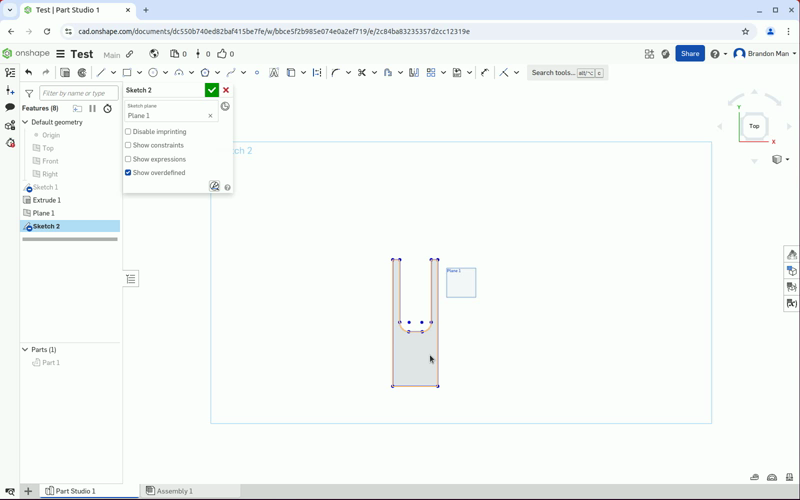
click(430, 354)
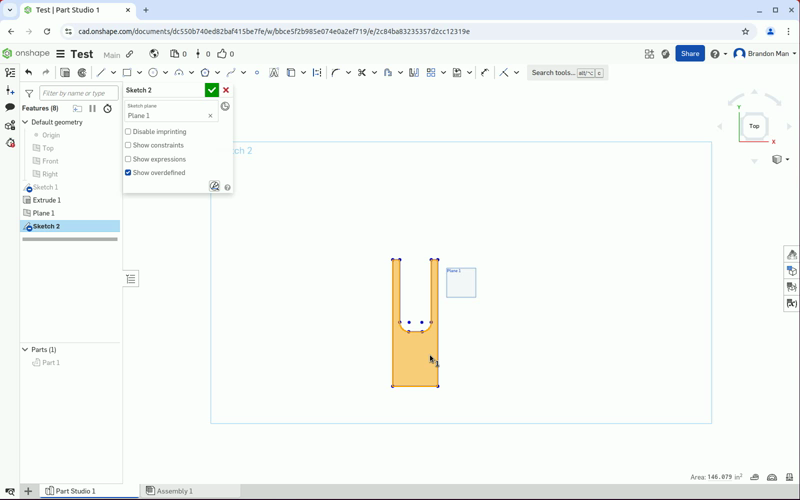
mouse_move(73, 352)
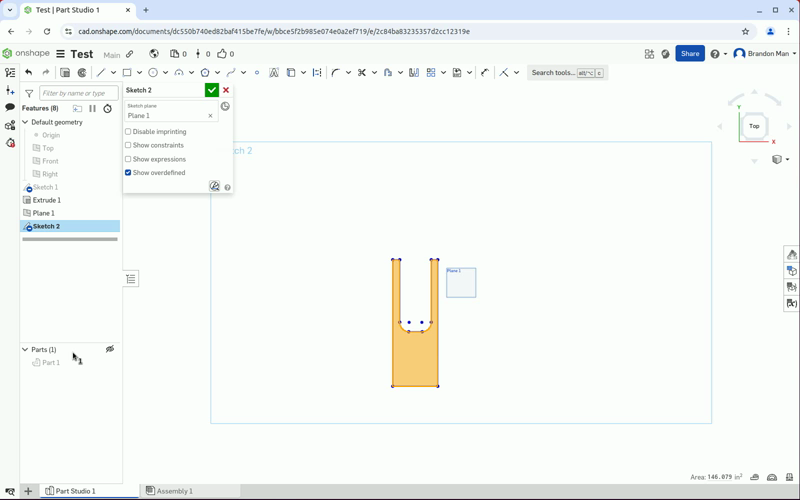
key(shift+y)
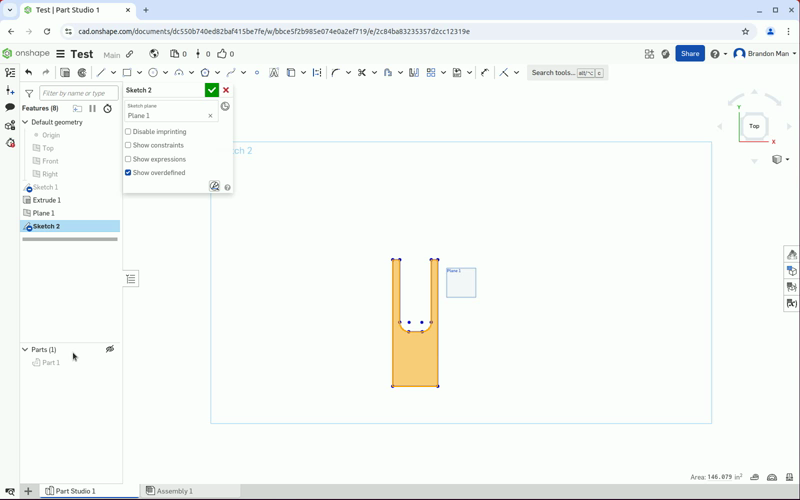
key(shift+e)
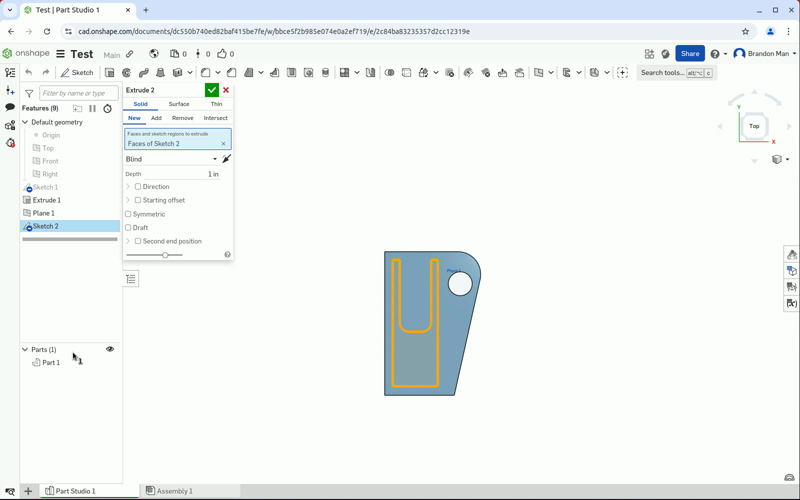
mouse_move(143, 106)
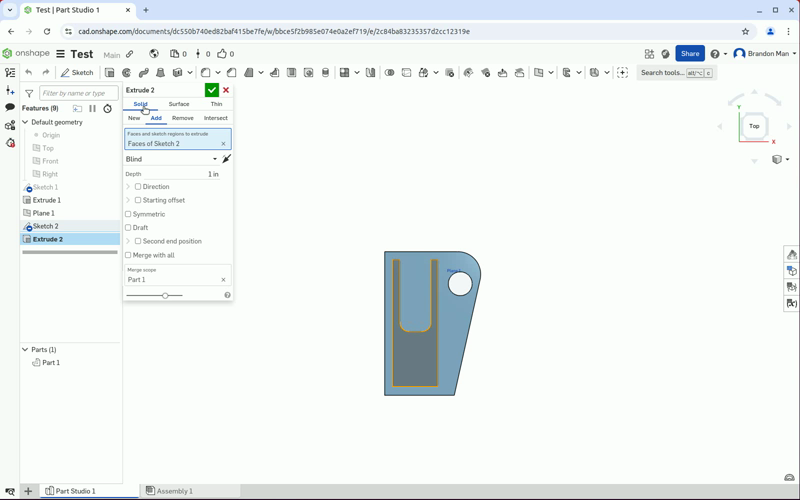
click(143, 106)
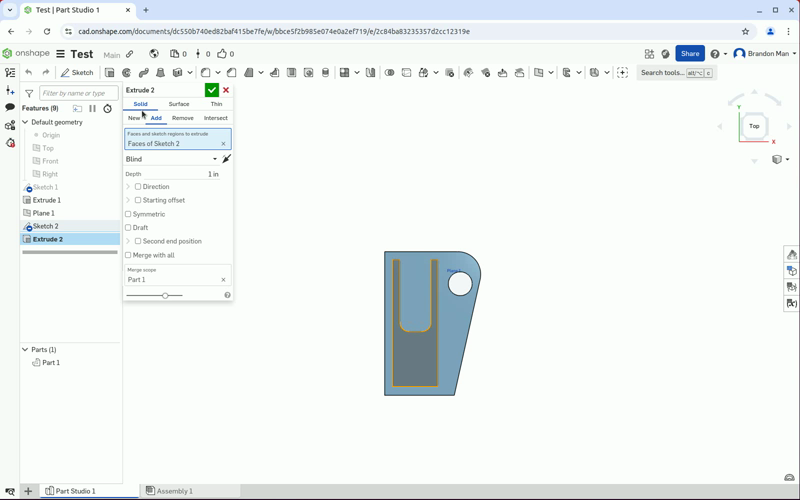
mouse_move(137, 120)
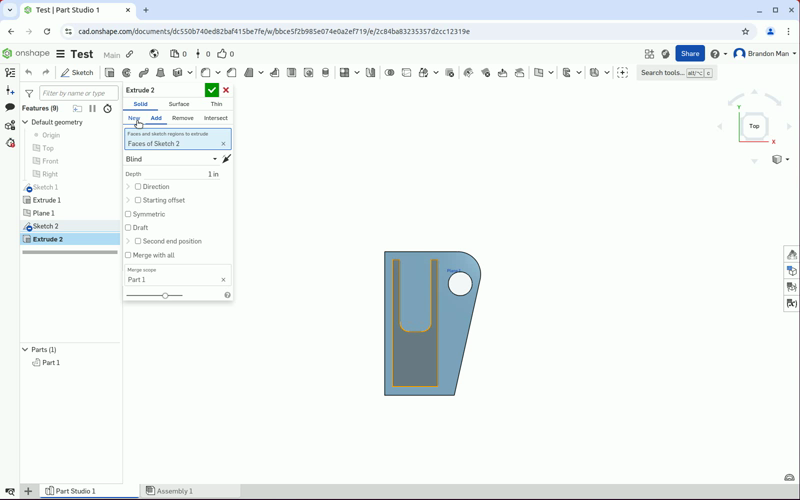
click(137, 120)
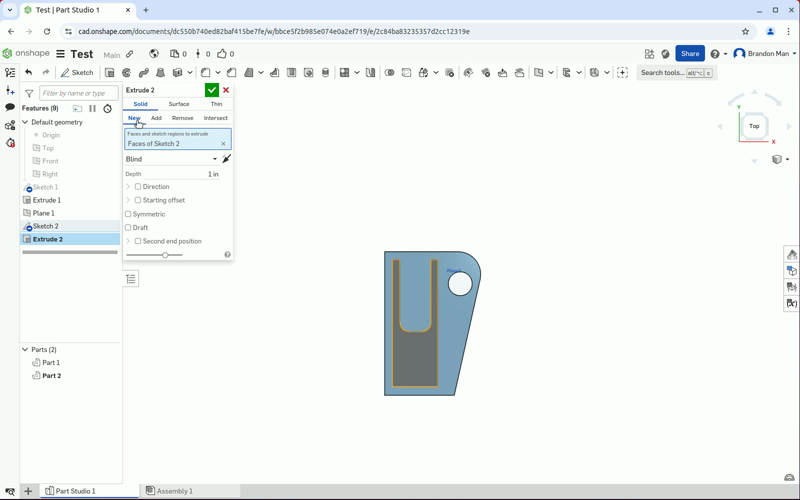
key(tab, 4)
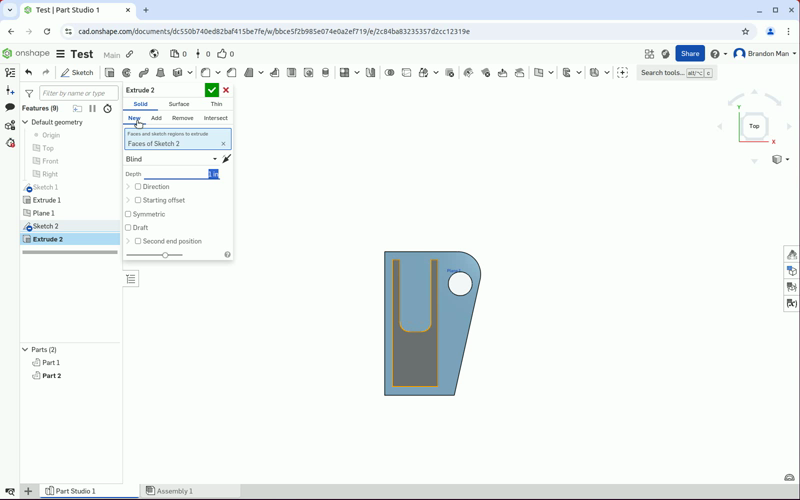
text(3.611)
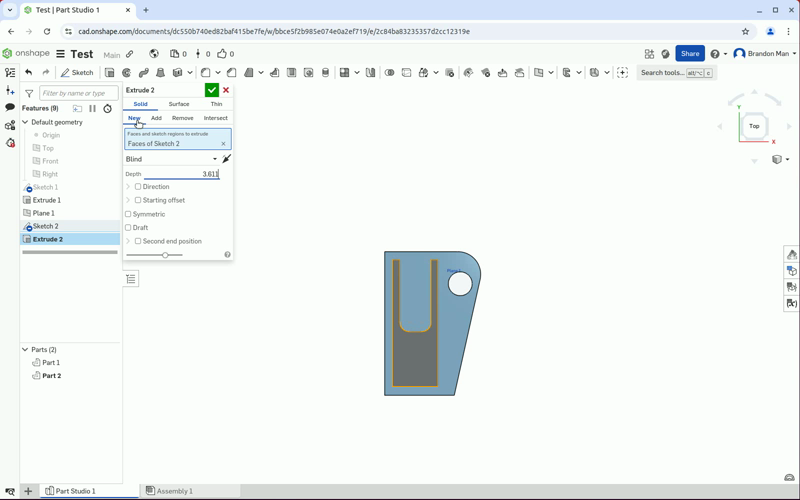
key(enter)
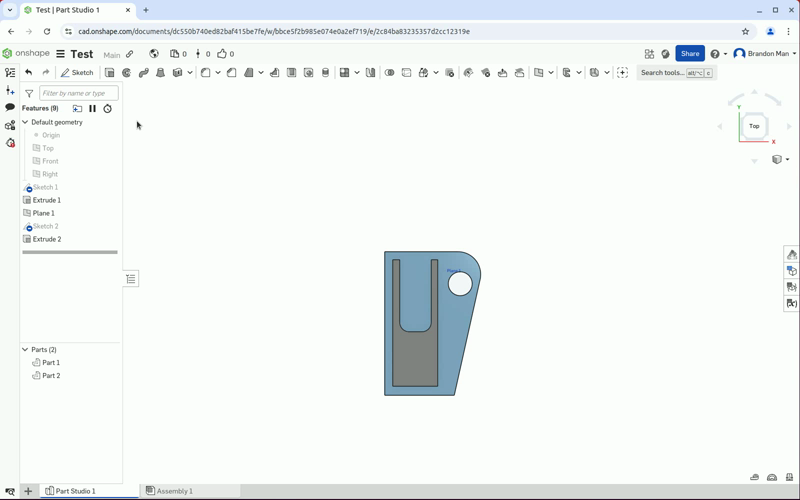
key(shift+h)
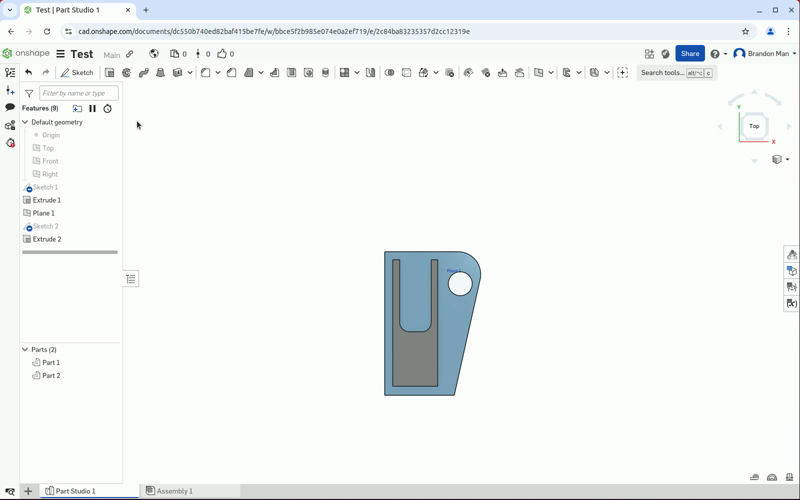
key(shift+h)
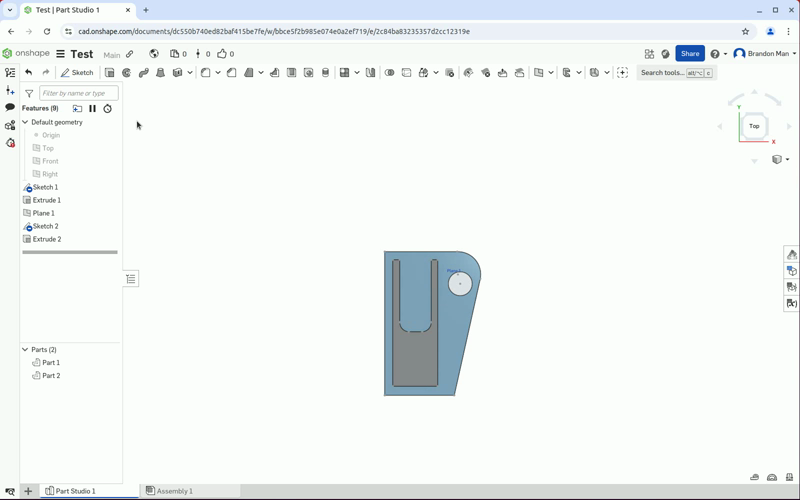
key(shift+7)
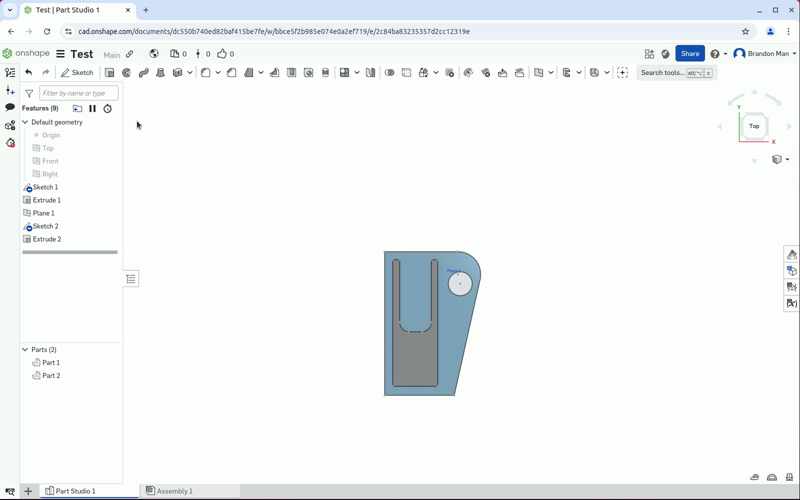
key(up, 3)
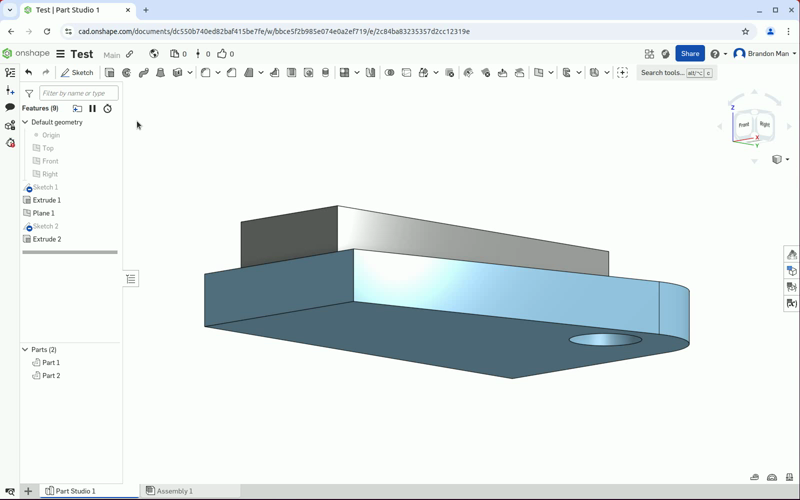
key(left, 3)
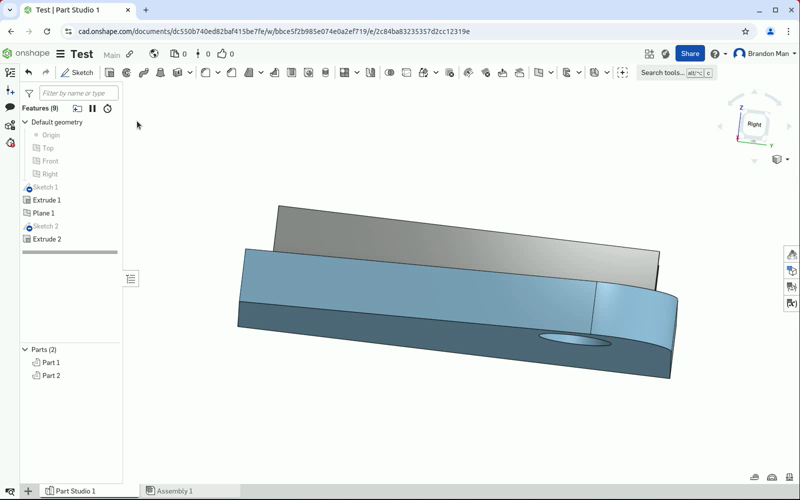
key(right, 3)
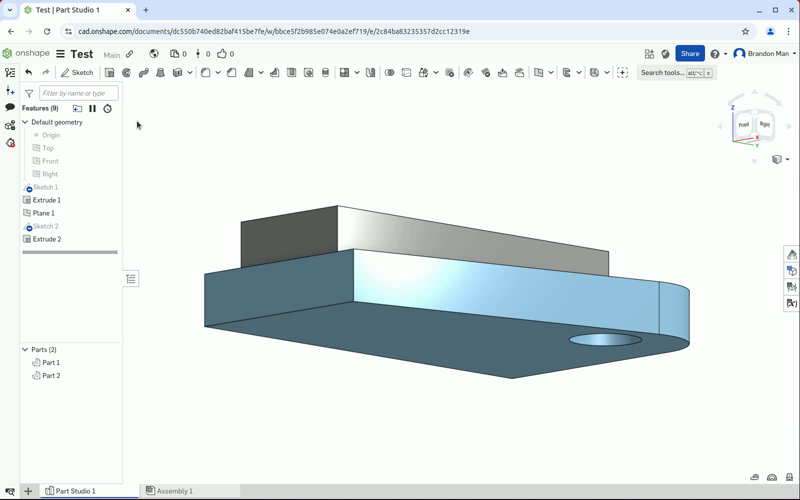
key(down, 3)
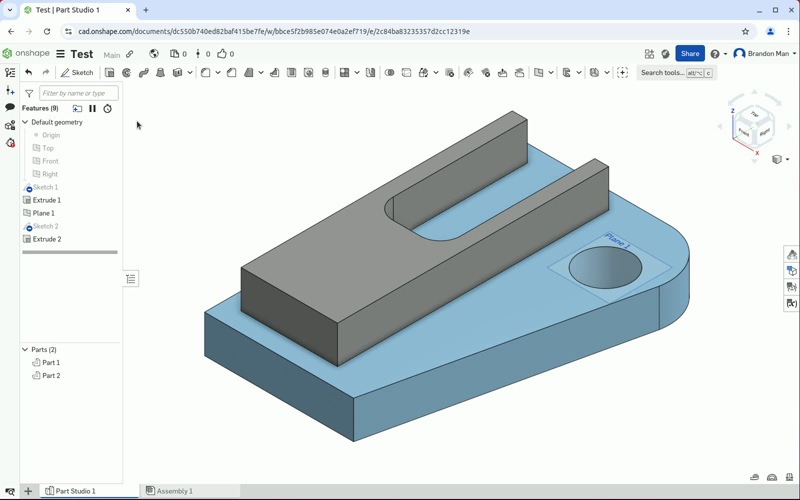
mouse_move(73, 189)
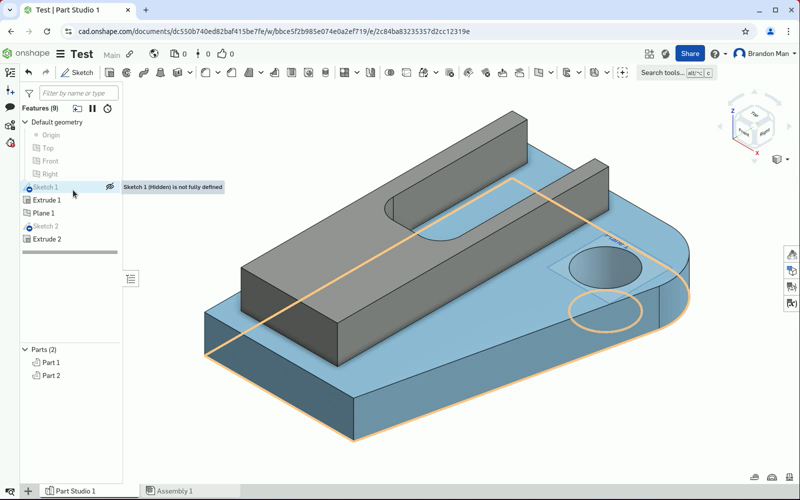
click(73, 189)